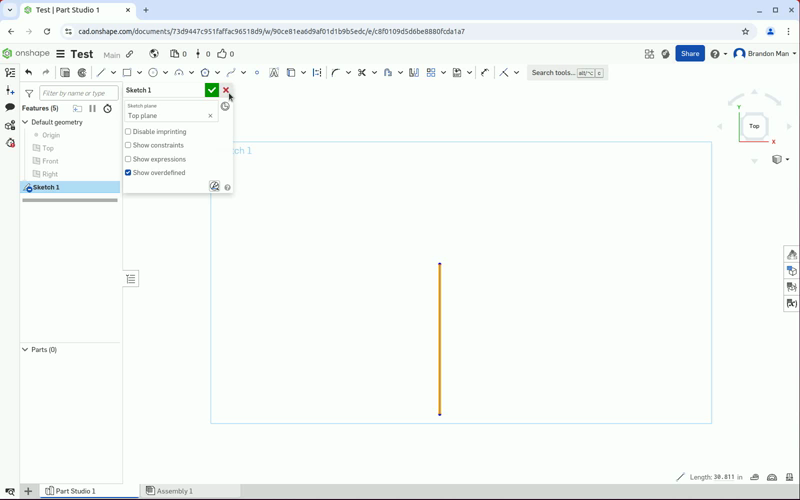
key(shift+h)
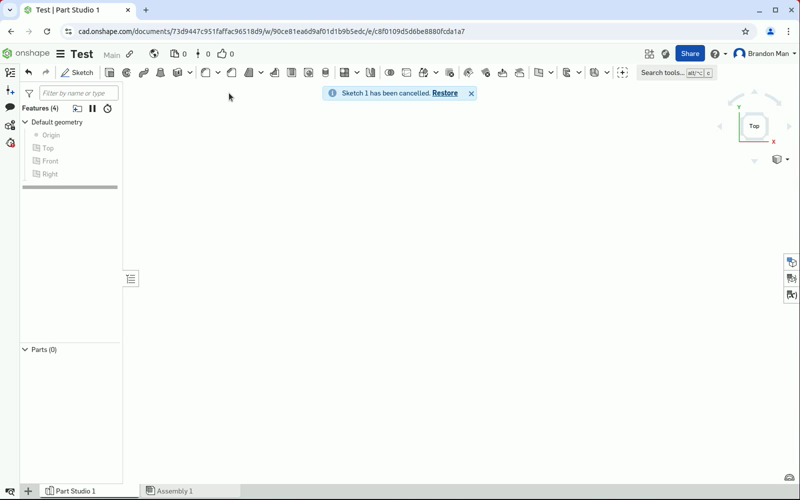
mouse_move(73, 352)
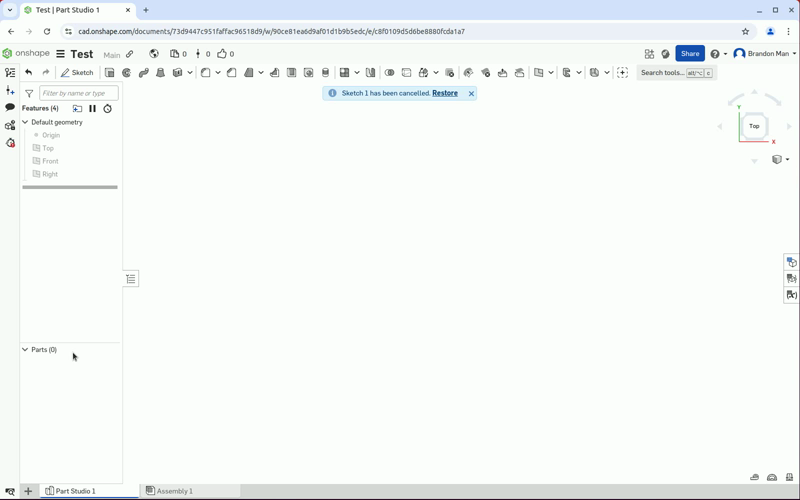
key(y)
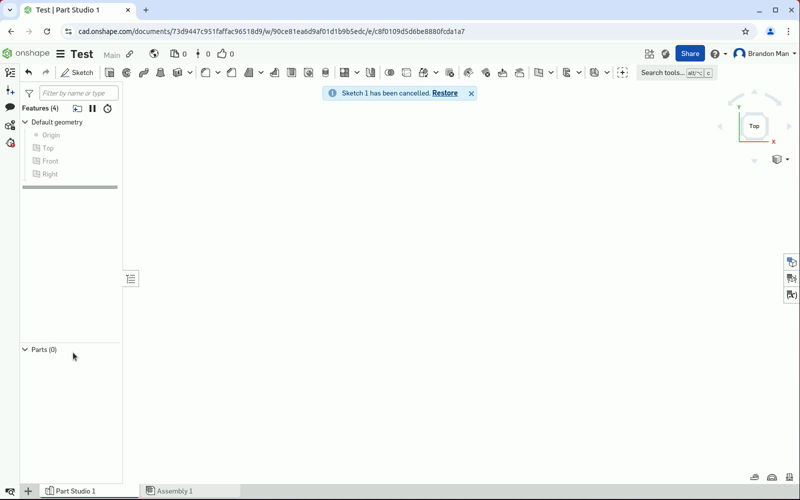
key(shift+p)
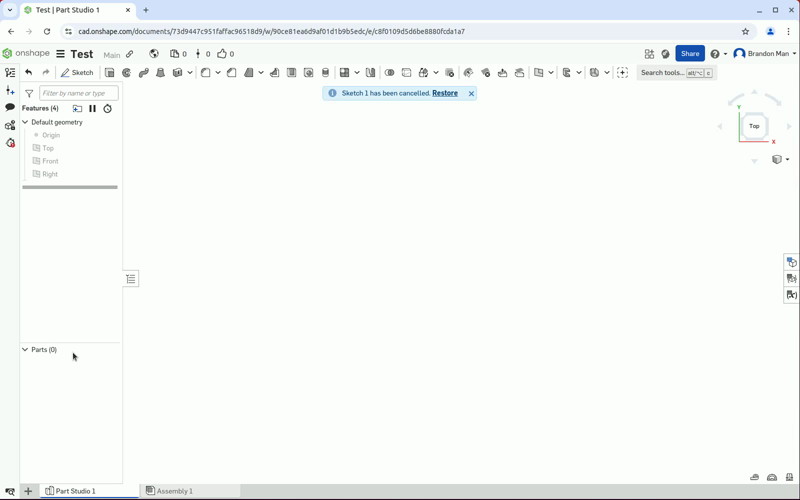
key(space)
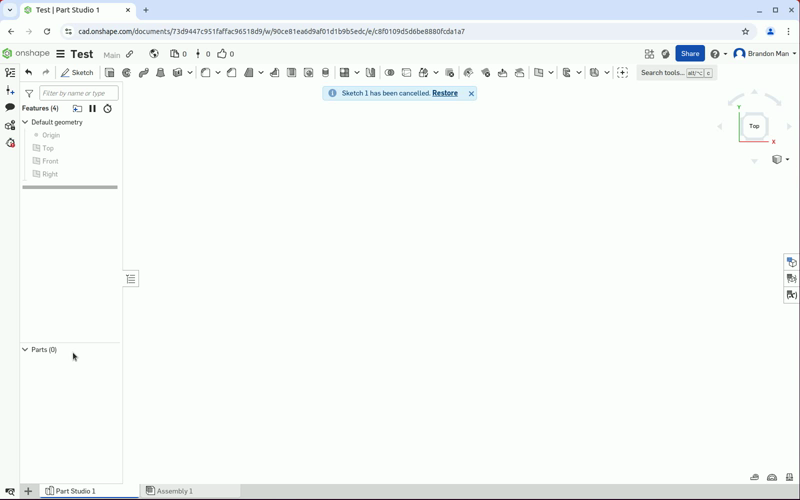
key_down(shift)
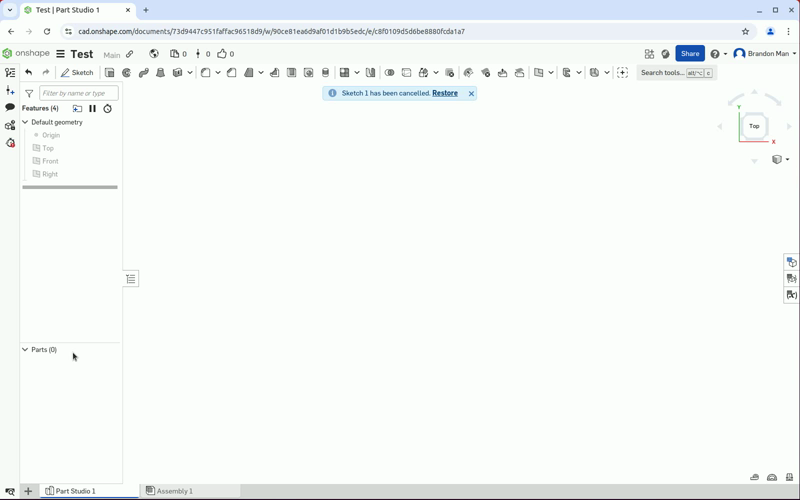
key(up)
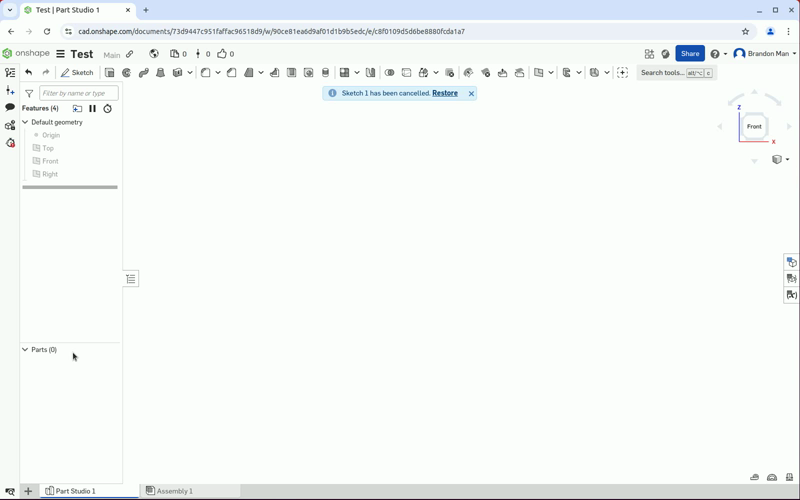
key_up(shift)
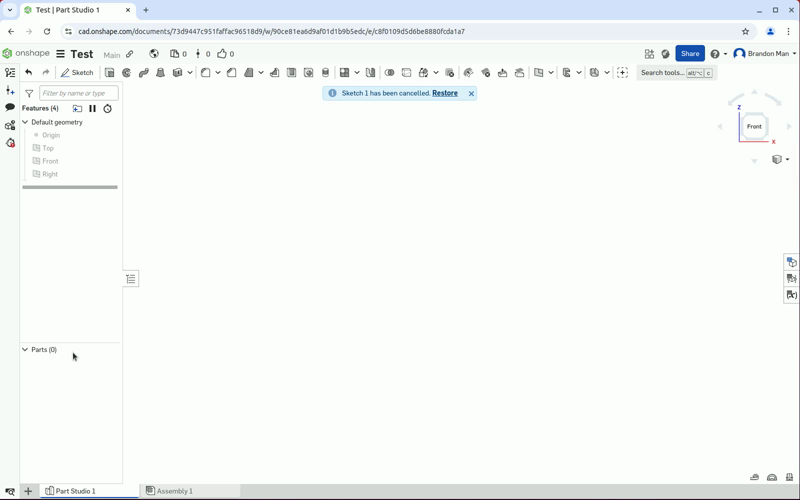
key(space)
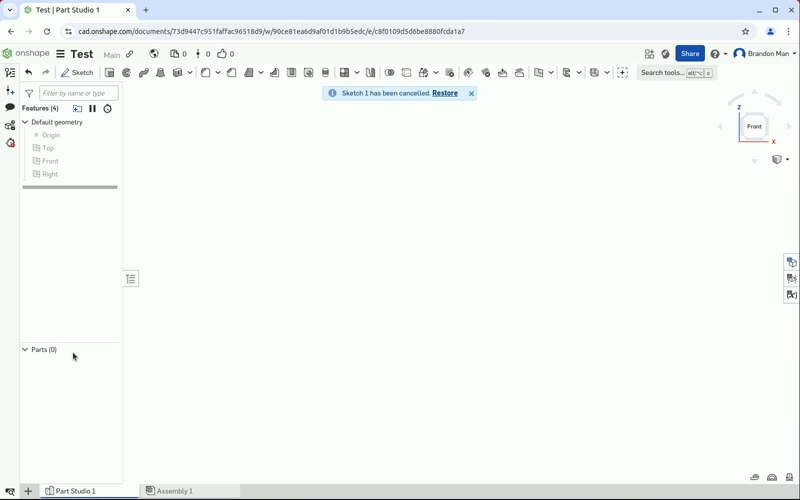
key_down(shift)
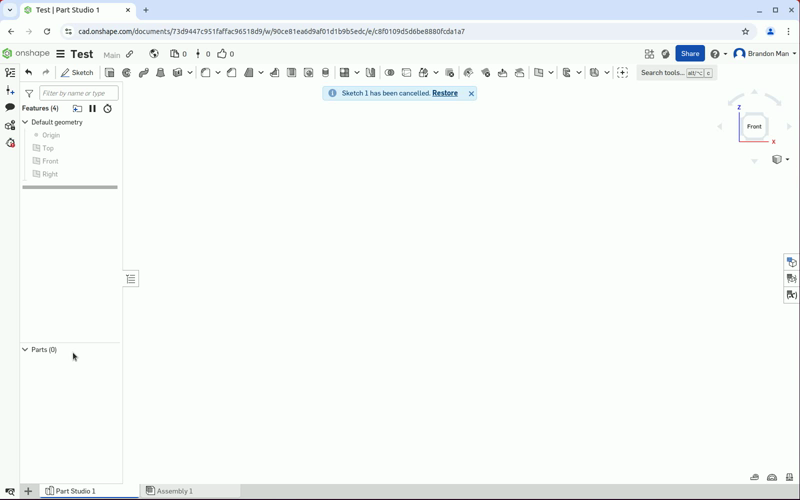
key(left)
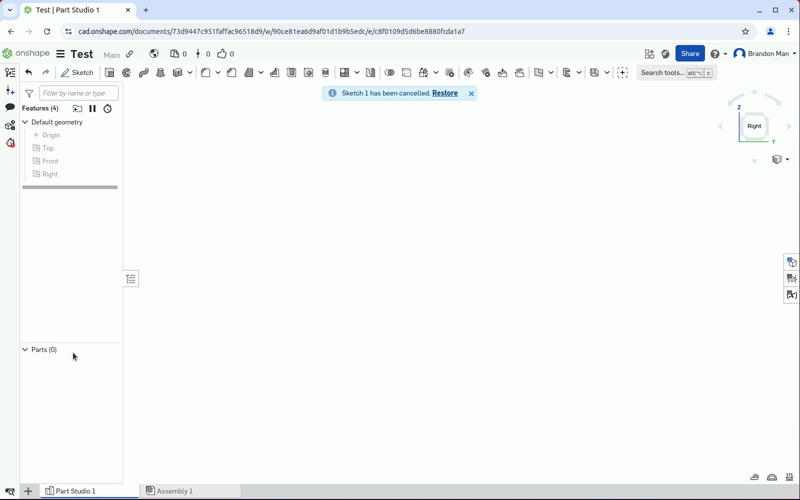
key_up(shift)
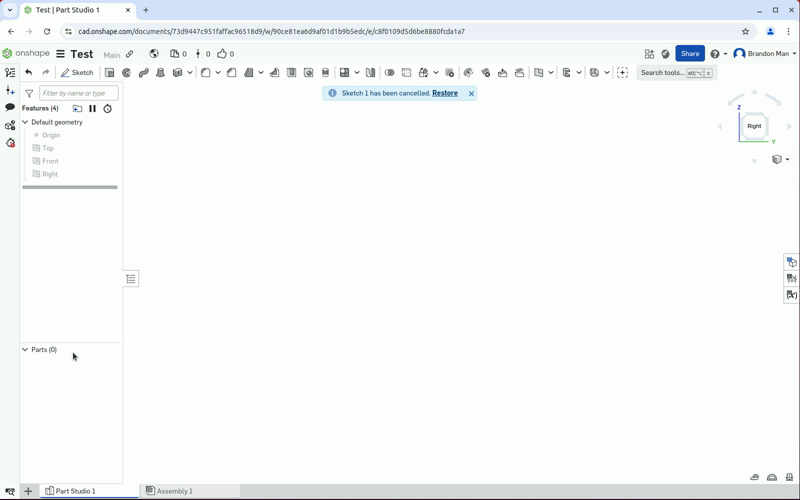
mouse_move(73, 352)
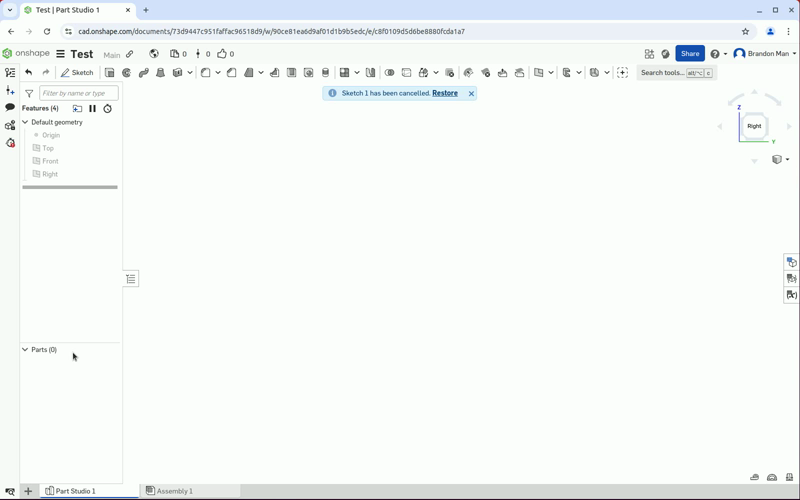
key(shift+y)
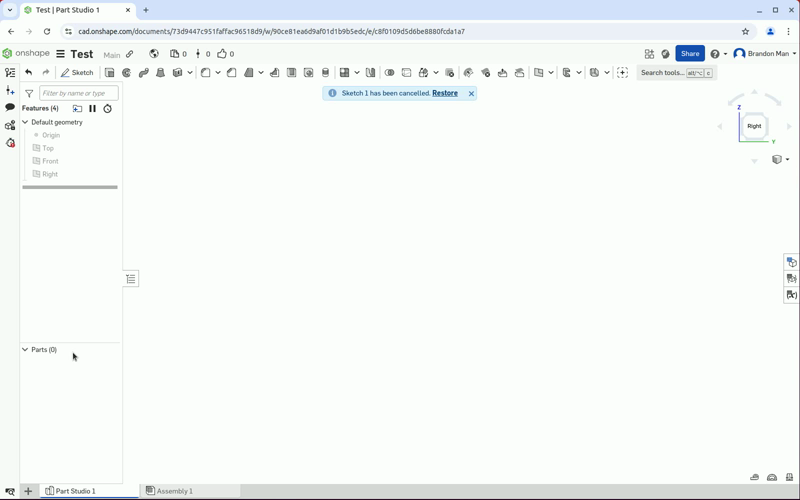
key(shift+s)
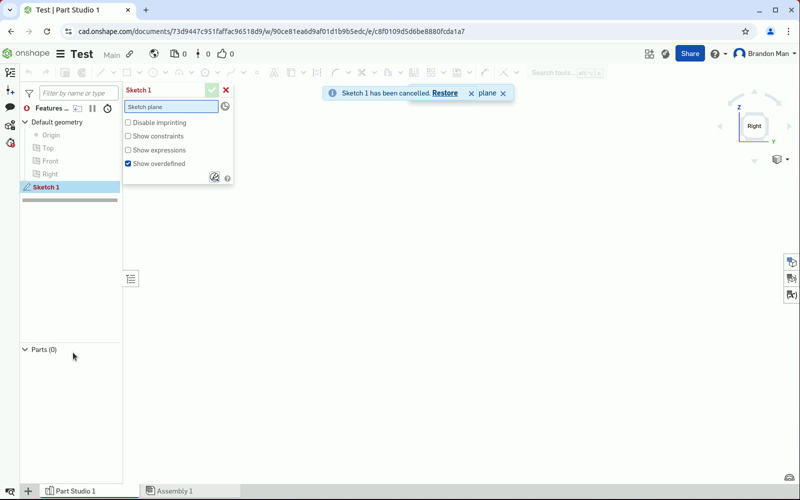
mouse_move(73, 176)
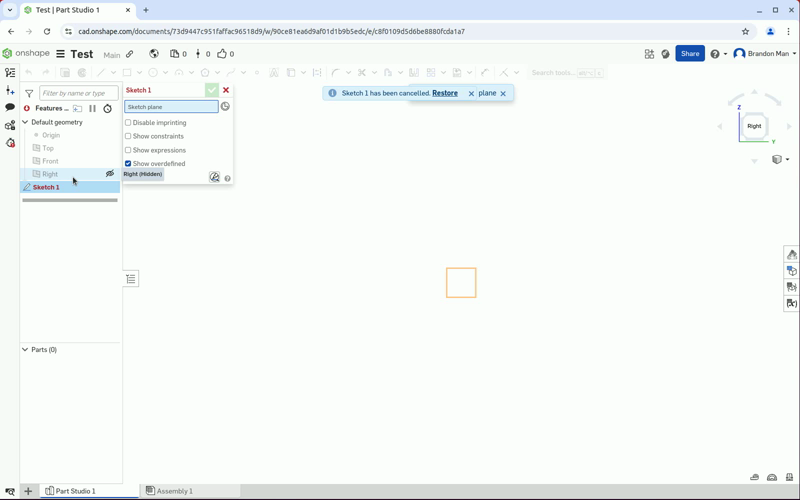
click(73, 176)
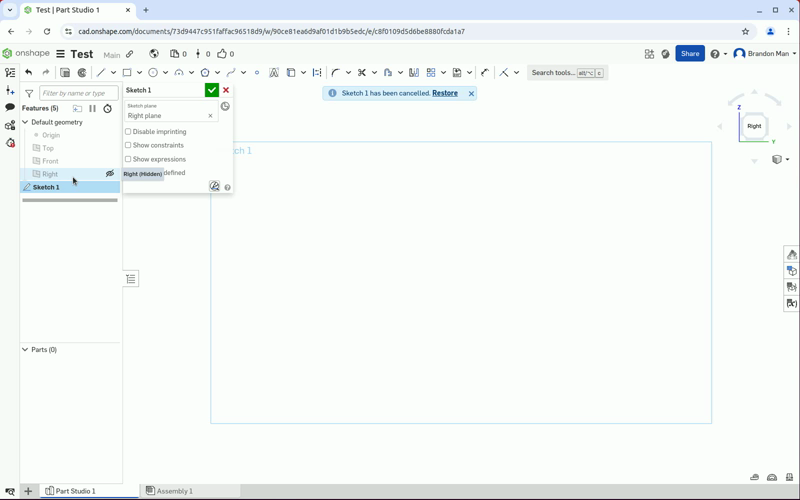
mouse_move(73, 352)
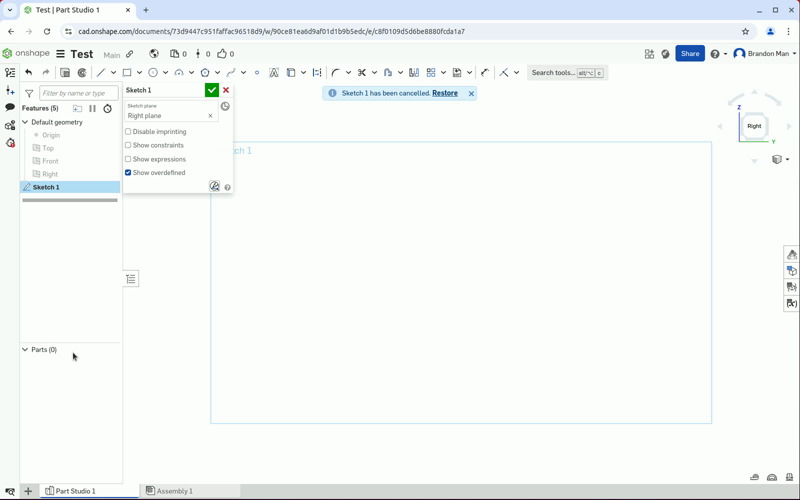
key(y)
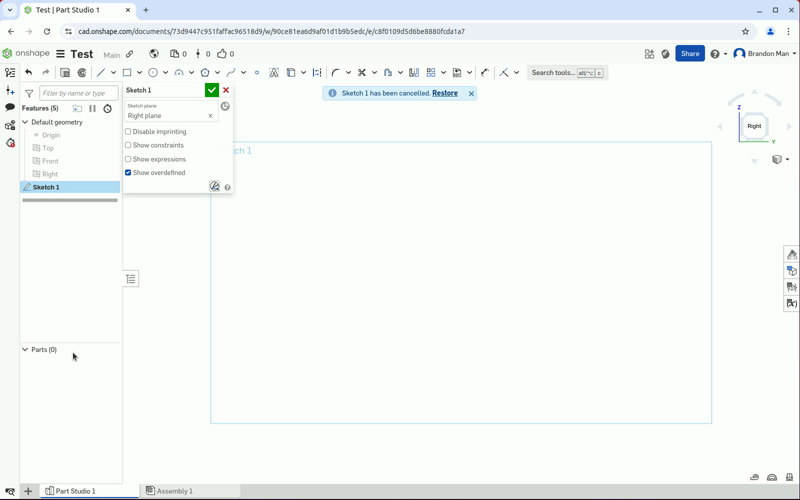
key(l)
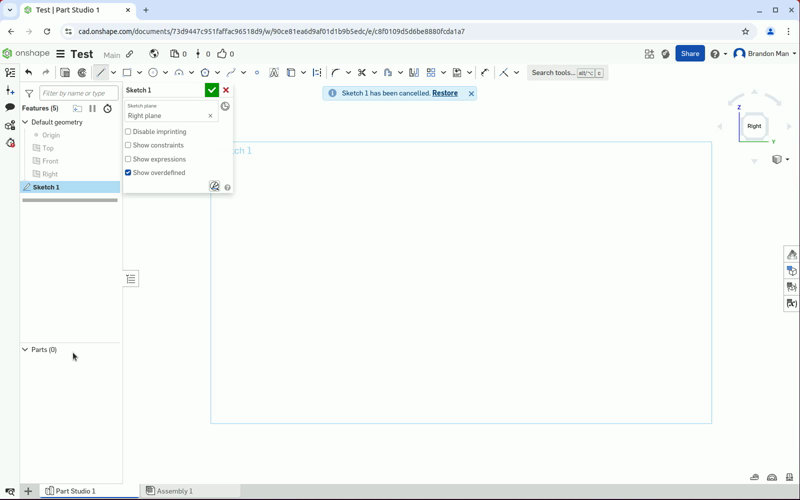
key_down(shift)
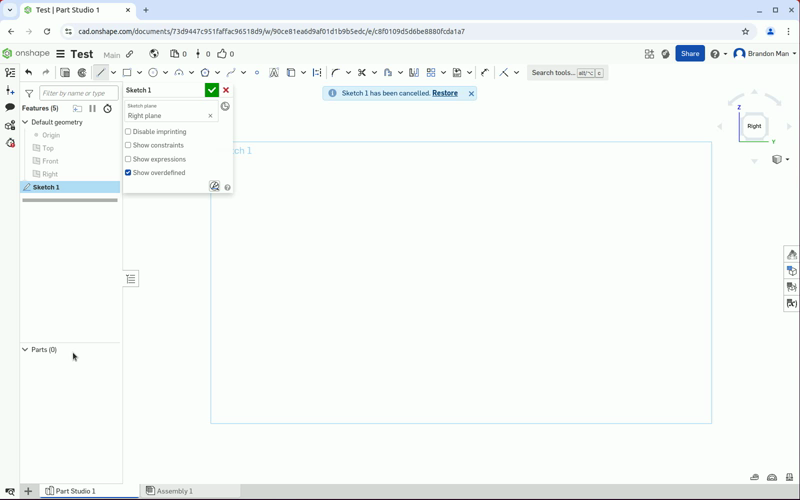
mouse_move(459, 287)
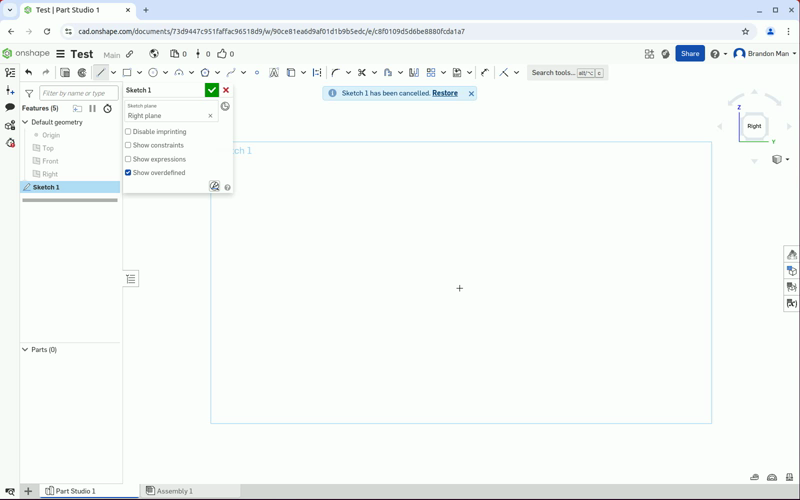
click(459, 287)
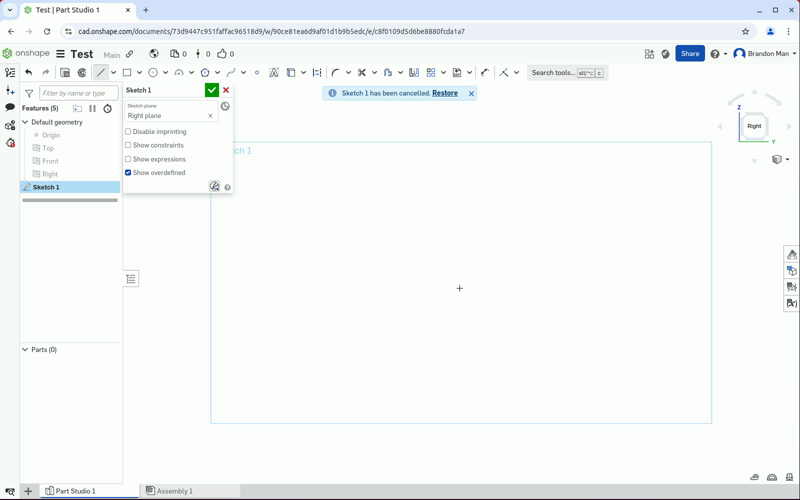
key_up(shift)
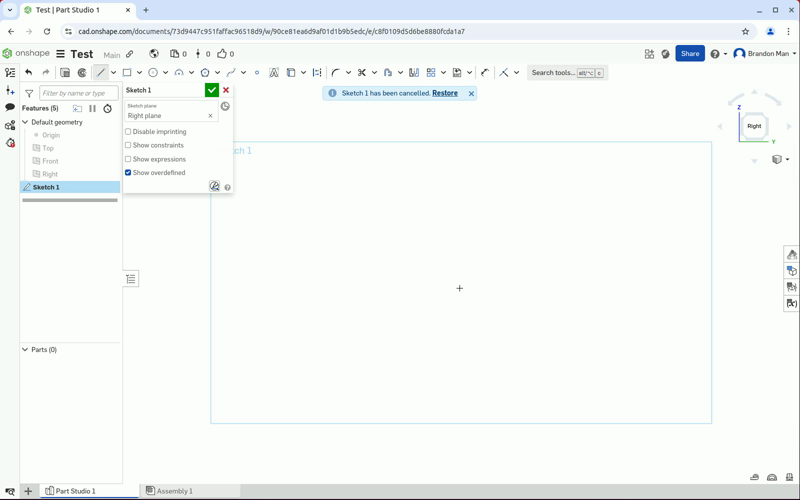
key_down(shift)
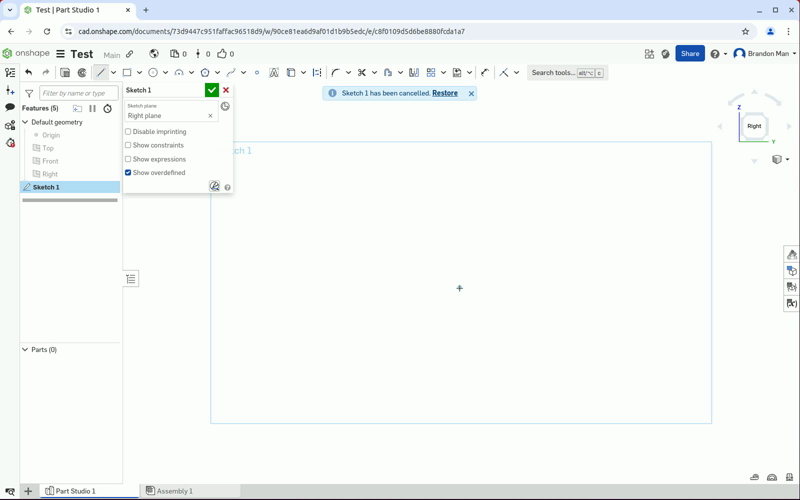
mouse_move(489, 287)
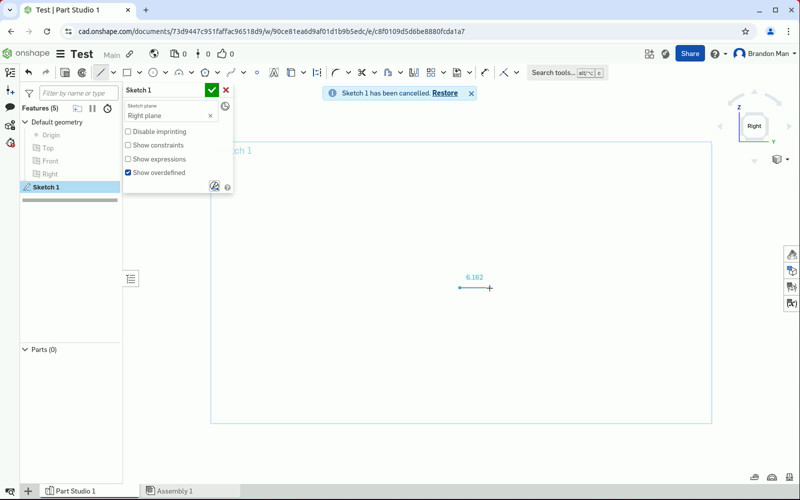
mouse_move(461, 287)
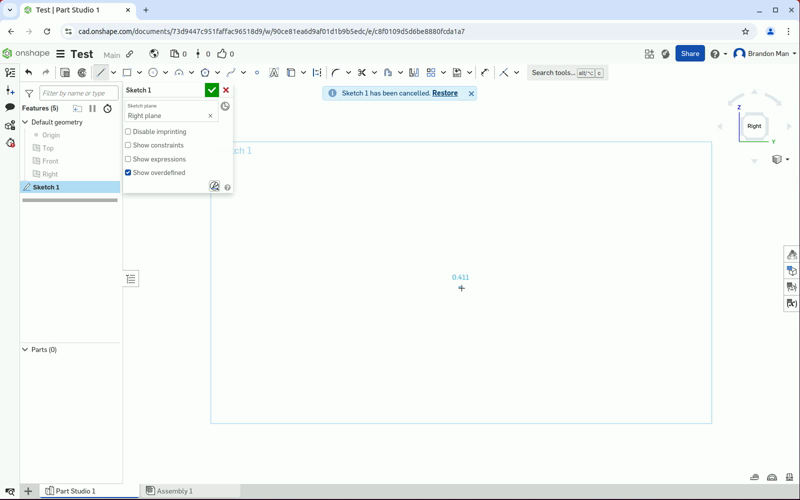
scroll(6)
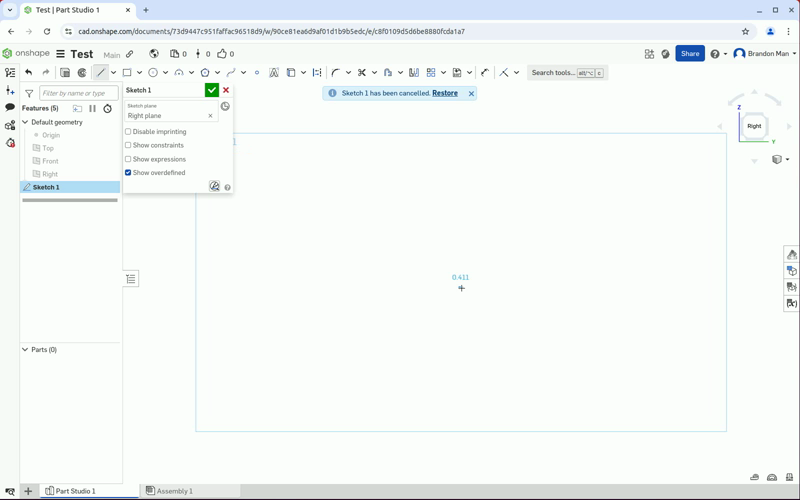
scroll(6)
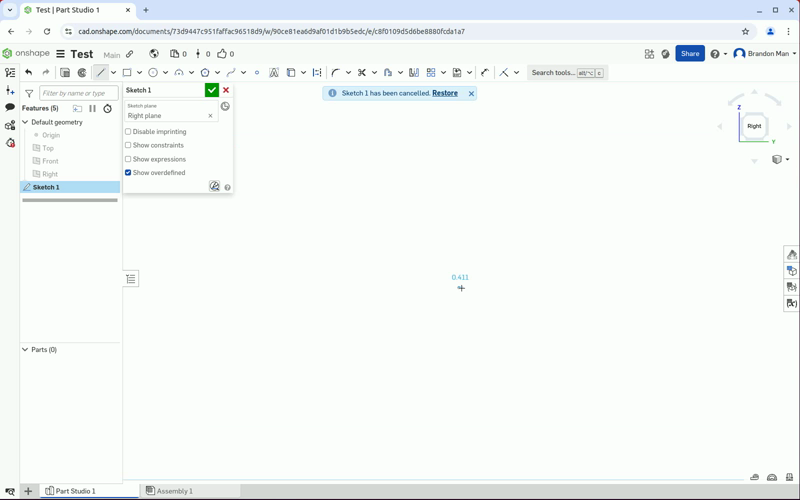
scroll(6)
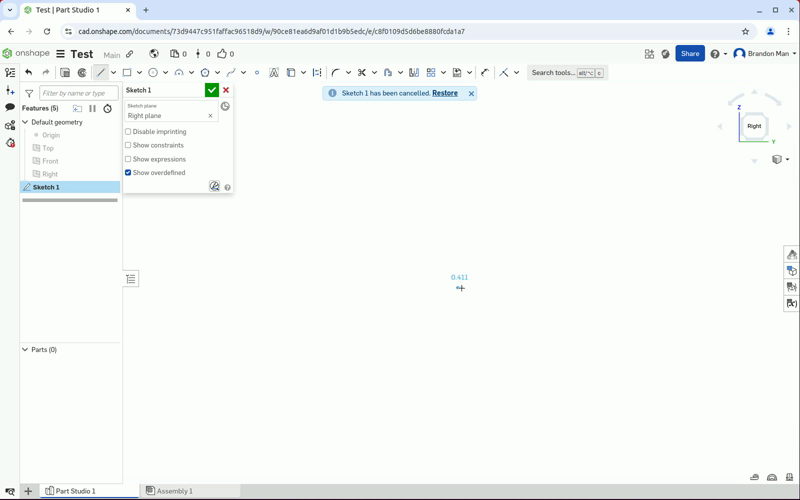
scroll(6)
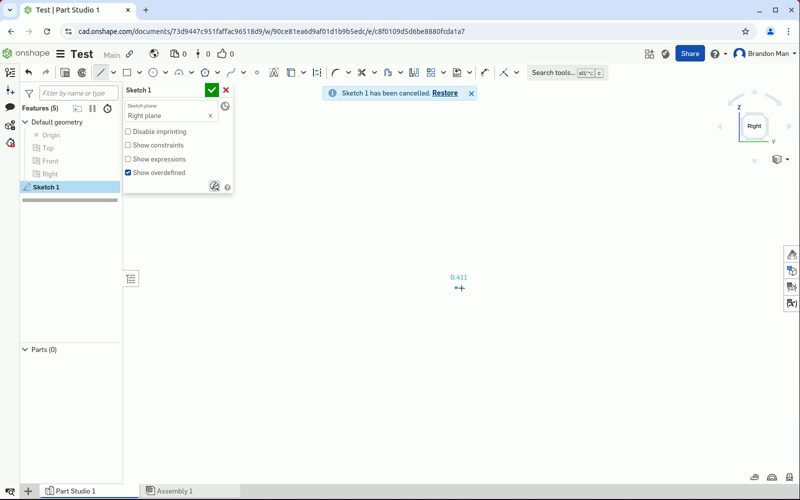
scroll(6)
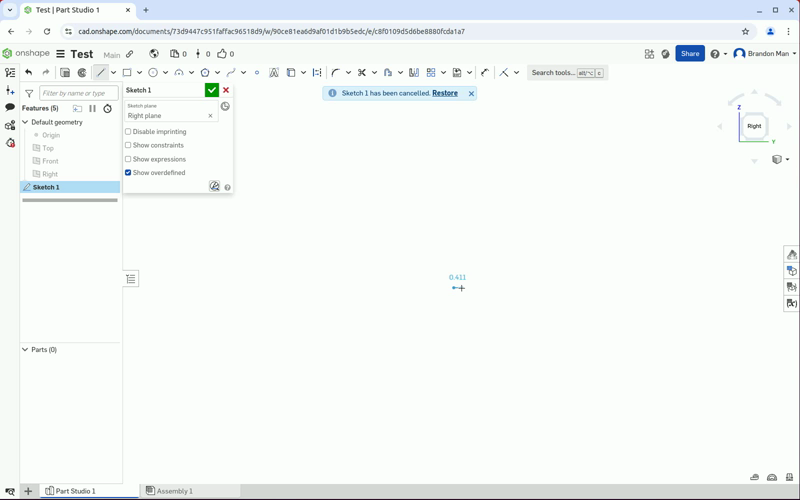
scroll(6)
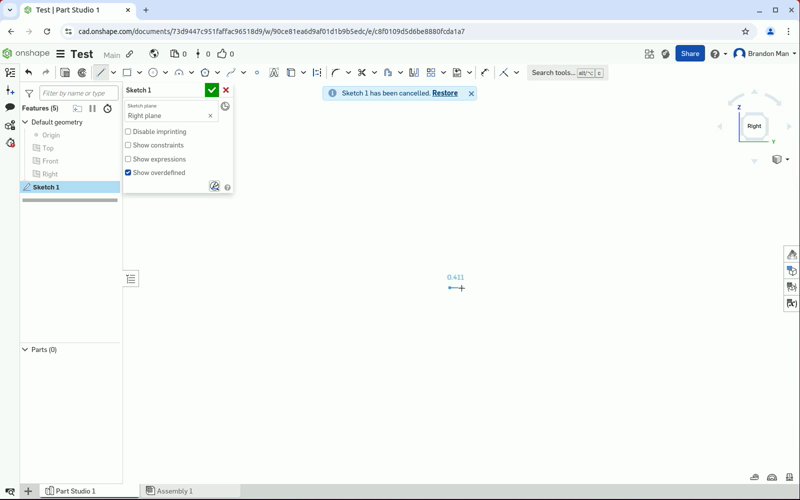
scroll(6)
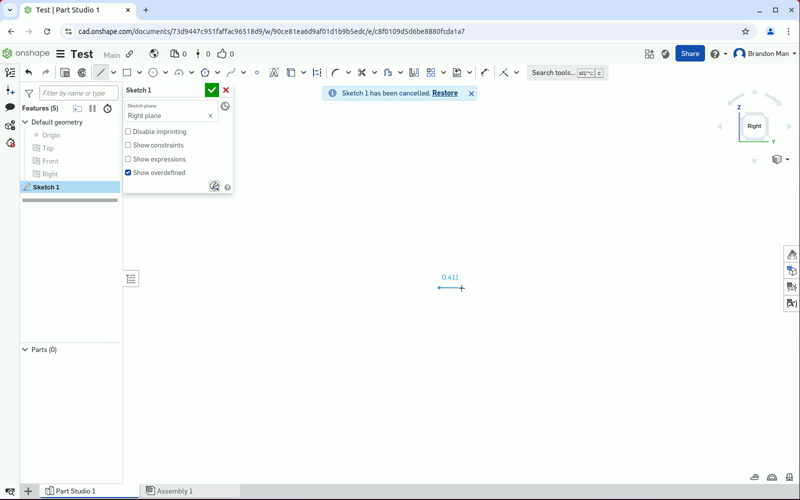
click(461, 287)
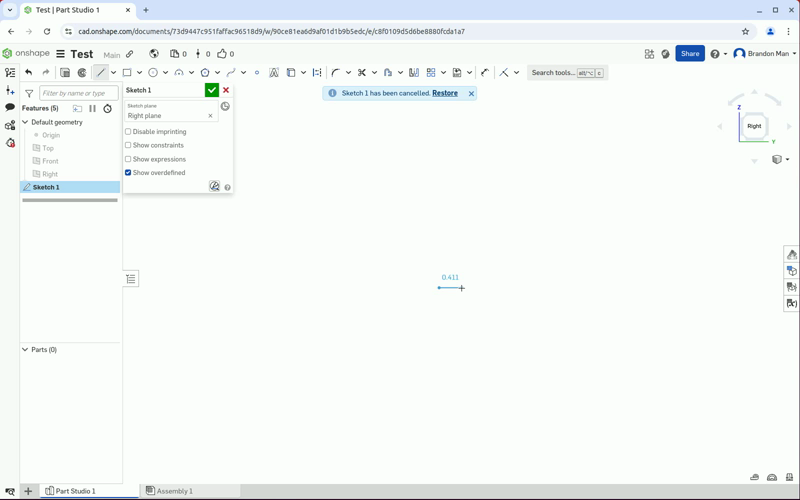
scroll(-6)
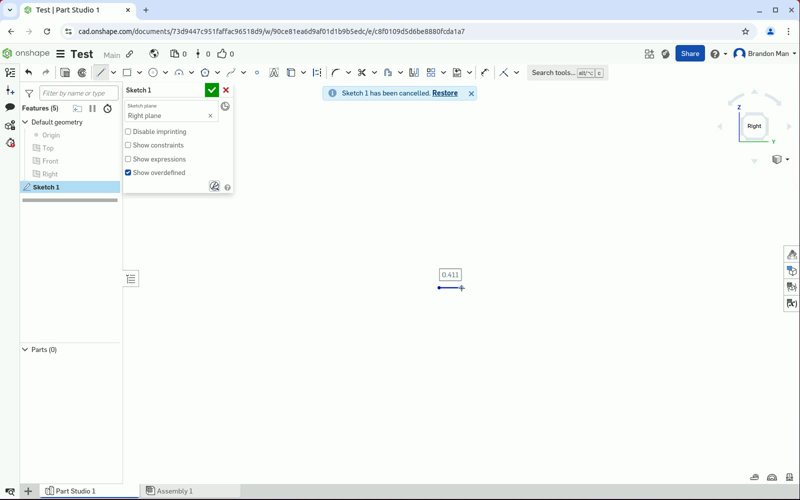
scroll(-6)
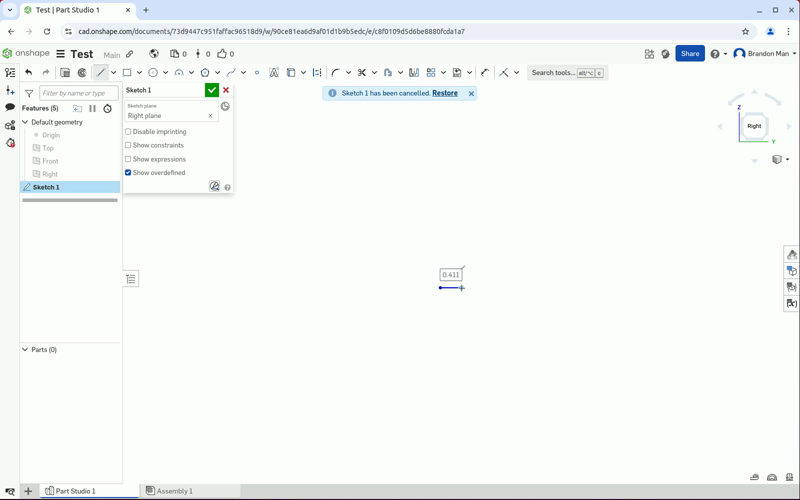
scroll(-6)
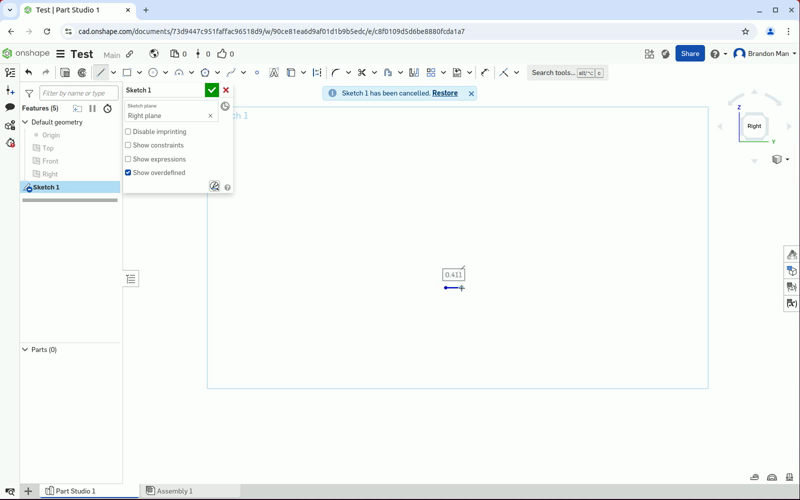
scroll(-6)
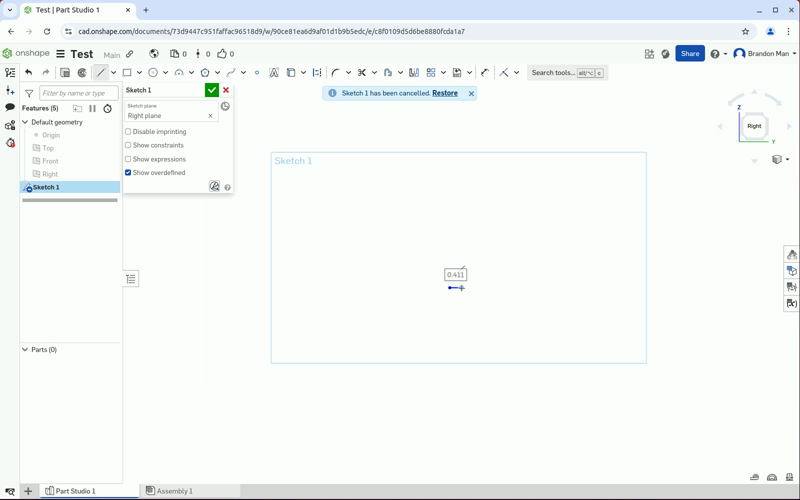
scroll(-6)
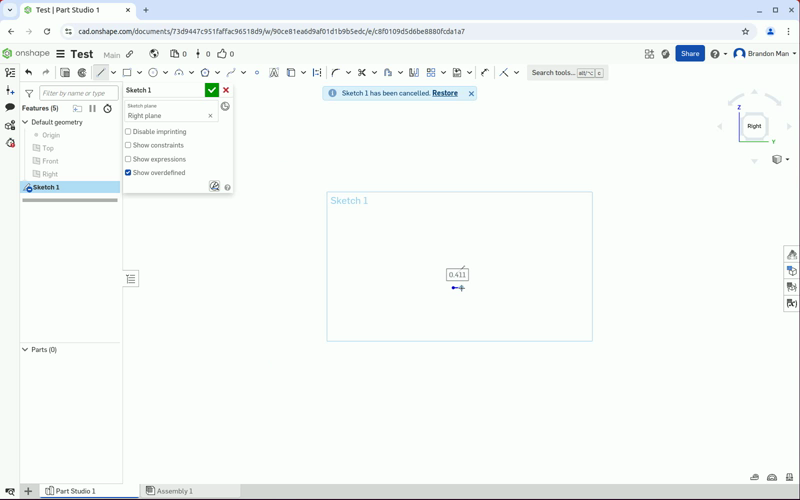
scroll(-6)
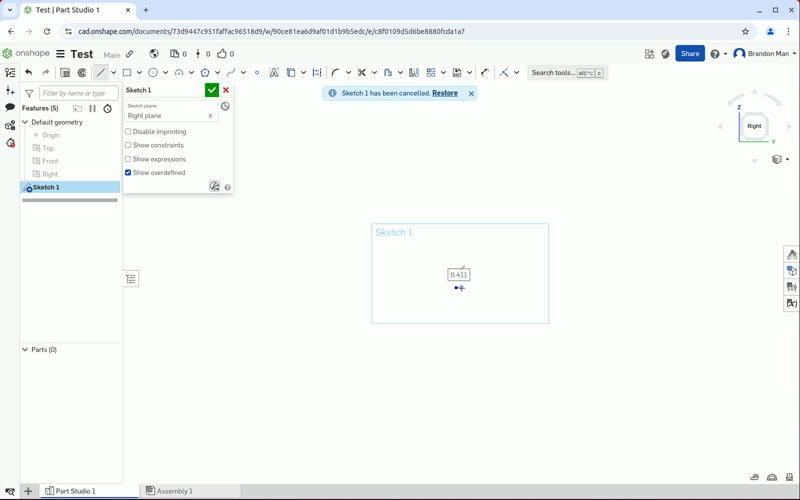
scroll(-6)
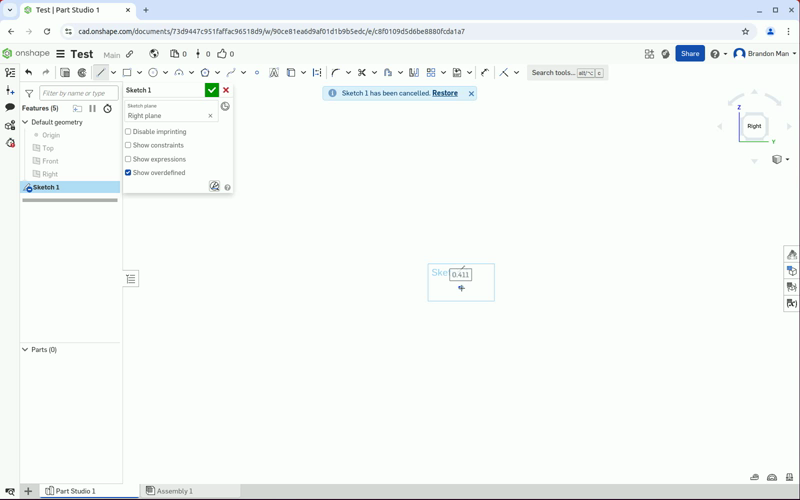
key_up(shift)
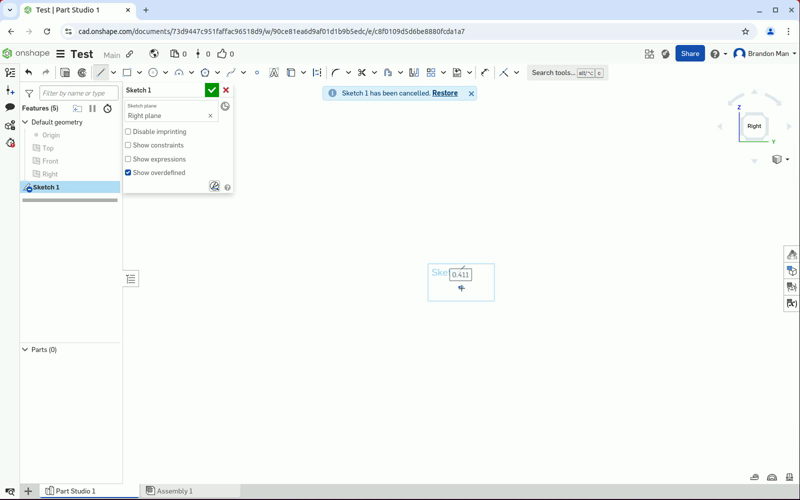
key_down(shift)
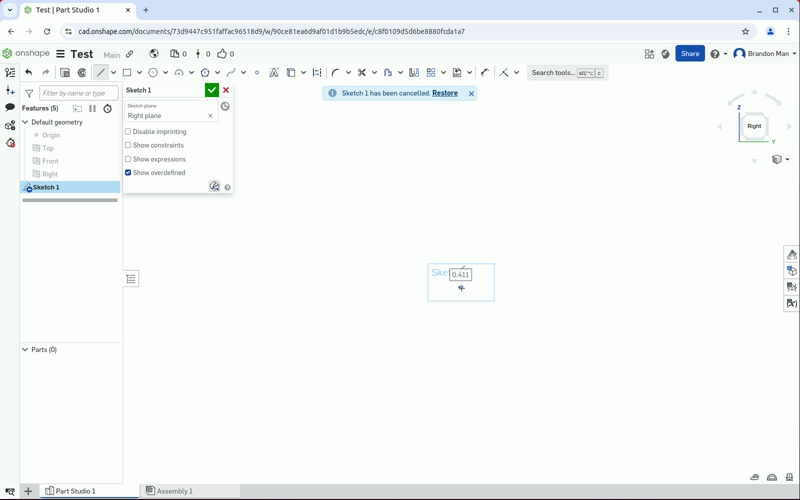
mouse_move(491, 287)
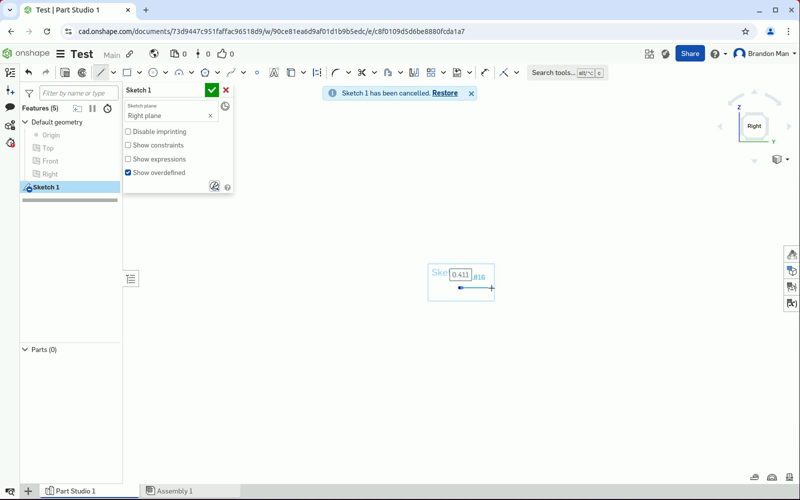
mouse_move(461, 277)
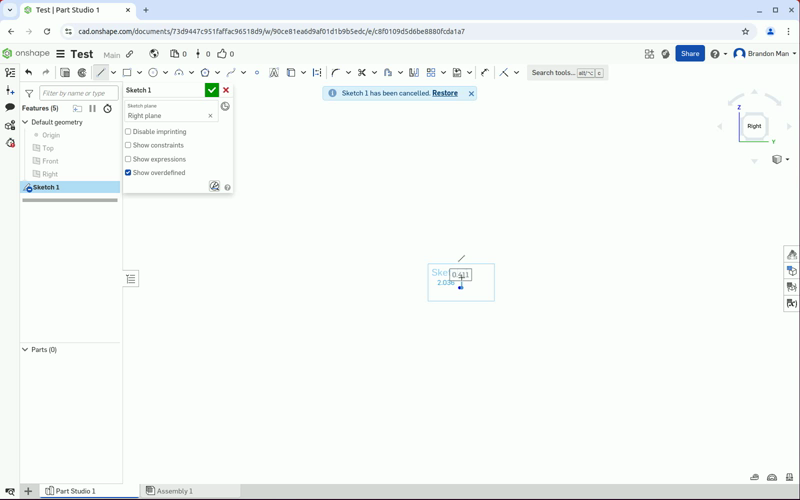
click(461, 277)
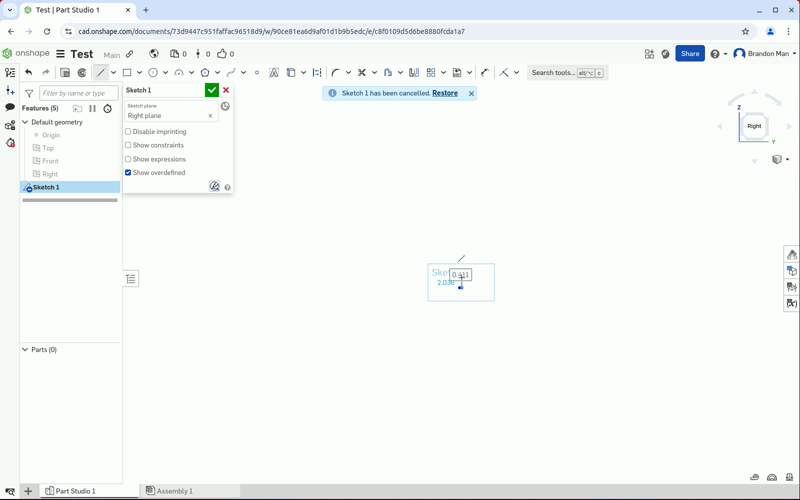
key_up(shift)
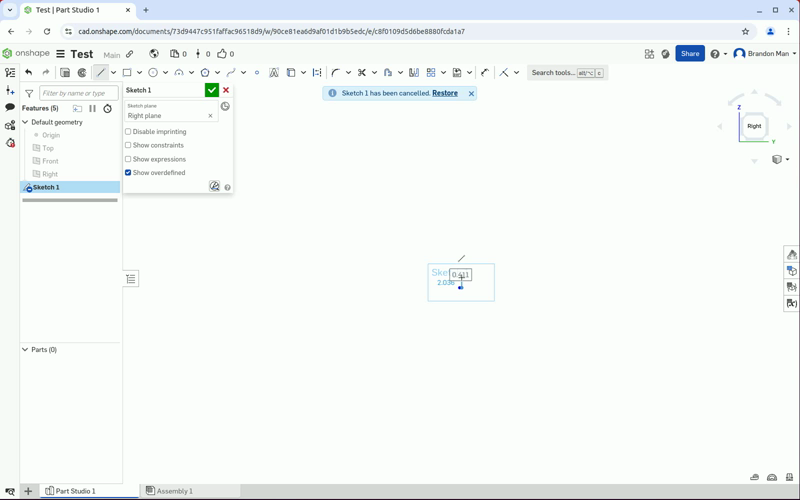
key_down(shift)
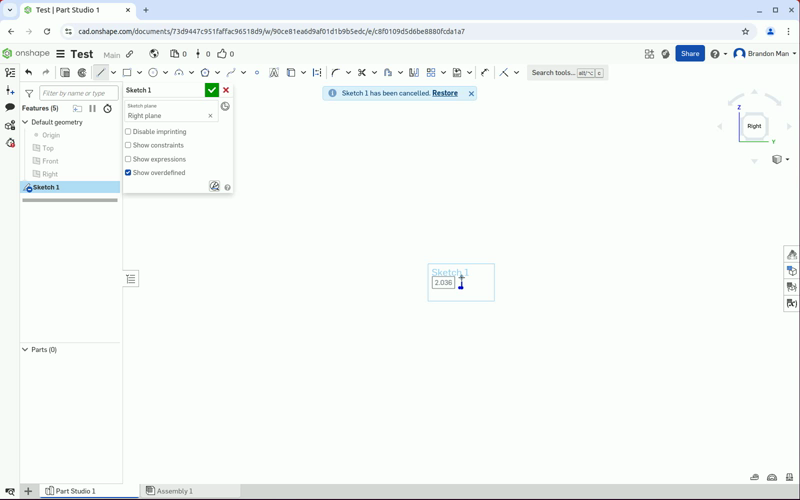
mouse_move(491, 277)
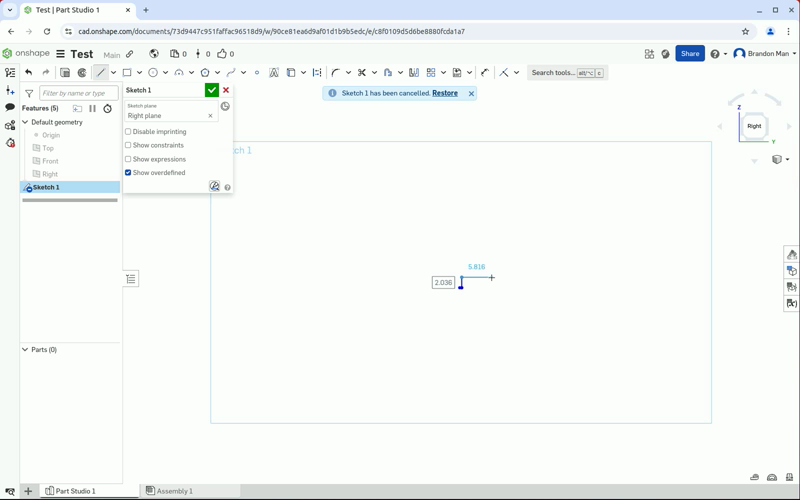
mouse_move(459, 277)
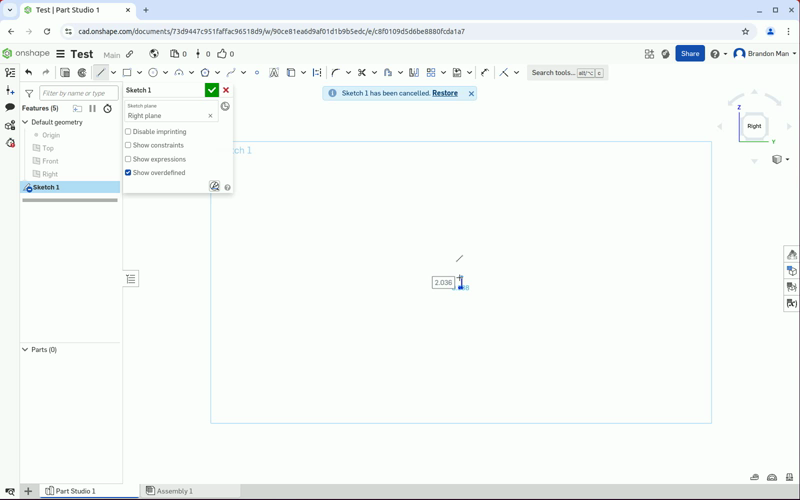
scroll(6)
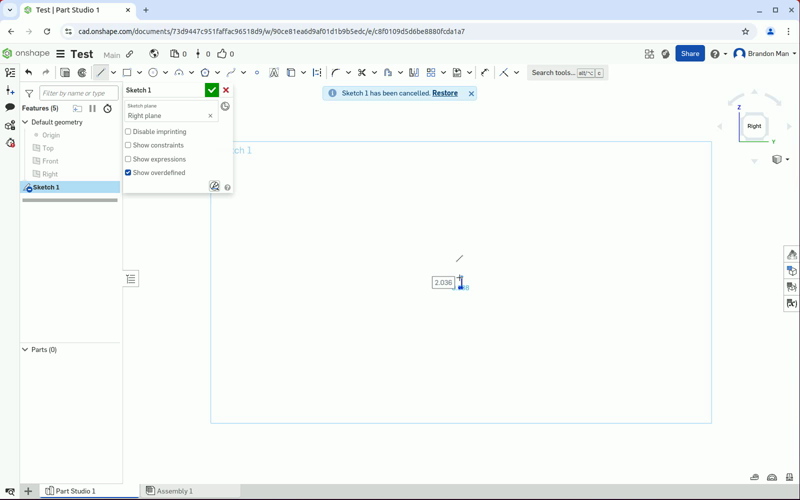
scroll(6)
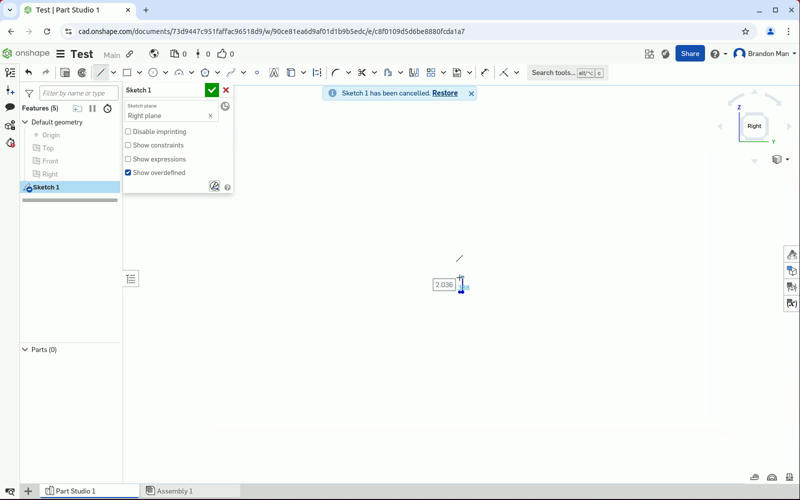
scroll(6)
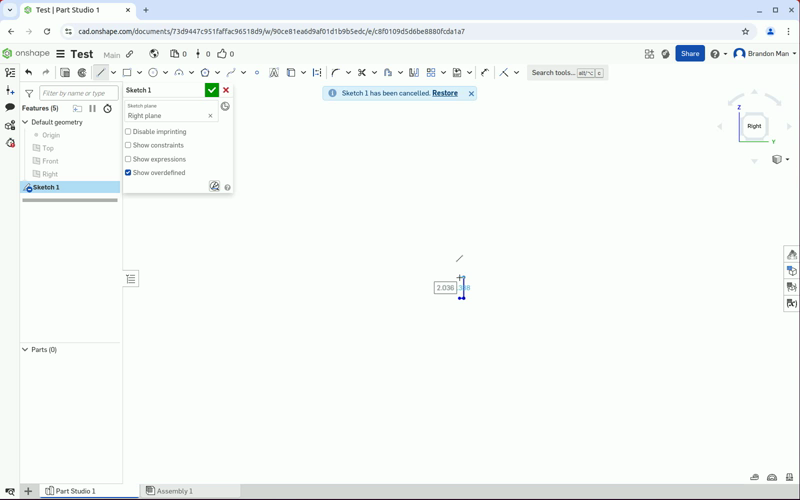
scroll(6)
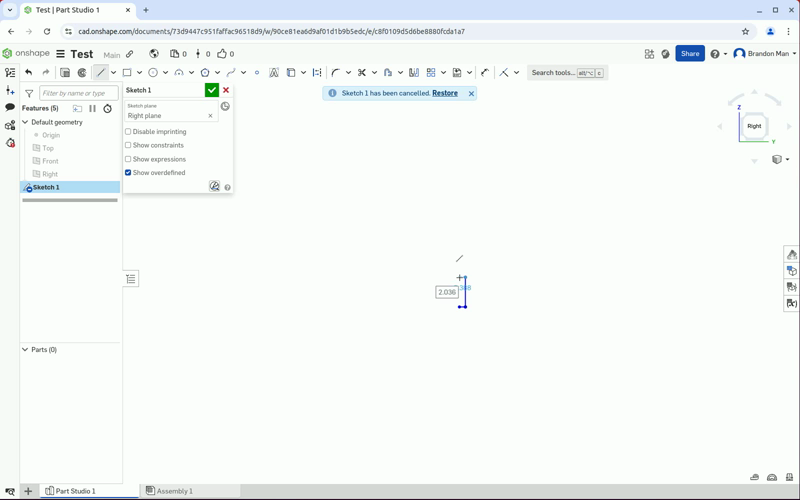
scroll(6)
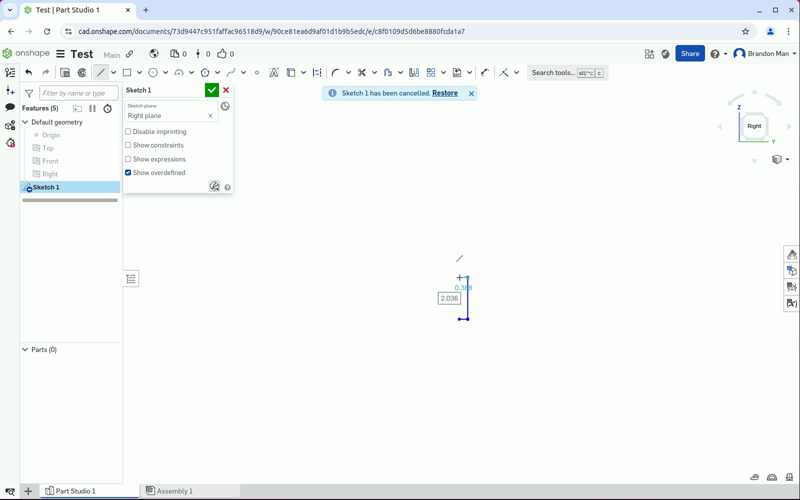
scroll(6)
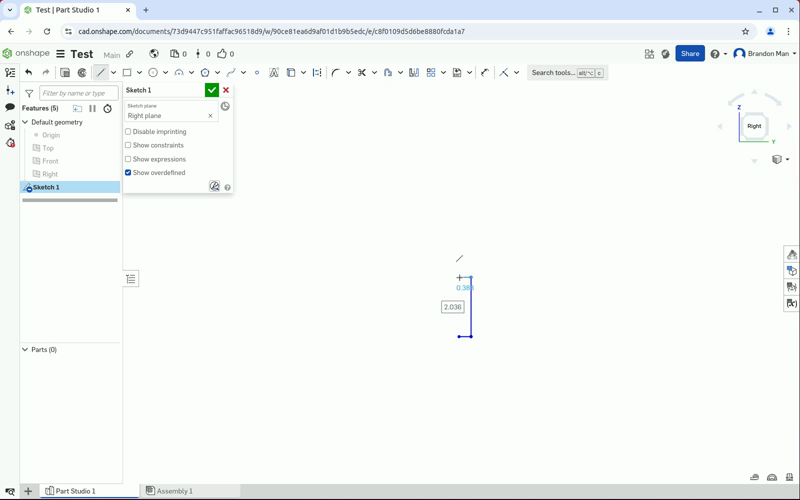
scroll(6)
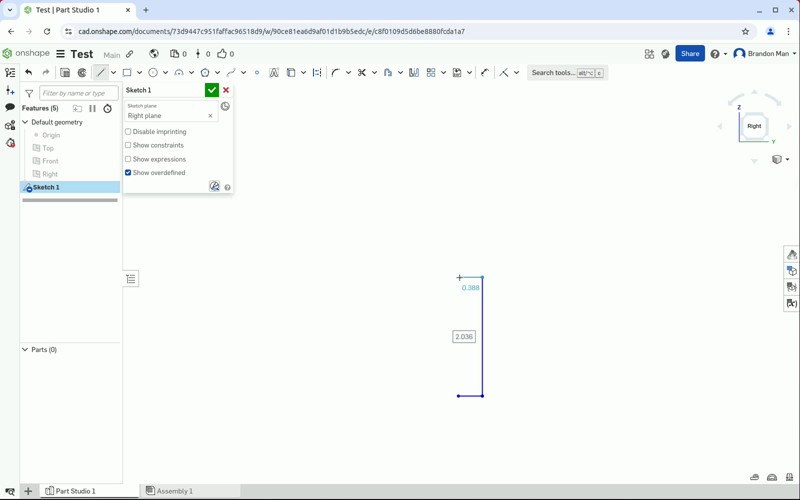
click(459, 277)
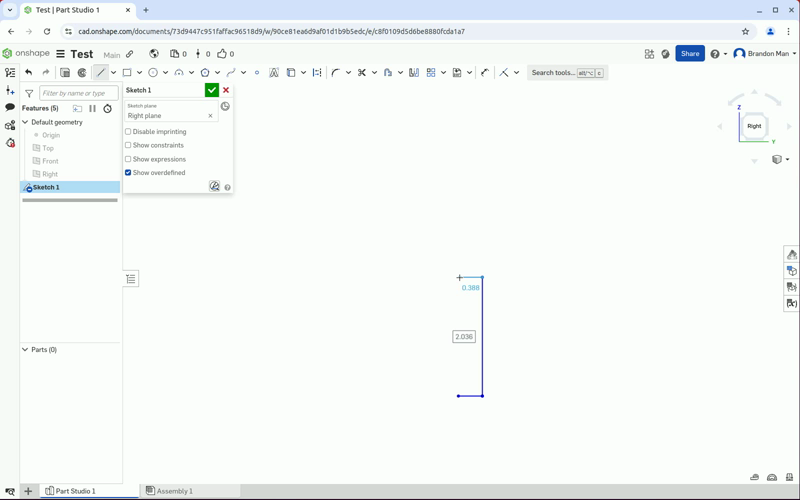
scroll(-6)
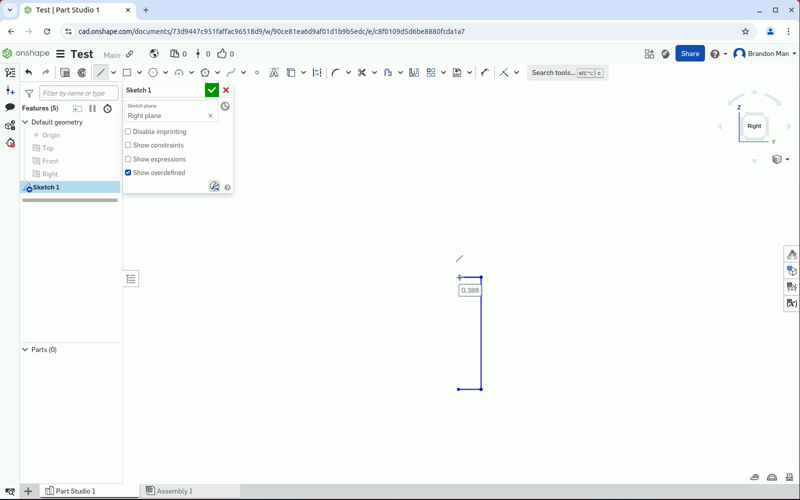
scroll(-6)
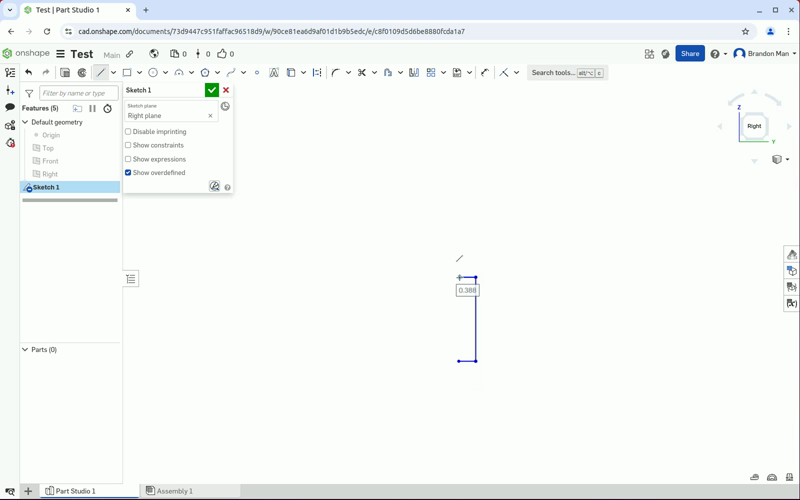
scroll(-6)
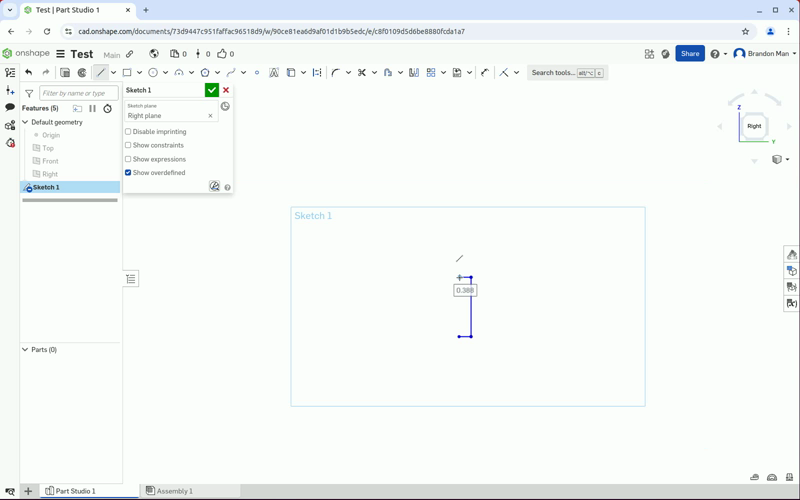
scroll(-6)
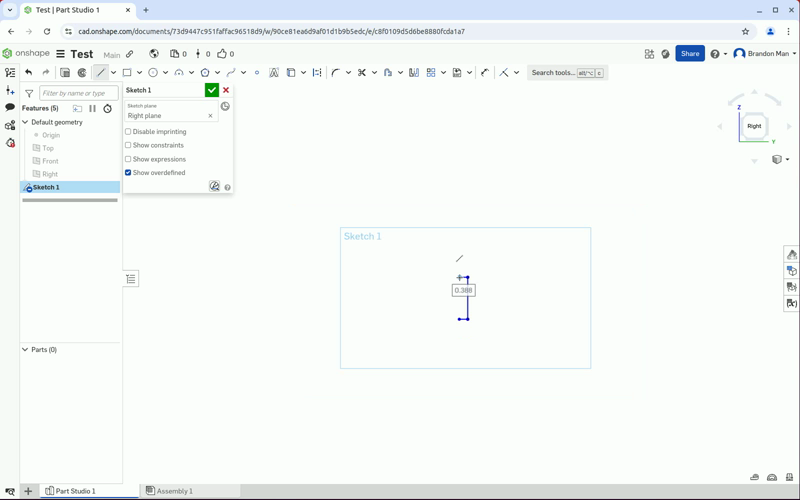
scroll(-6)
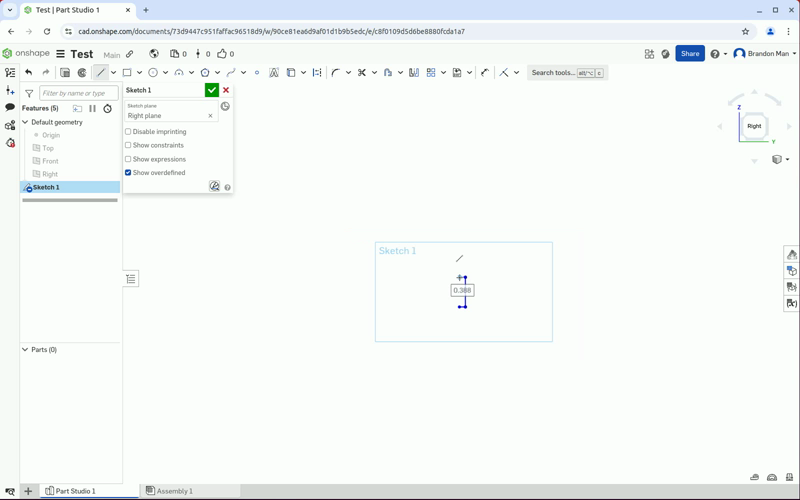
scroll(-6)
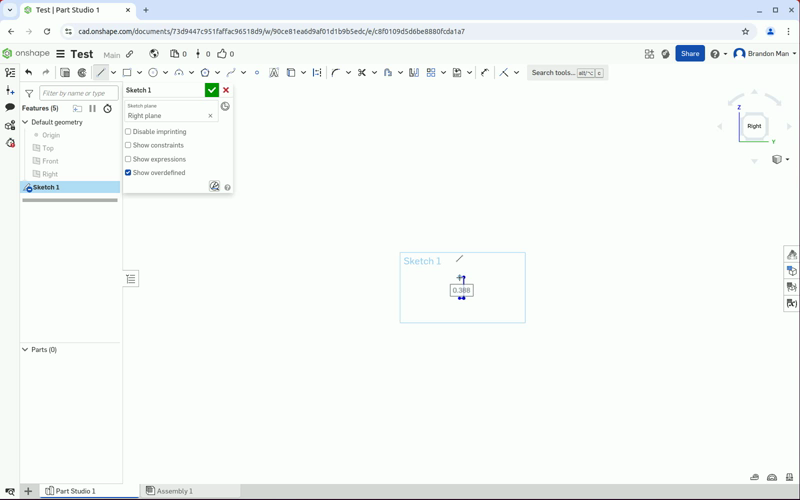
scroll(-6)
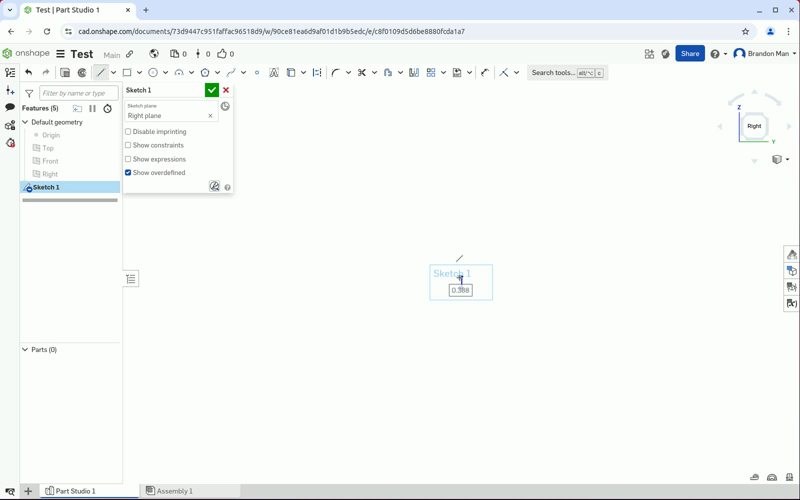
key_up(shift)
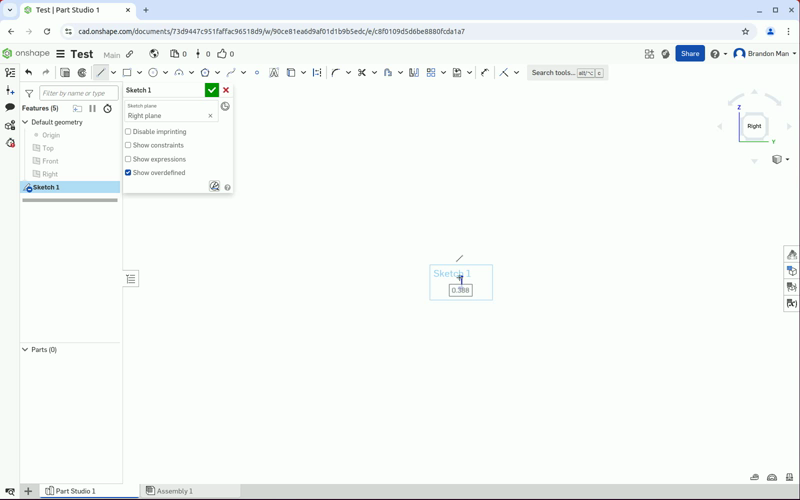
mouse_move(489, 277)
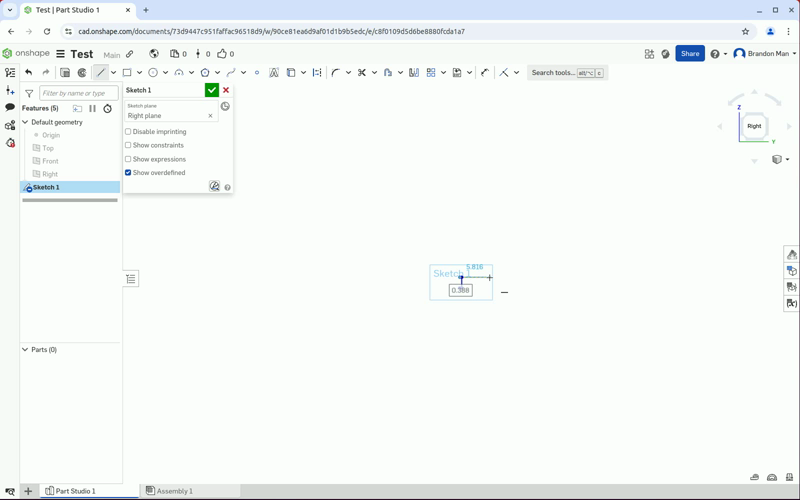
key_down(shift)
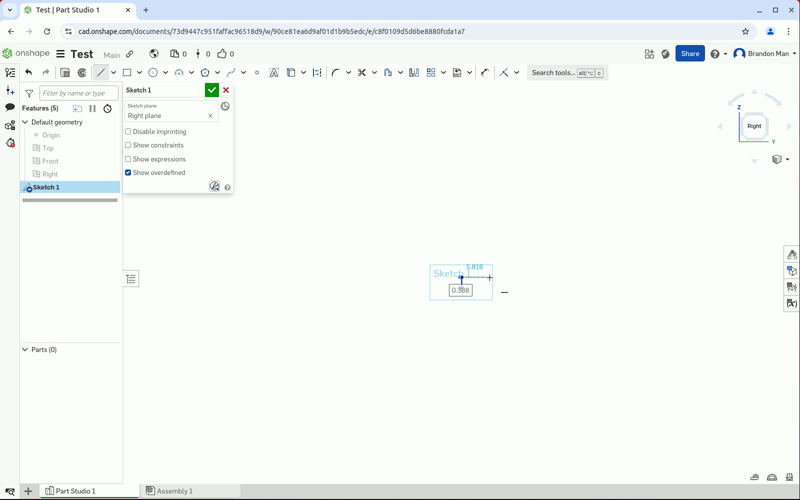
mouse_move(459, 287)
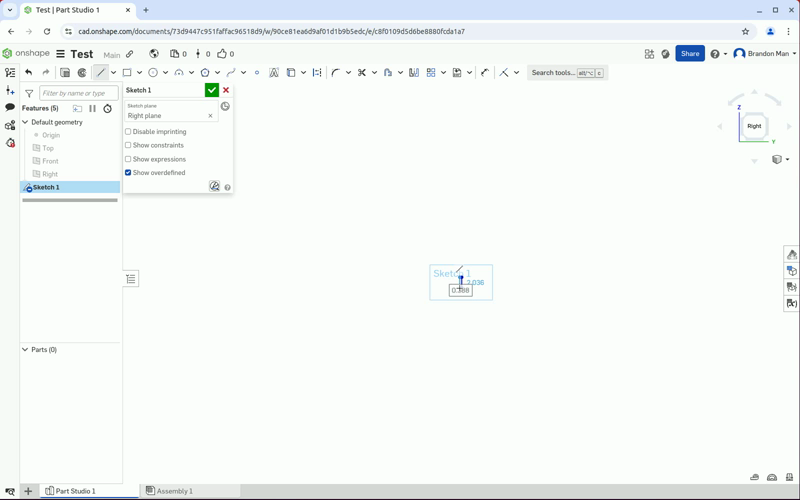
scroll(6)
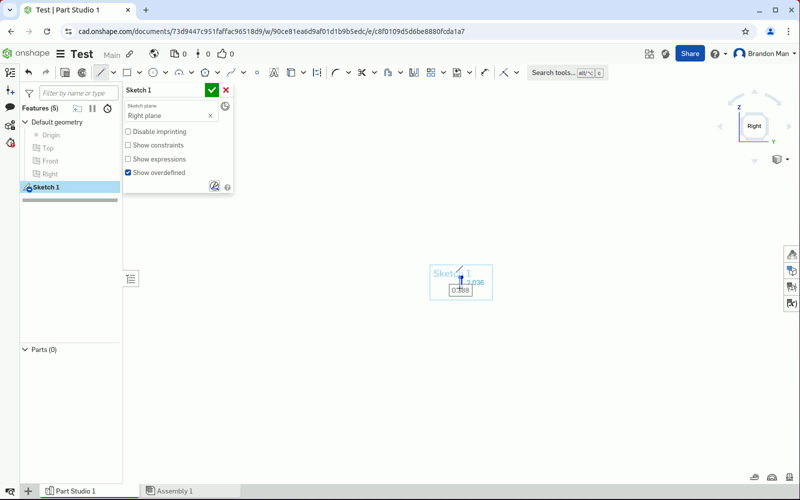
scroll(6)
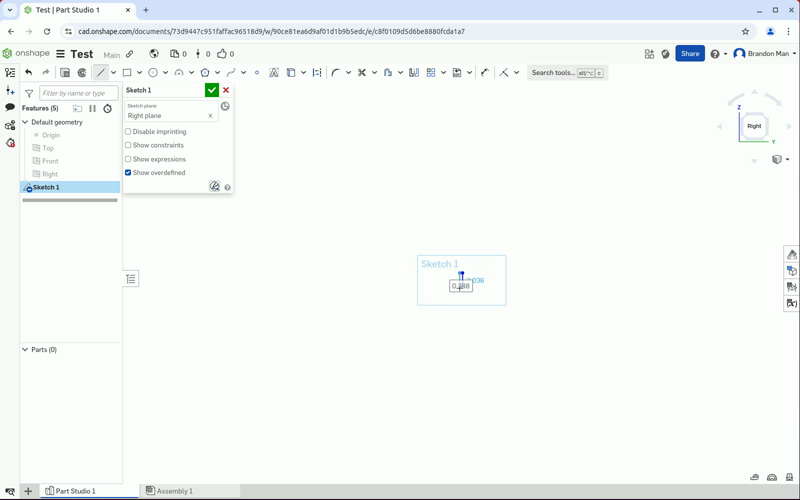
scroll(6)
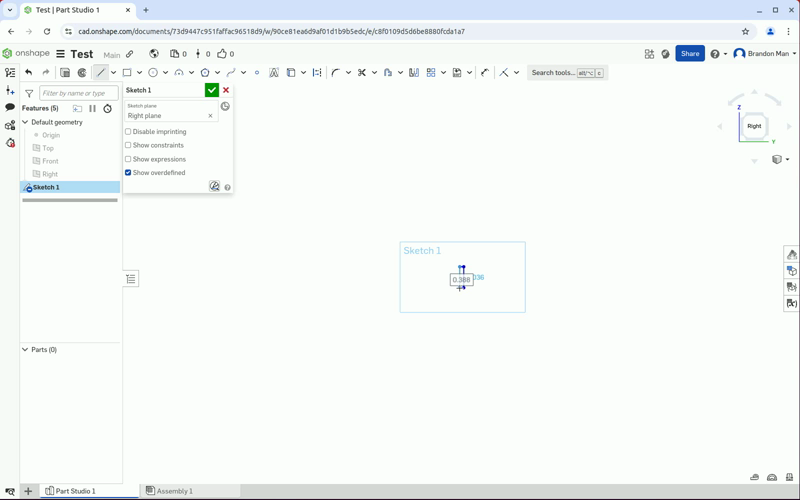
scroll(6)
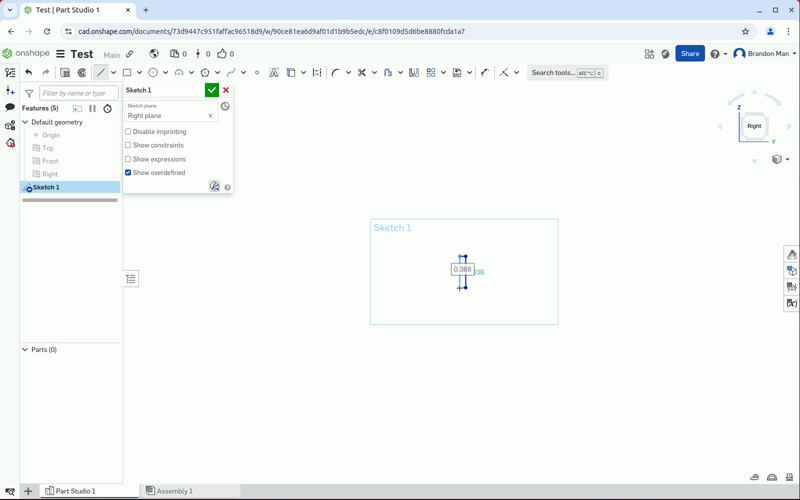
scroll(6)
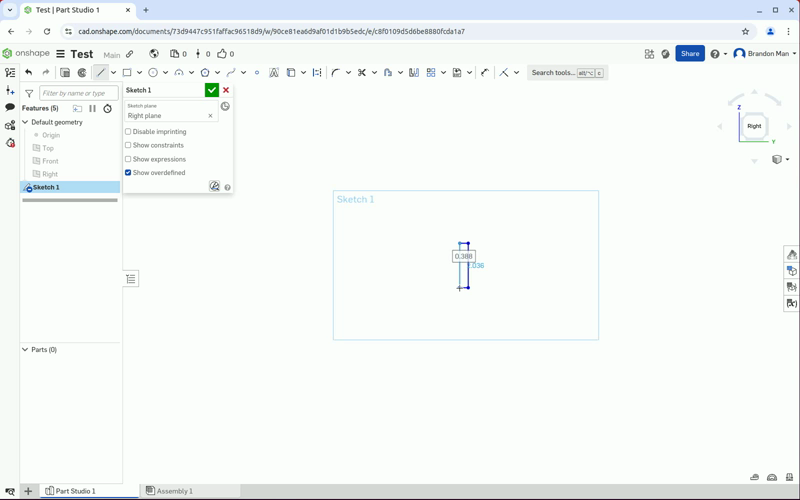
scroll(6)
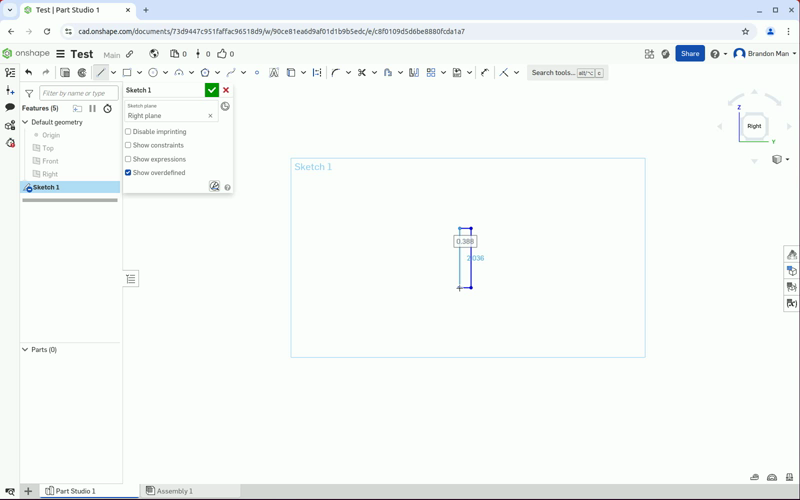
scroll(6)
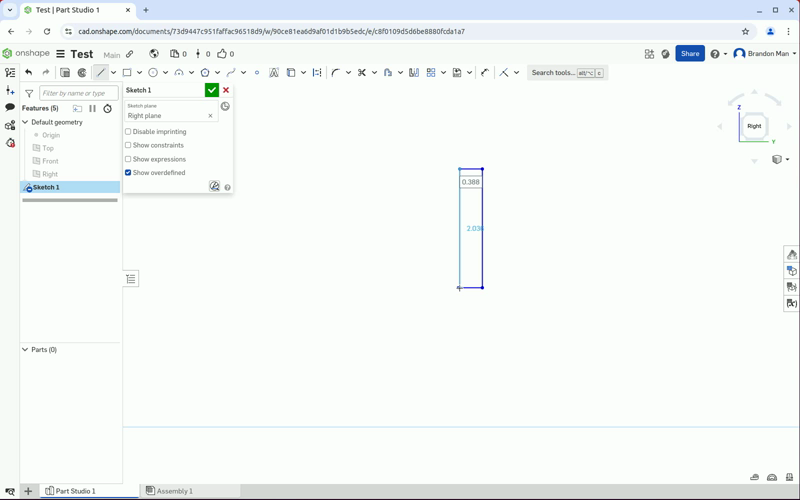
key_up(shift)
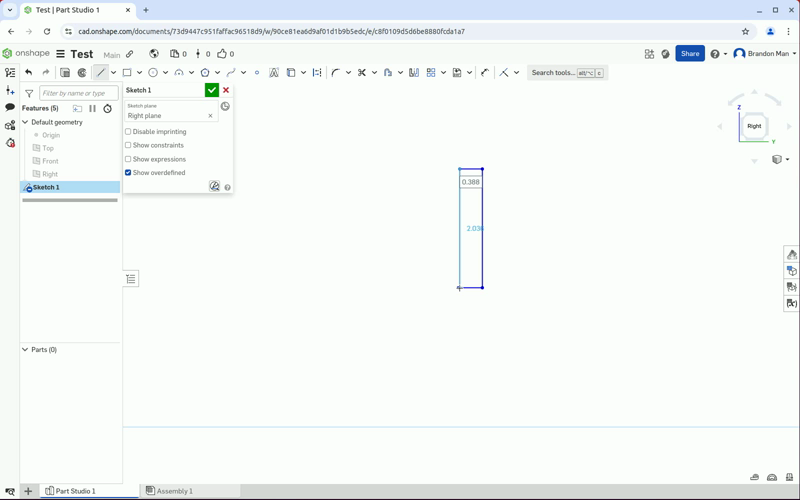
click(459, 287)
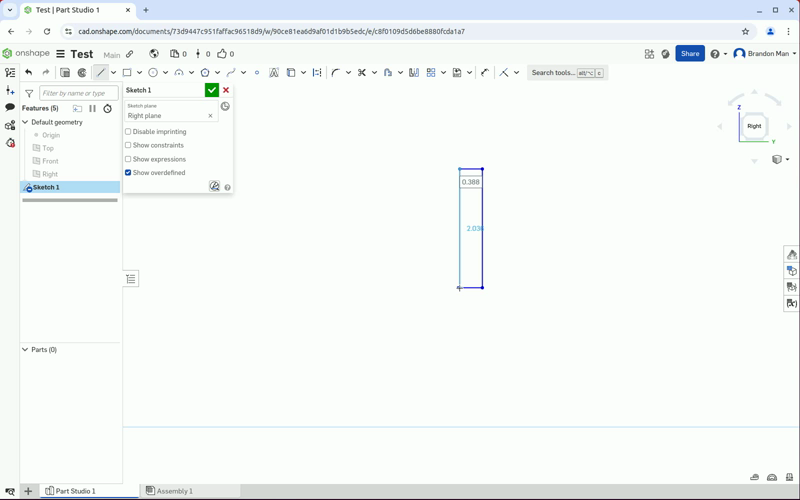
scroll(-6)
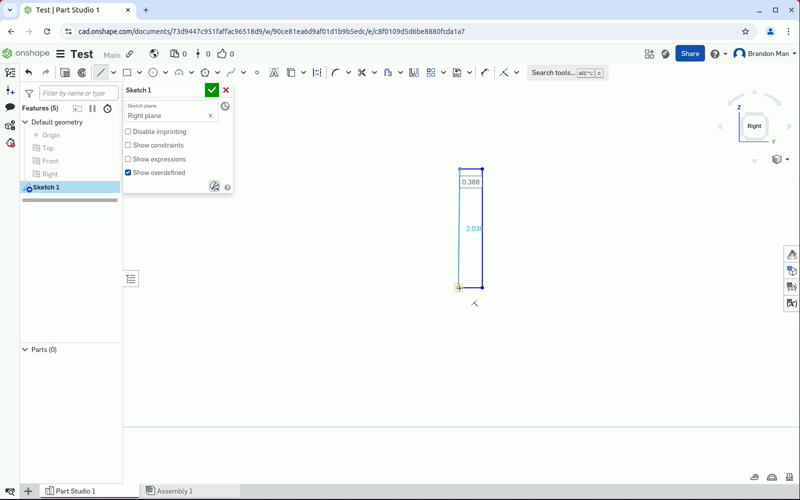
scroll(-6)
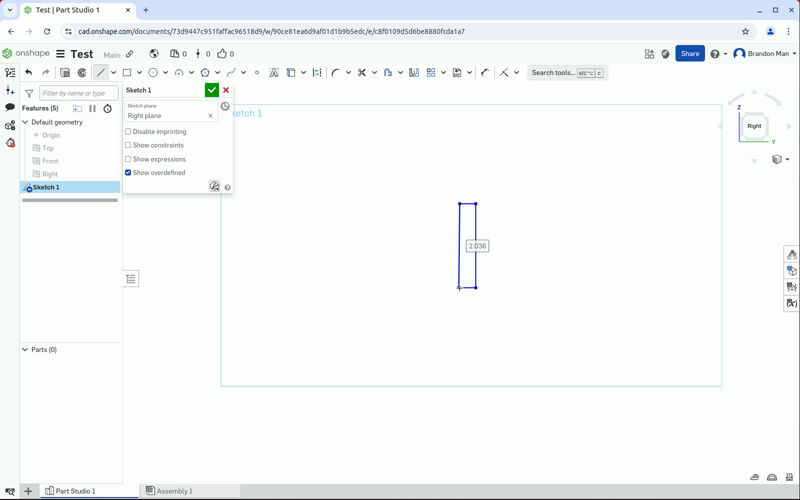
scroll(-6)
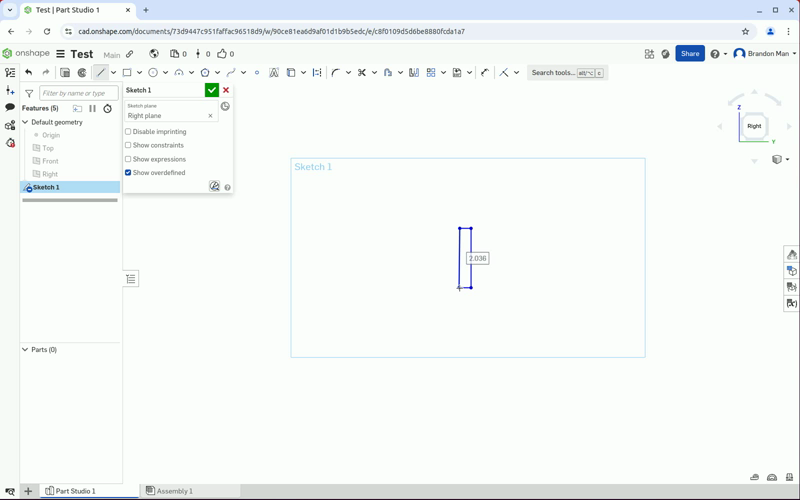
scroll(-6)
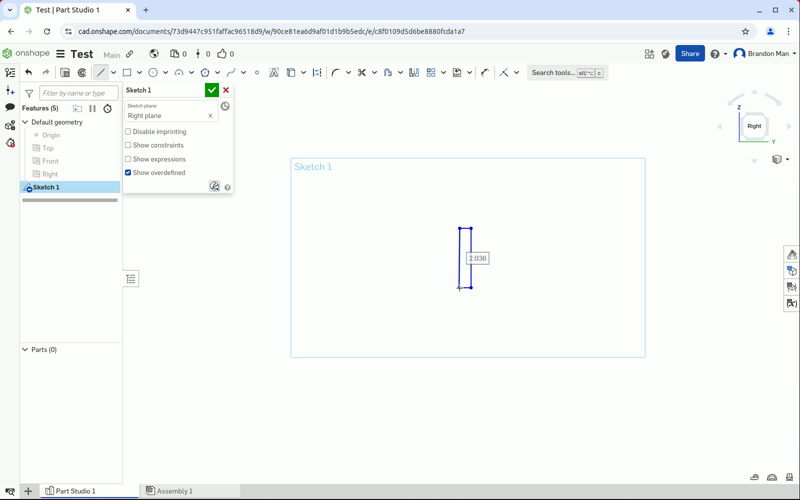
scroll(-6)
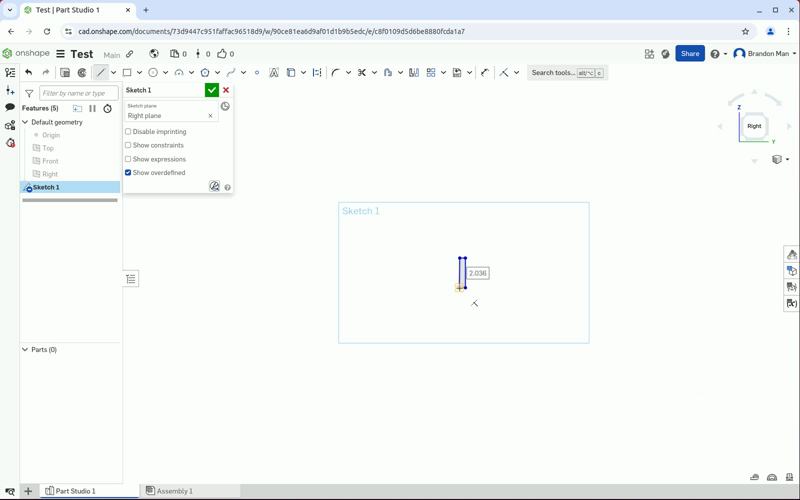
scroll(-6)
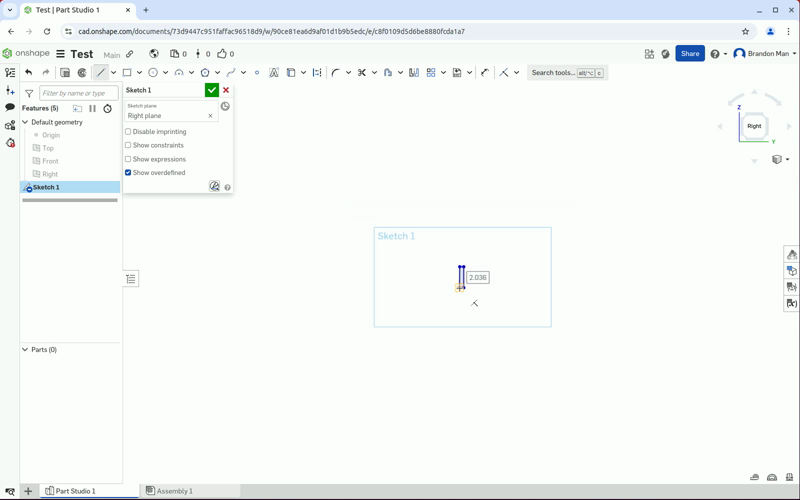
scroll(-6)
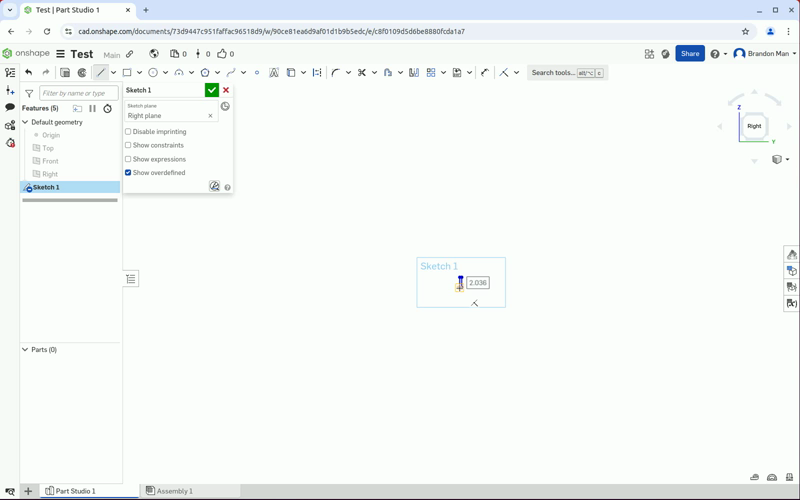
key(esc)
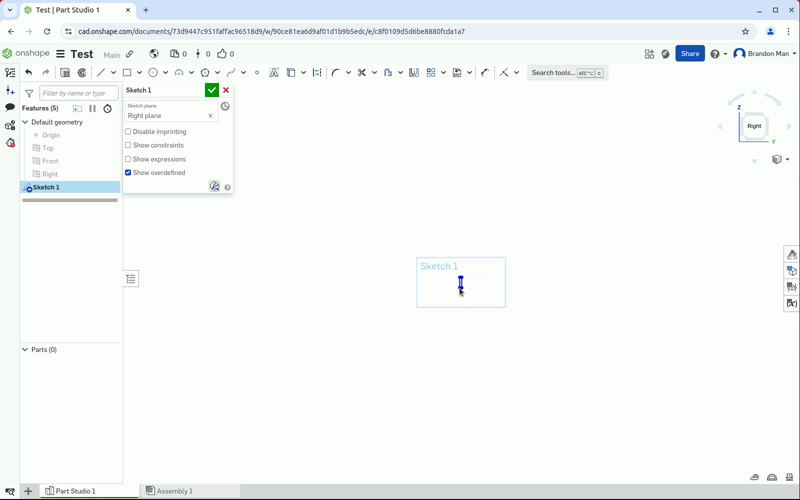
mouse_move(461, 280)
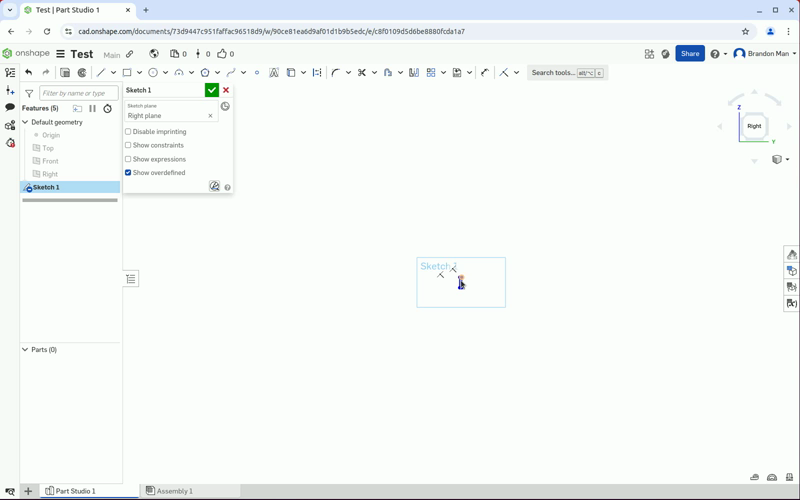
scroll(6)
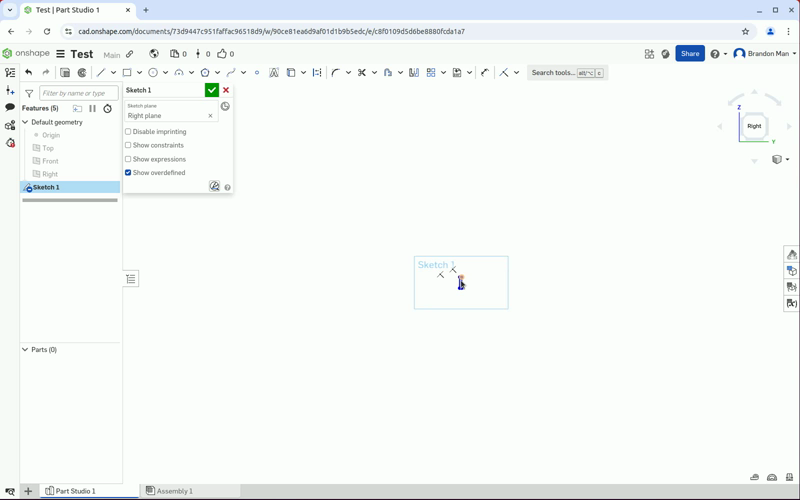
scroll(6)
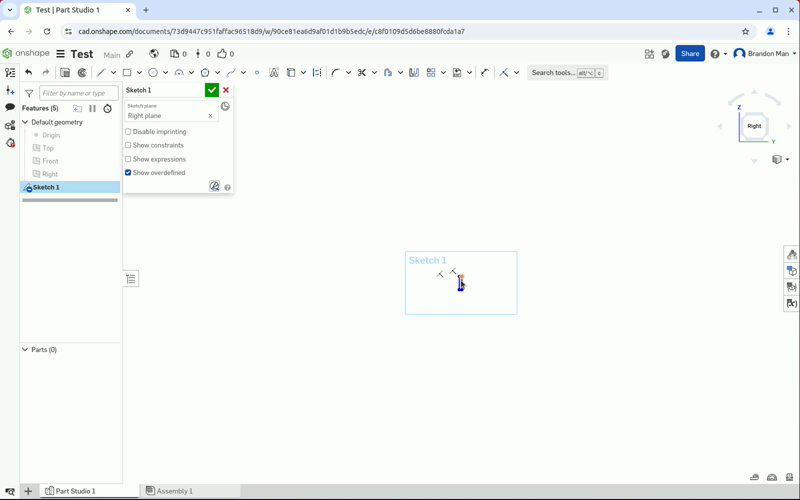
scroll(6)
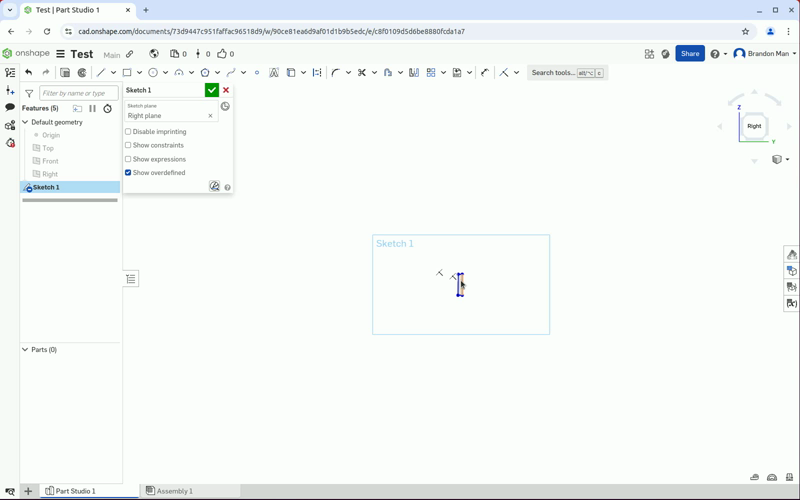
scroll(6)
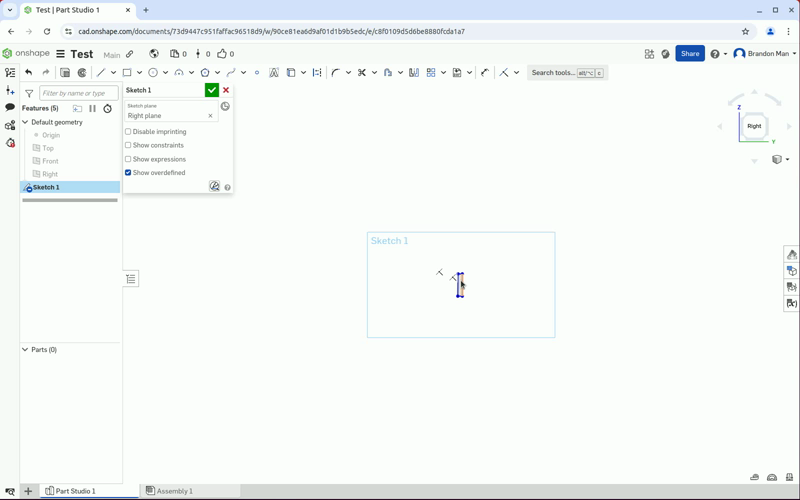
scroll(6)
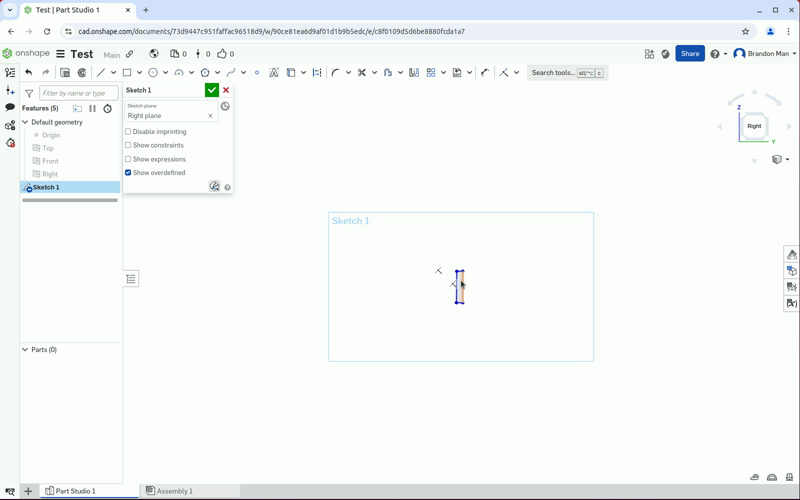
scroll(6)
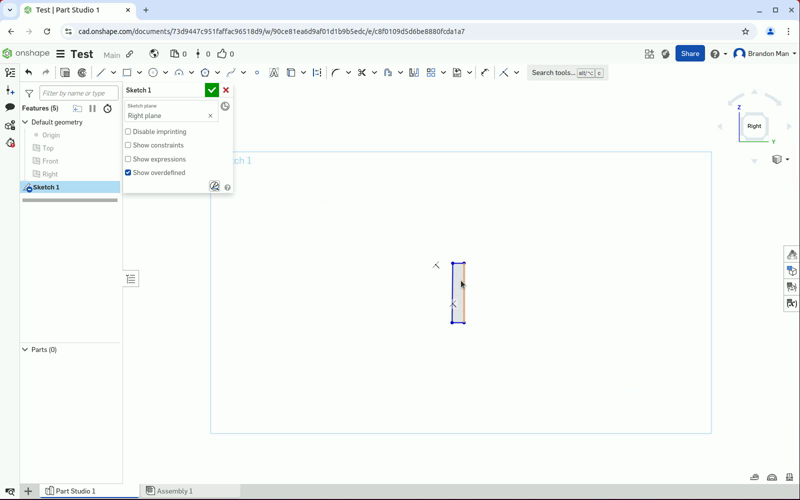
scroll(6)
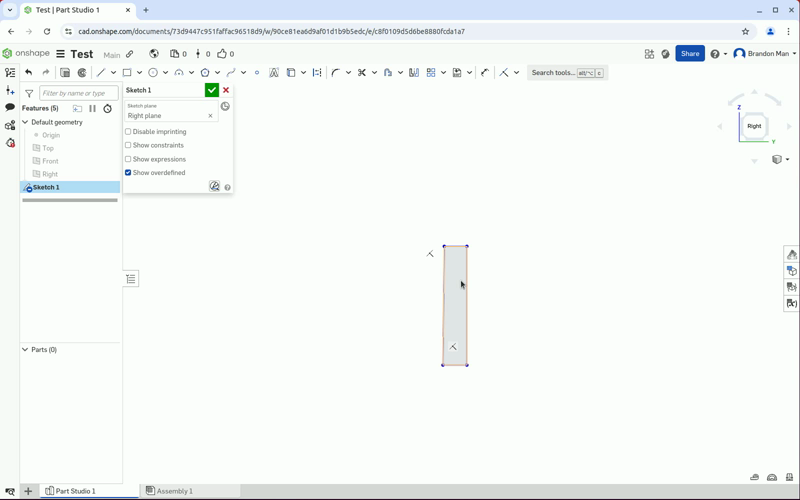
click(461, 280)
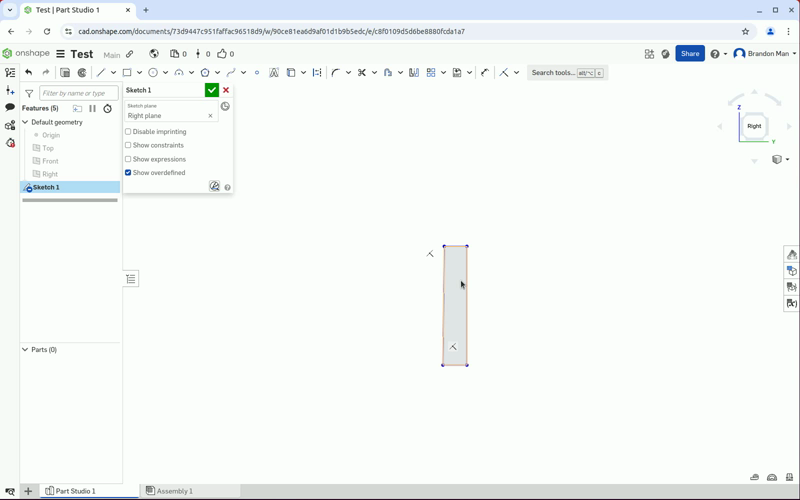
scroll(-6)
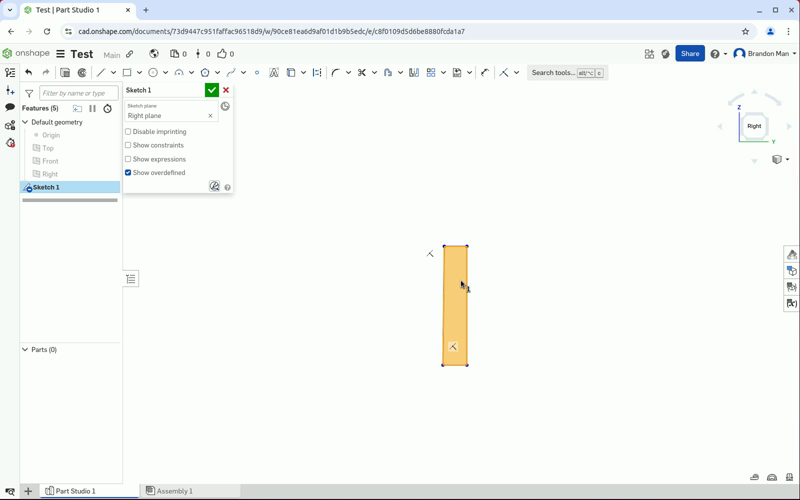
scroll(-6)
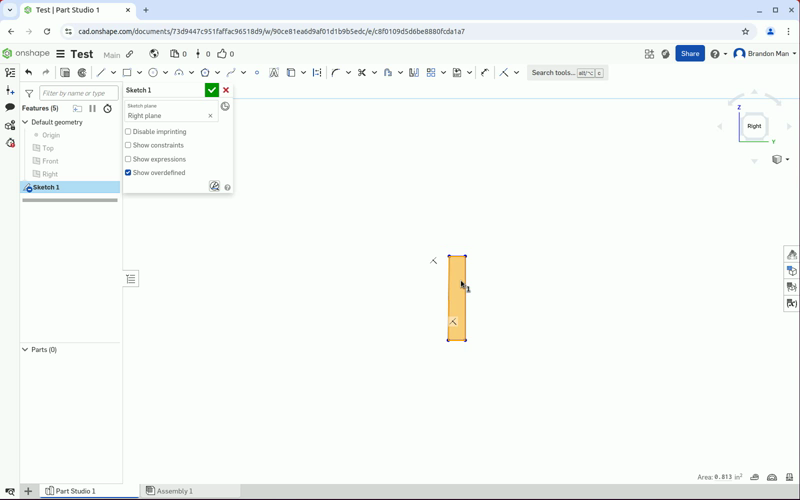
scroll(-6)
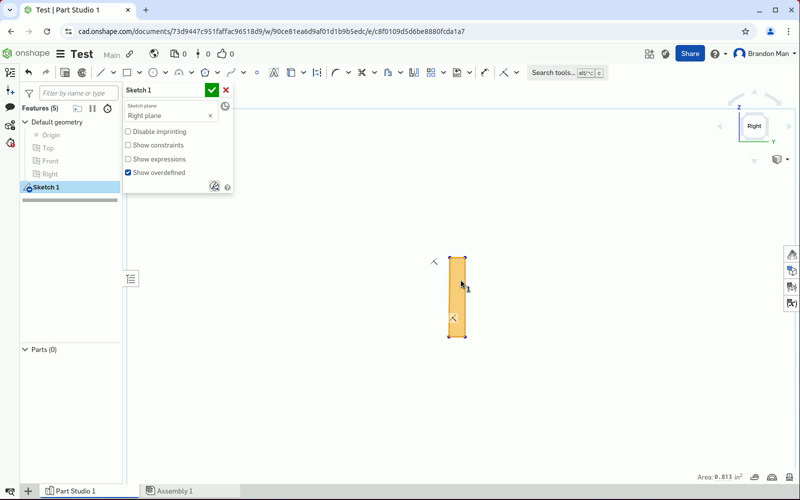
scroll(-6)
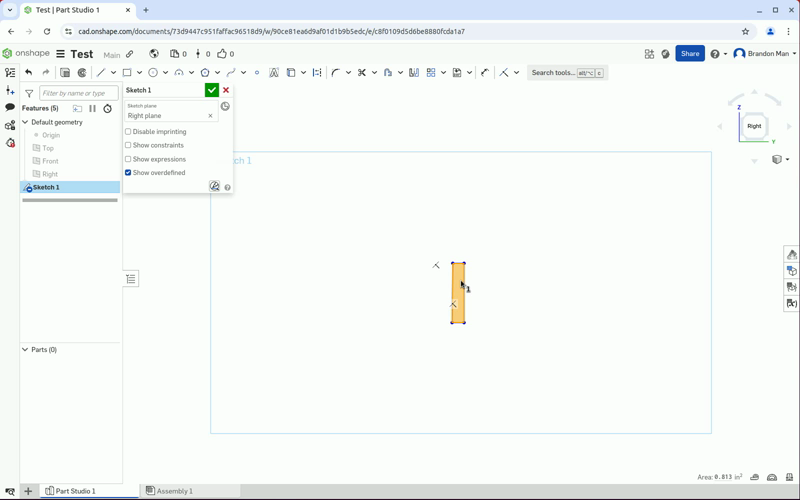
scroll(-6)
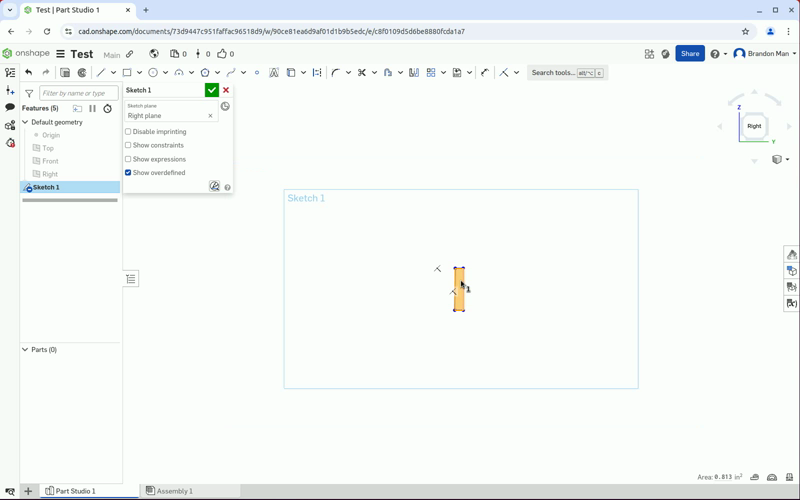
scroll(-6)
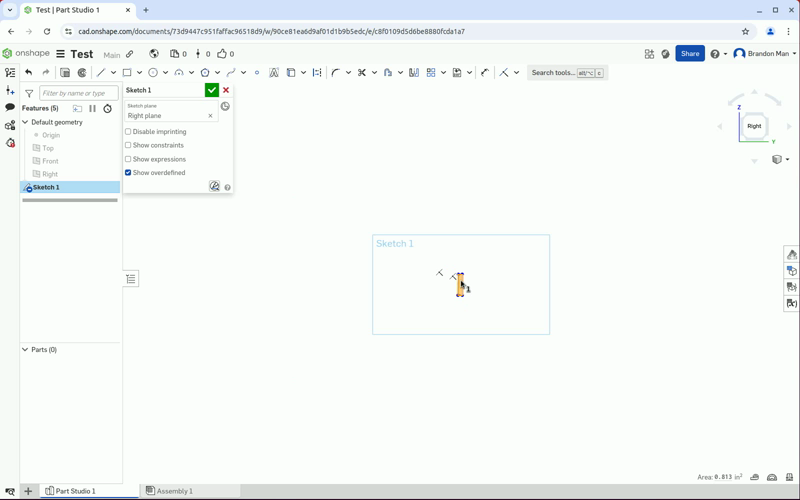
scroll(-6)
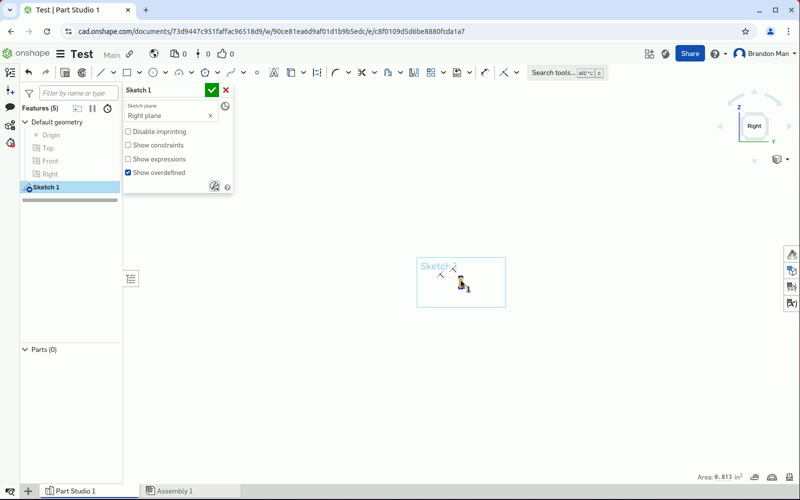
mouse_move(73, 352)
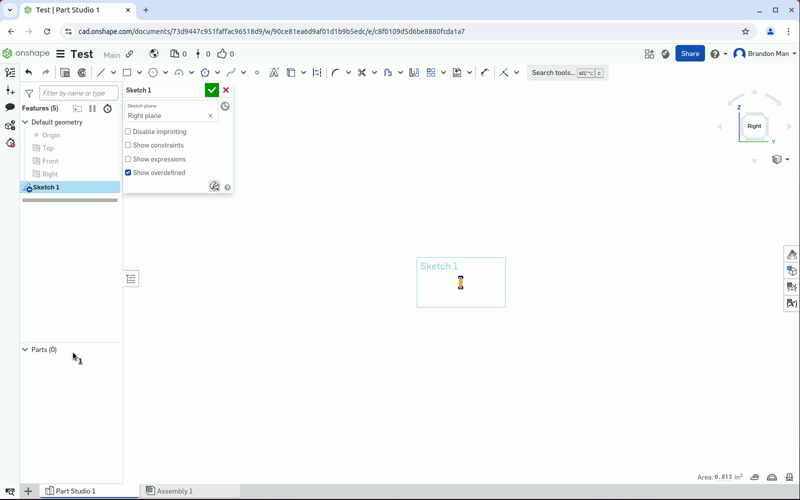
key(shift+y)
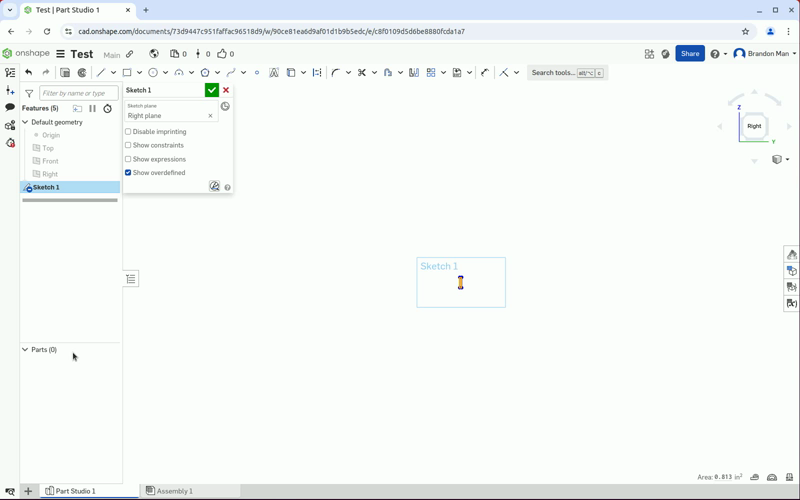
key(shift+e)
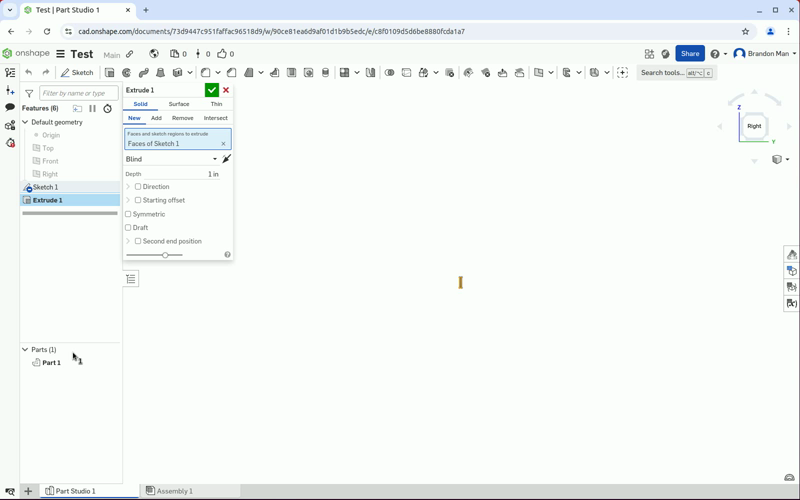
mouse_move(143, 106)
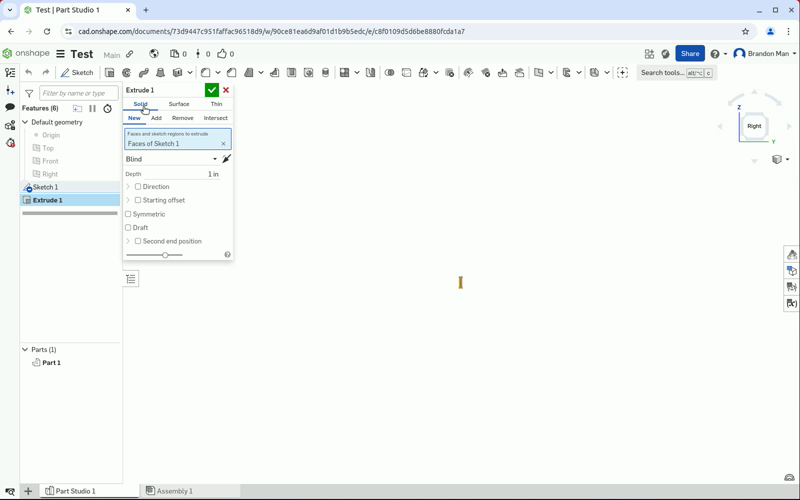
click(143, 106)
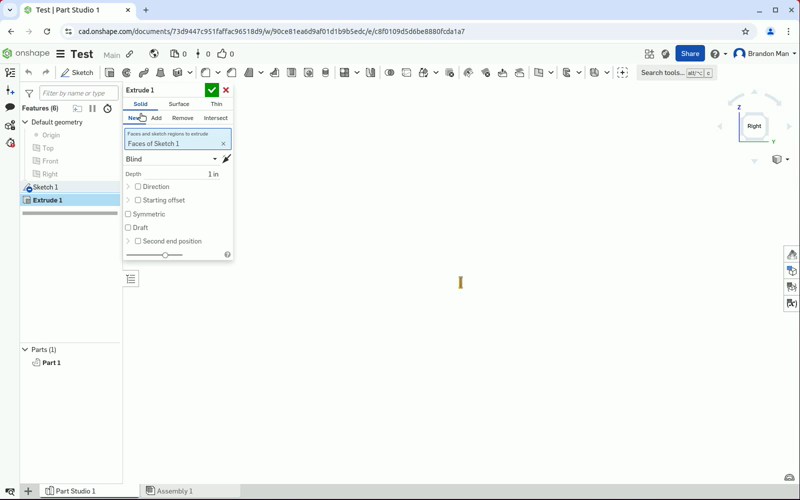
mouse_move(137, 120)
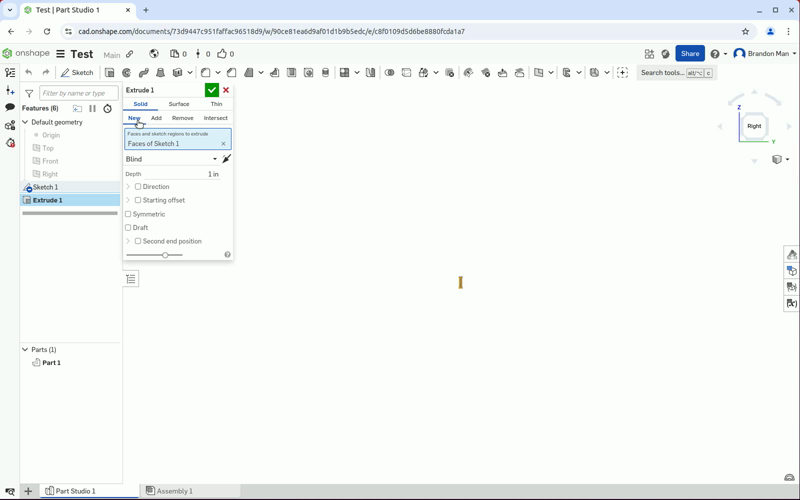
click(137, 120)
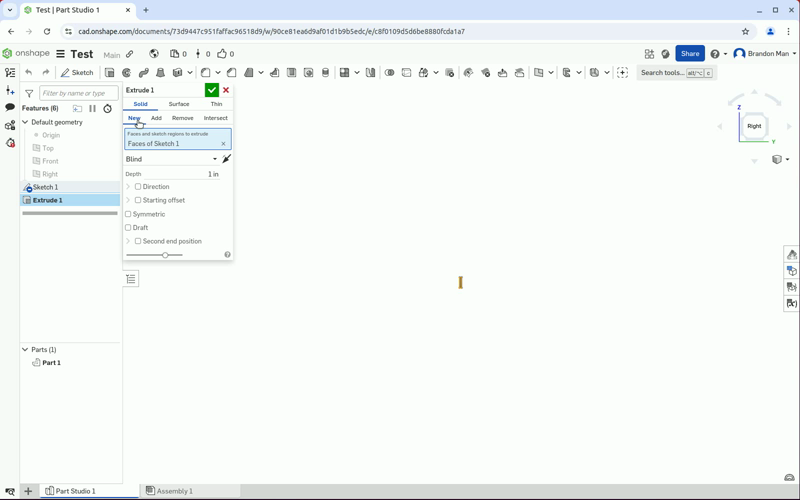
key(tab, 4)
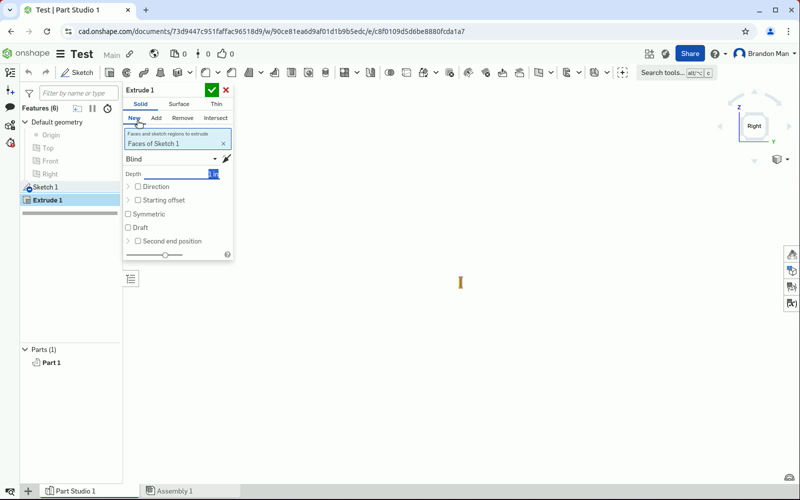
text(19.256)
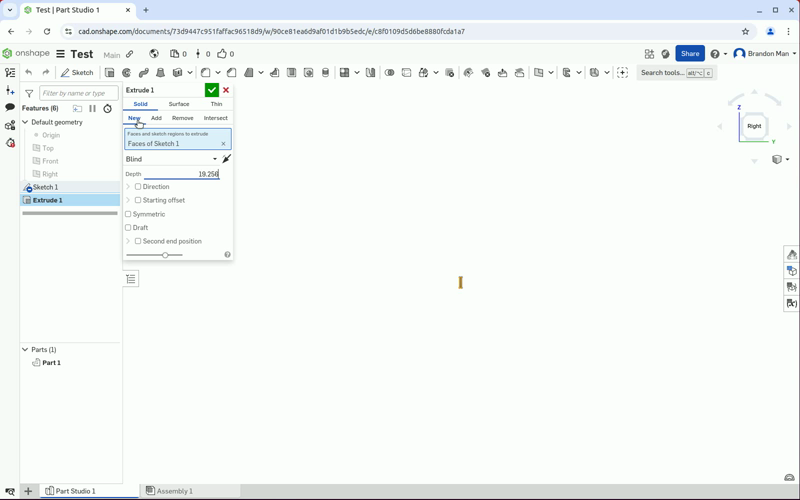
key(tab, 3)
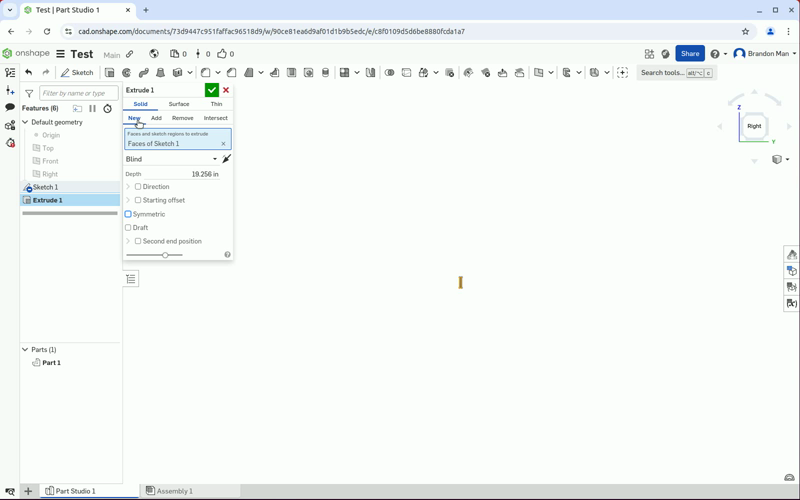
key(space)
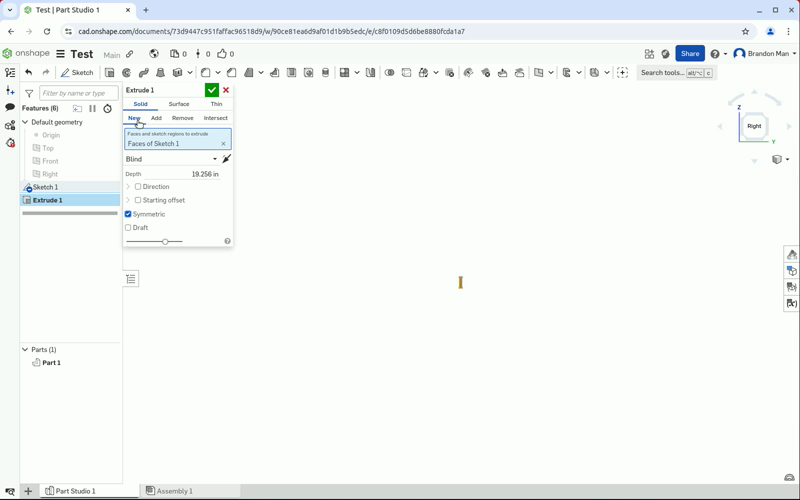
key(enter)
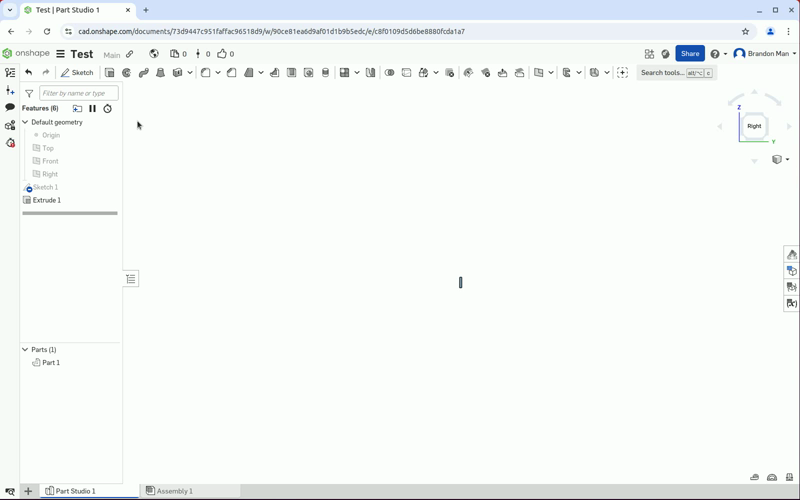
key(shift+h)
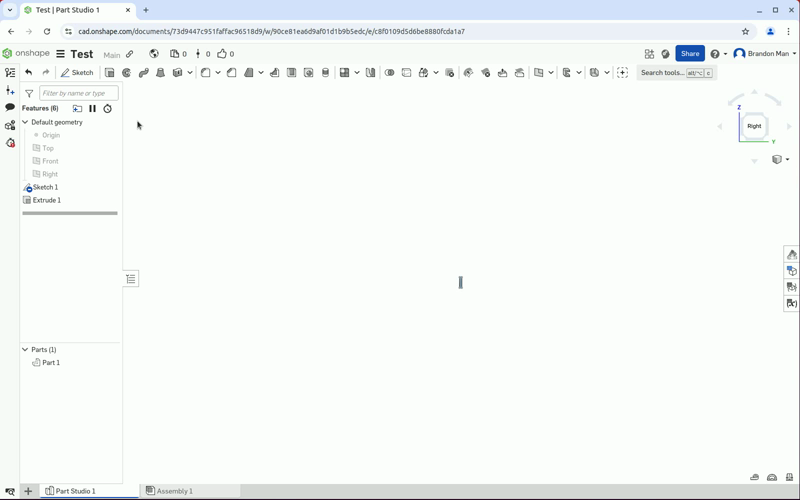
key(shift+h)
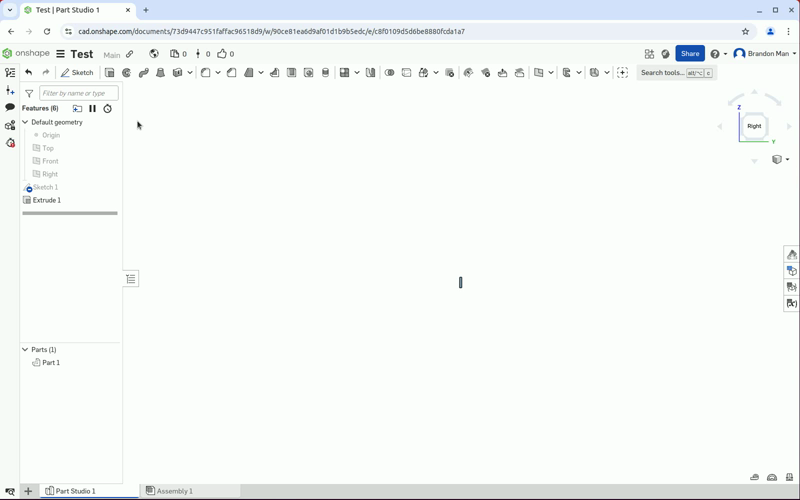
mouse_move(73, 189)
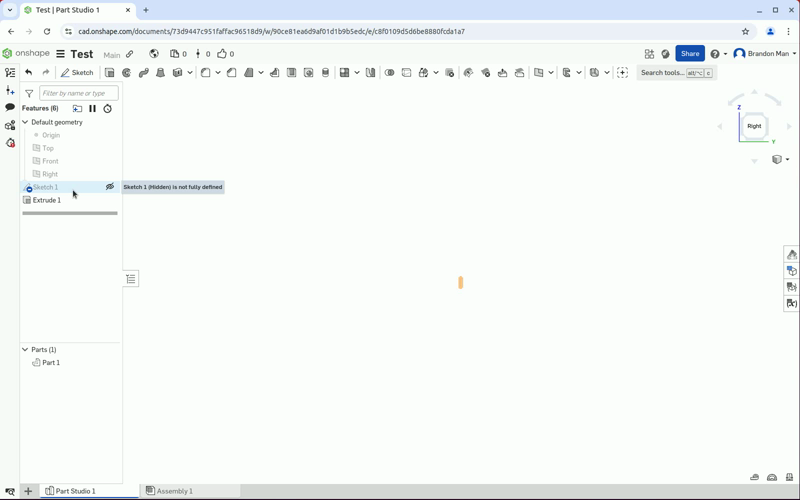
click(73, 189)
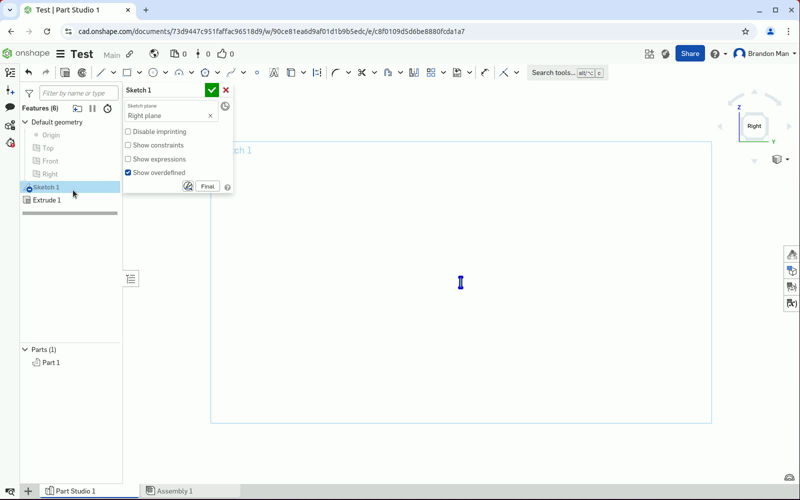
mouse_move(229, 92)
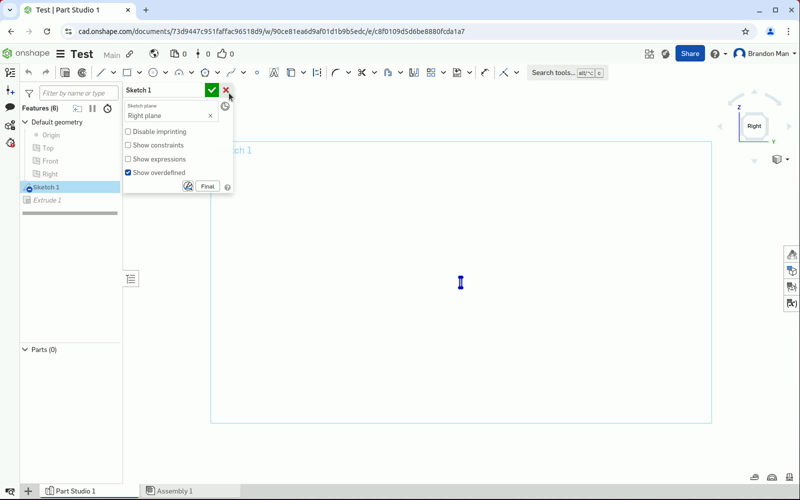
click(229, 92)
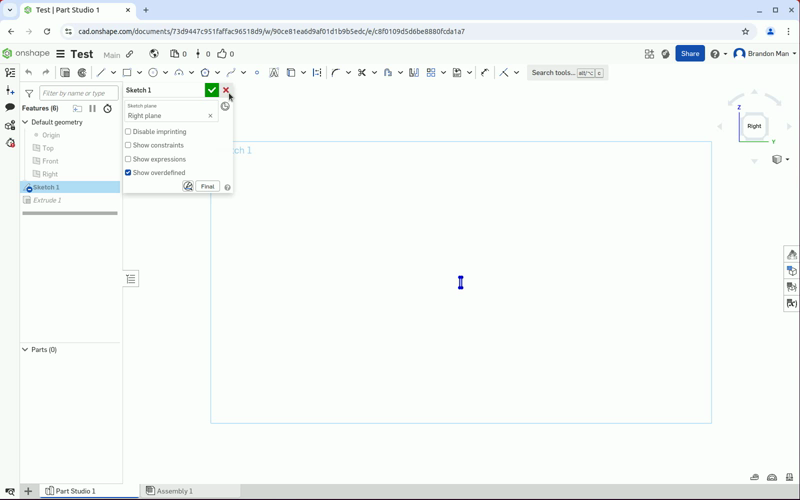
key(shift+s)
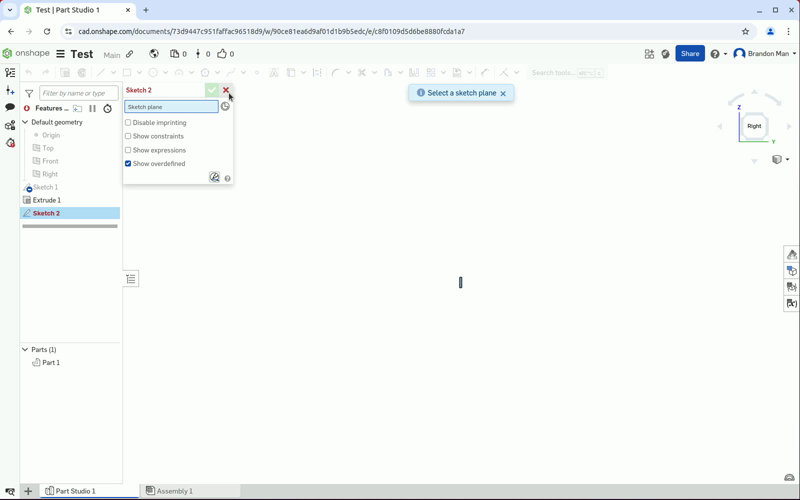
mouse_move(73, 176)
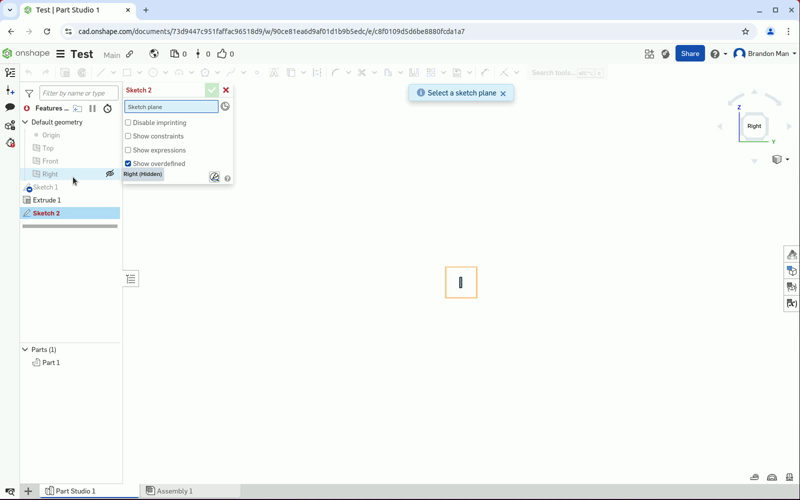
click(73, 176)
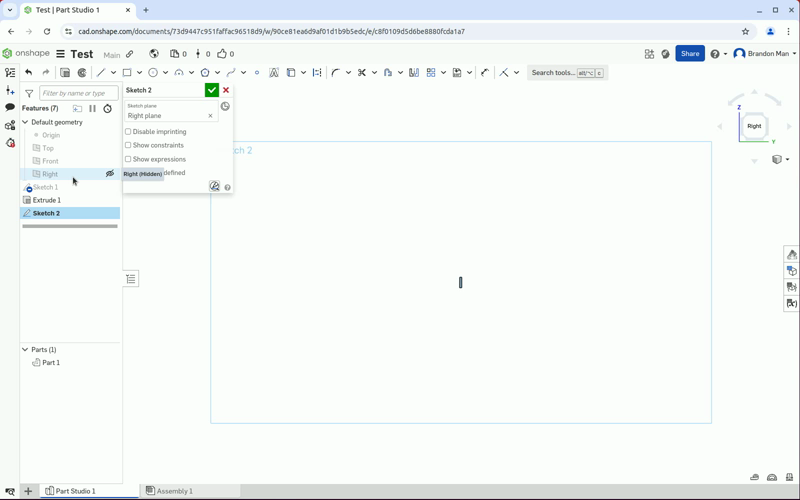
mouse_move(73, 352)
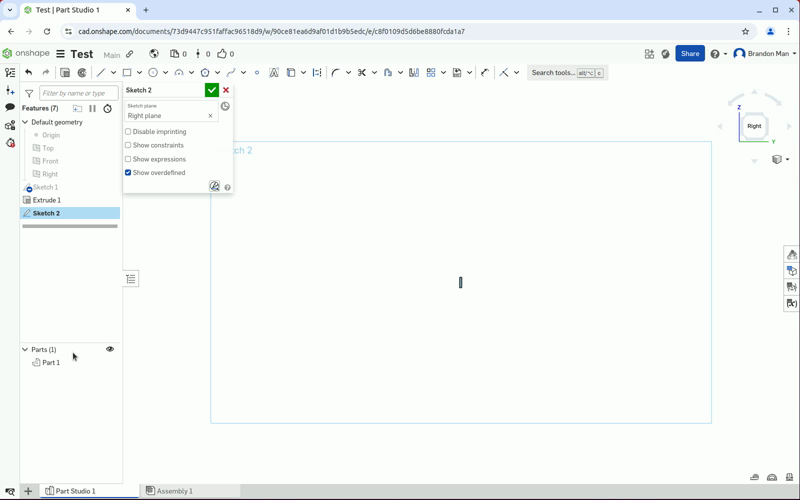
key(y)
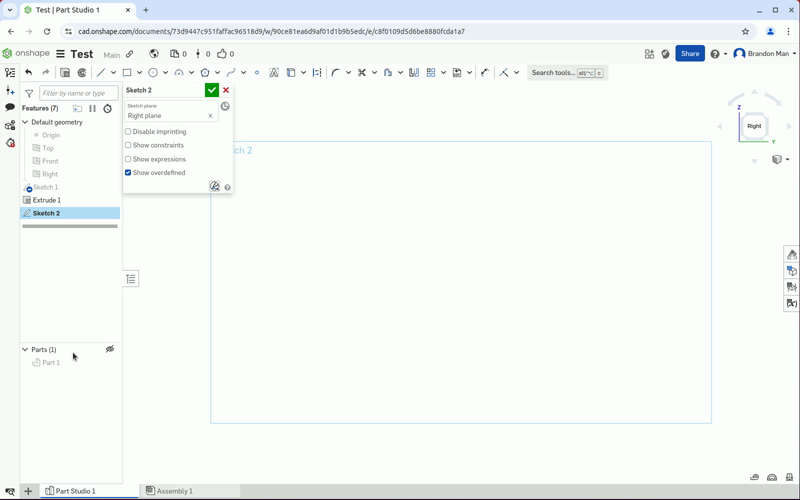
key(l)
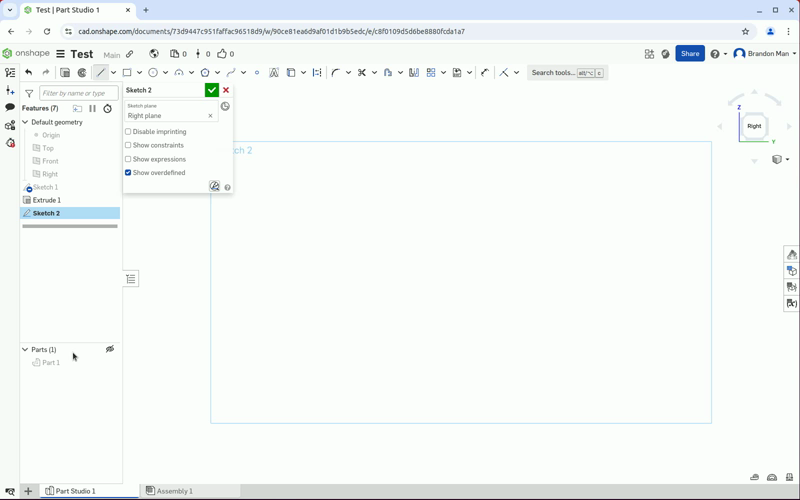
key_down(shift)
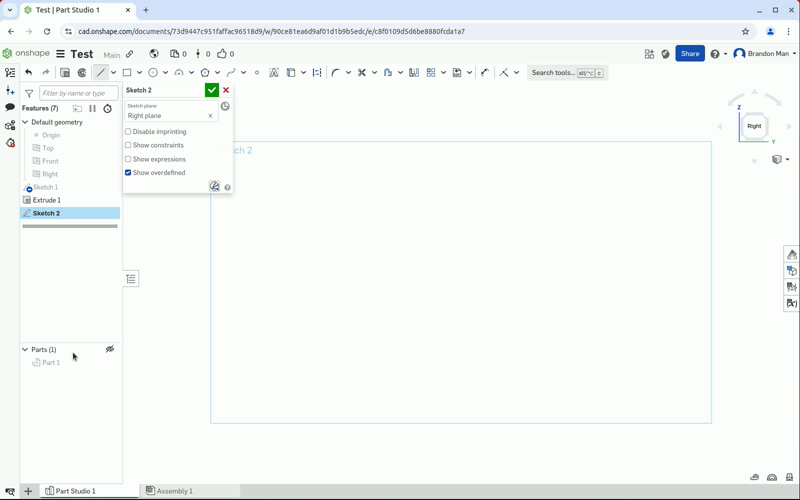
mouse_move(459, 287)
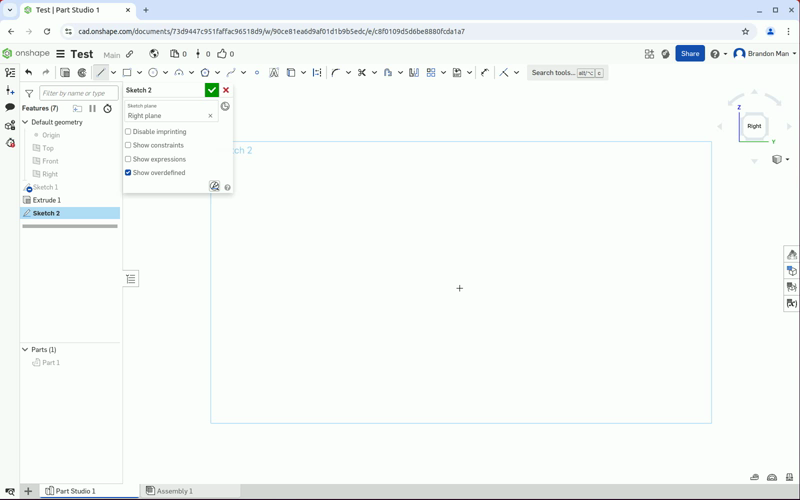
click(459, 287)
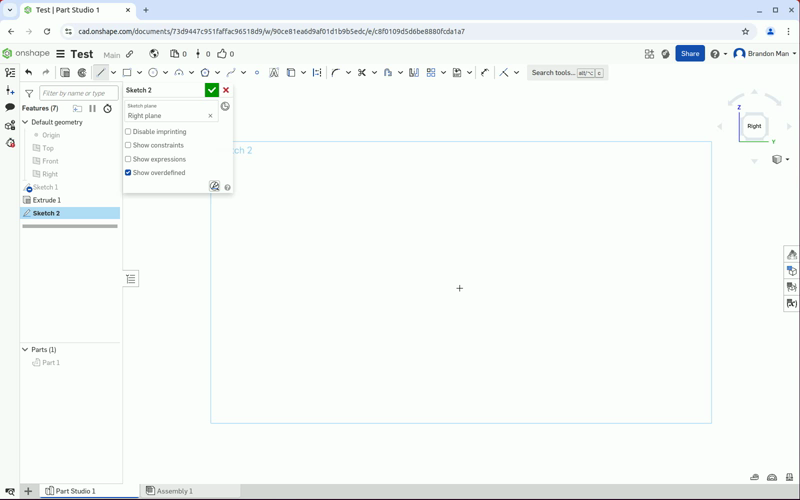
key_up(shift)
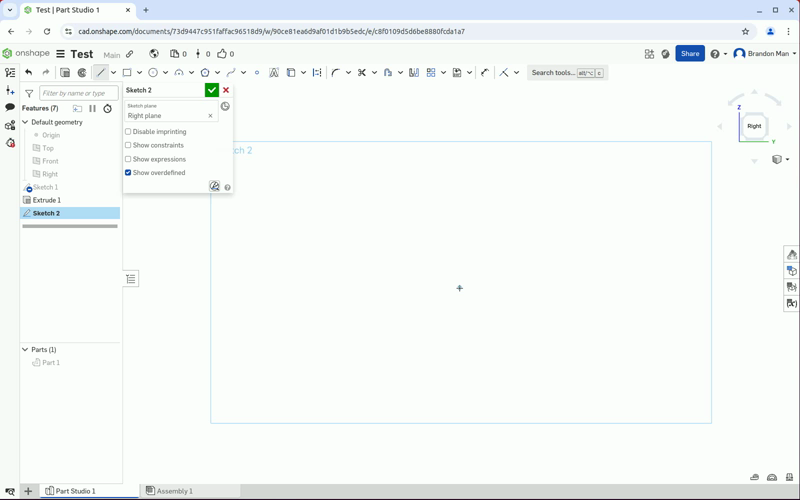
key_down(shift)
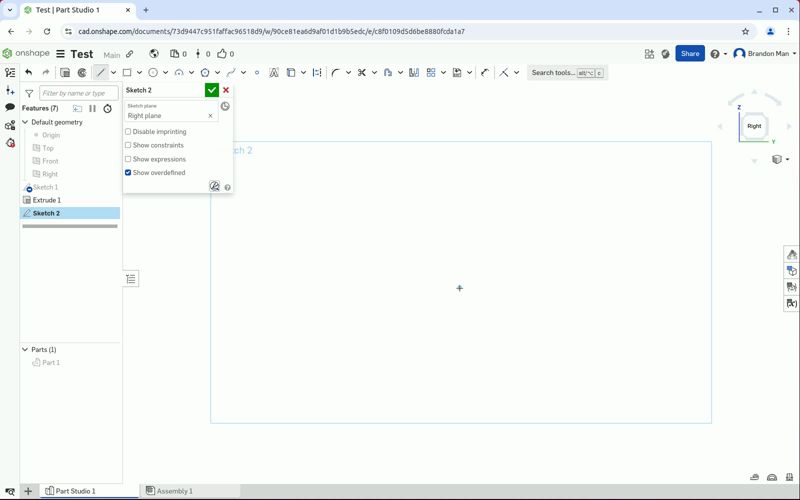
mouse_move(489, 287)
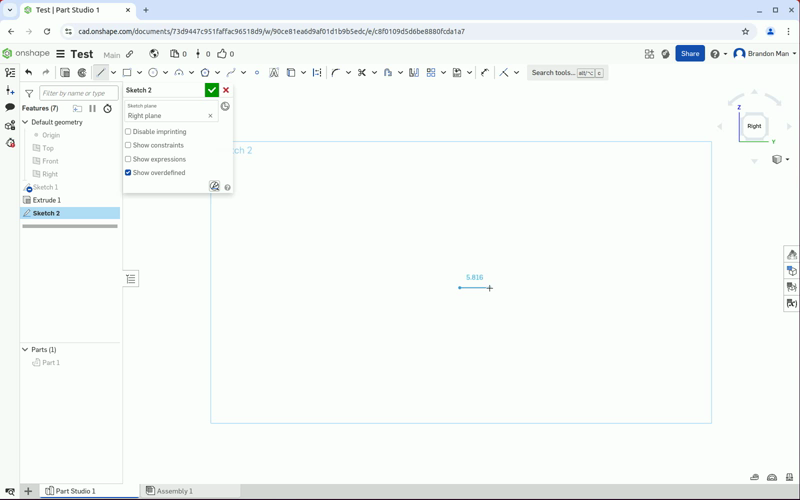
mouse_move(461, 287)
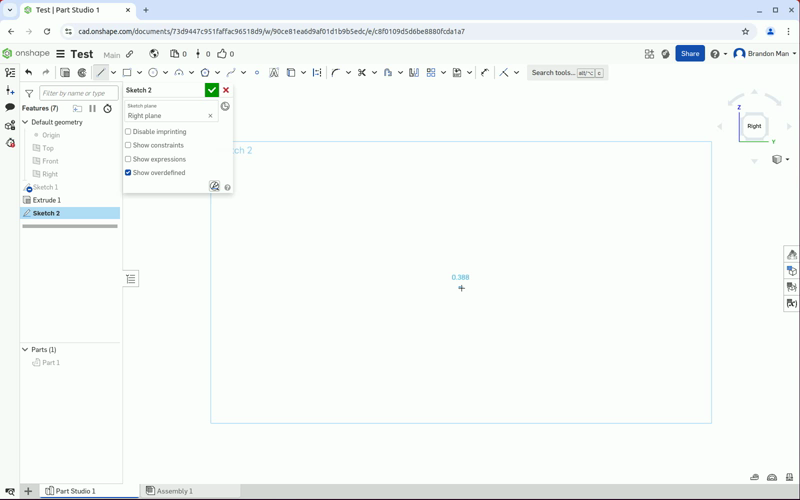
scroll(6)
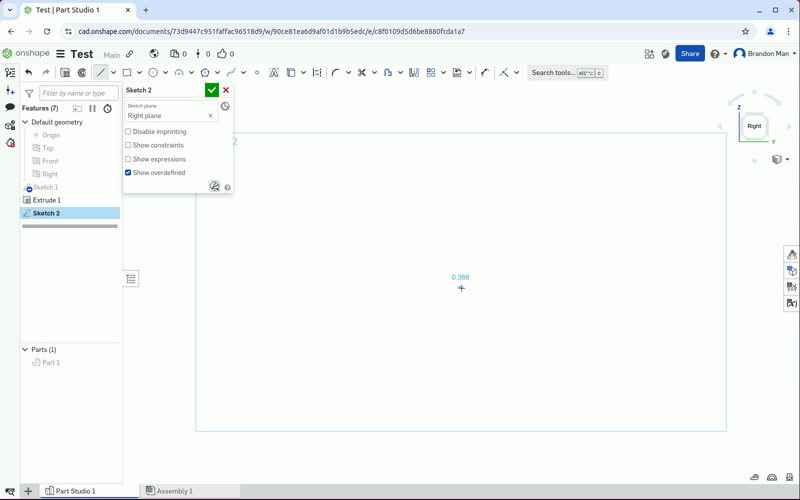
scroll(6)
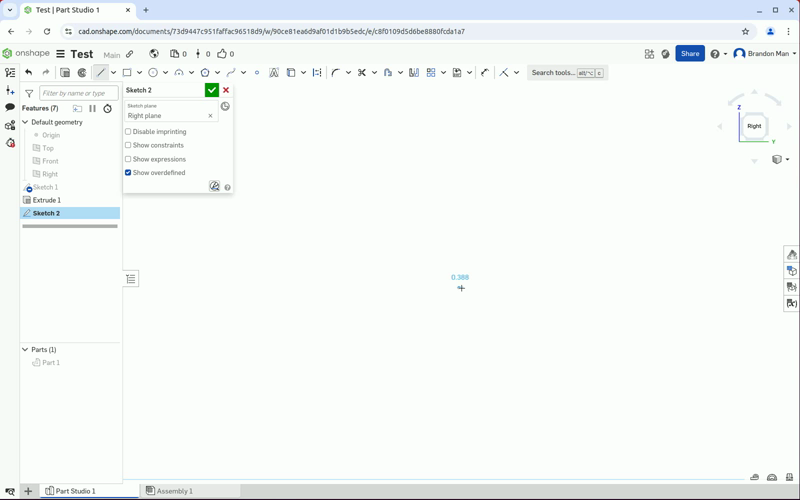
scroll(6)
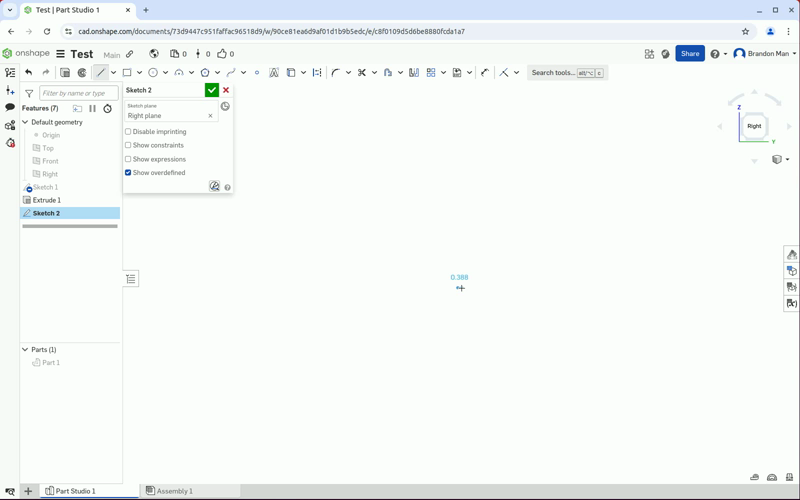
scroll(6)
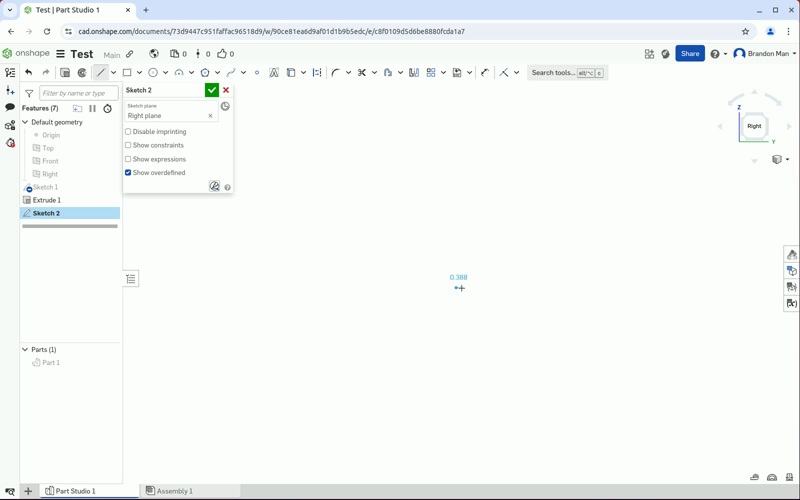
scroll(6)
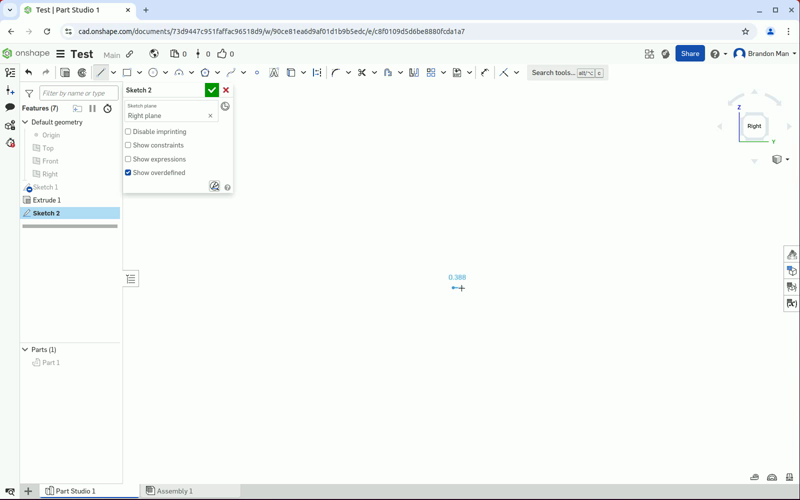
scroll(6)
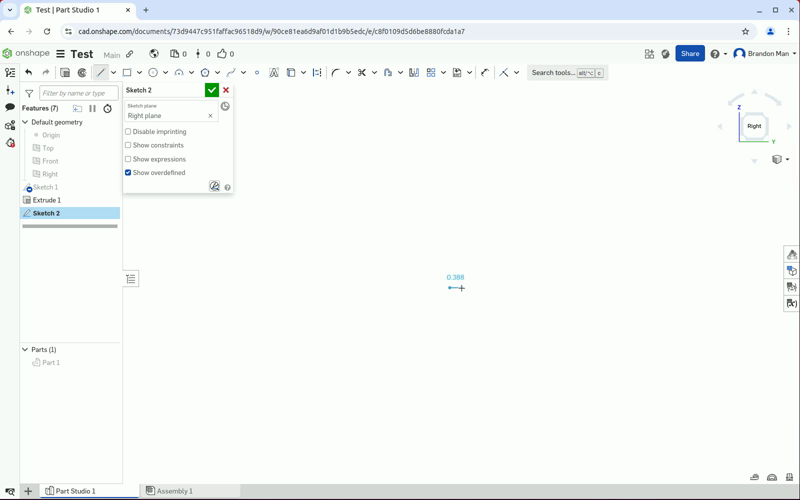
scroll(6)
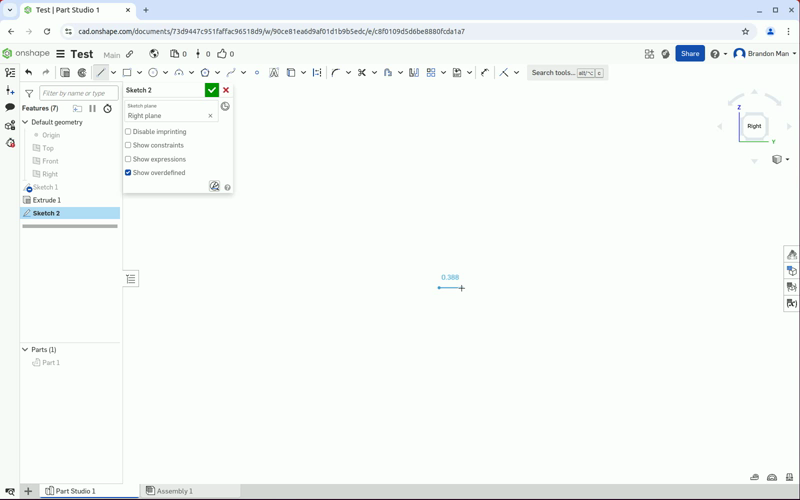
click(461, 287)
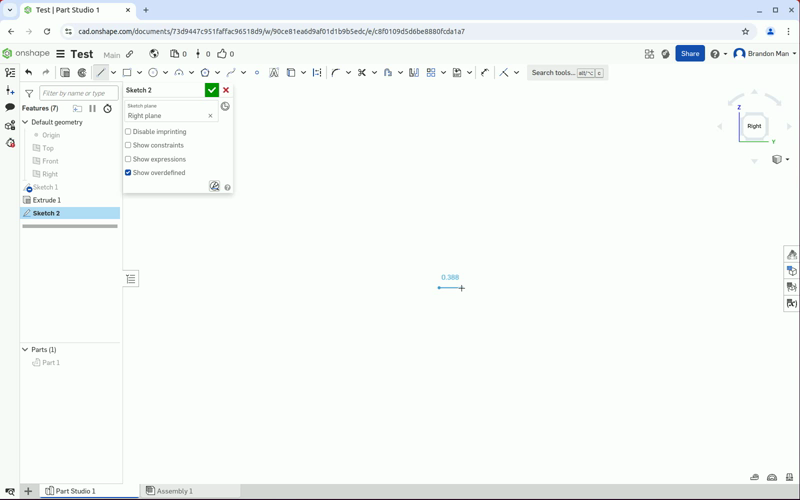
scroll(-6)
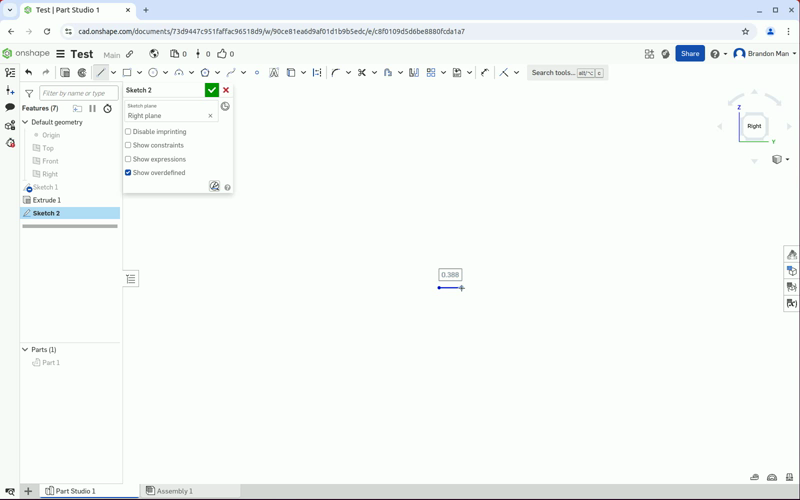
scroll(-6)
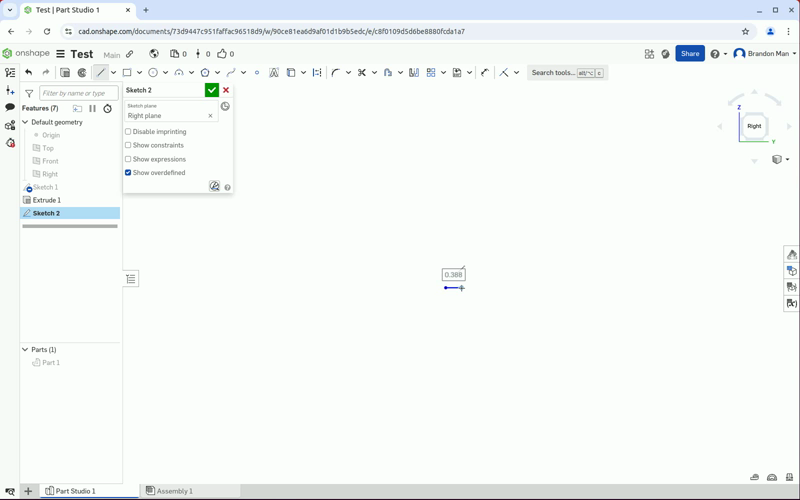
scroll(-6)
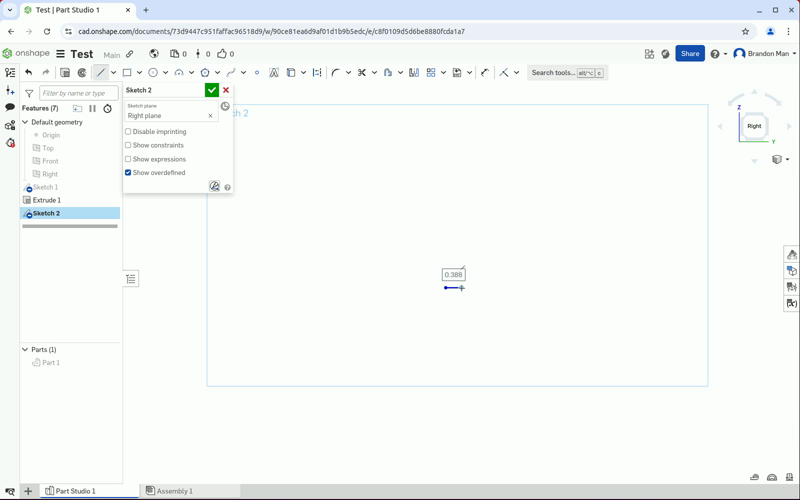
scroll(-6)
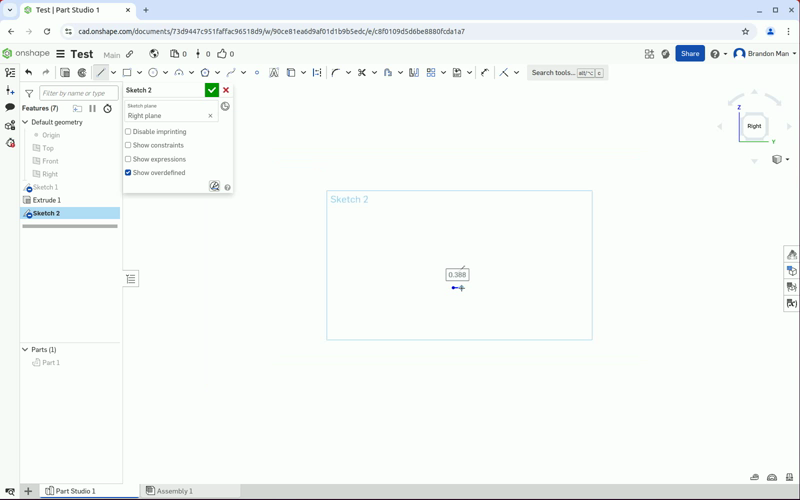
scroll(-6)
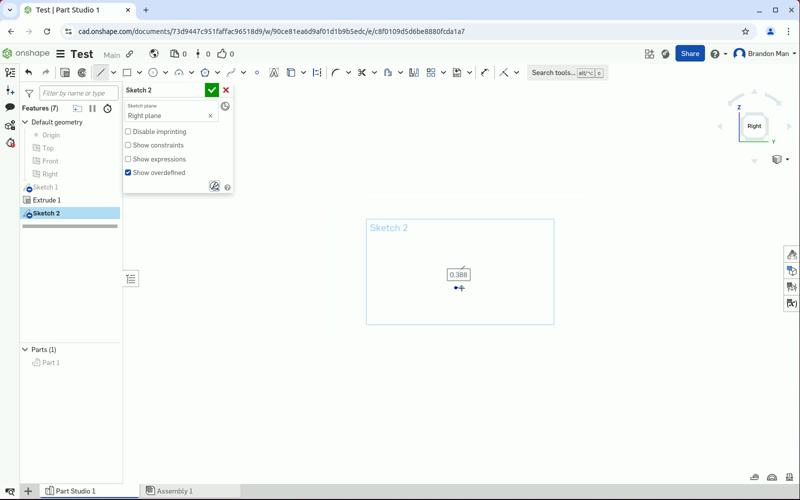
scroll(-6)
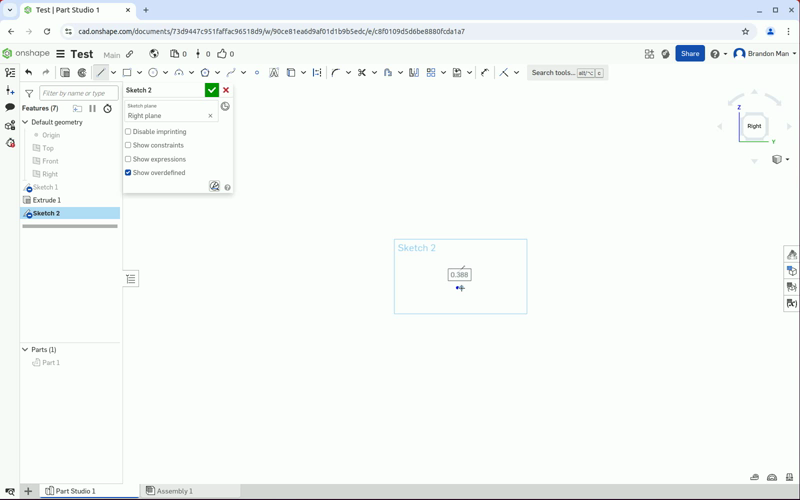
scroll(-6)
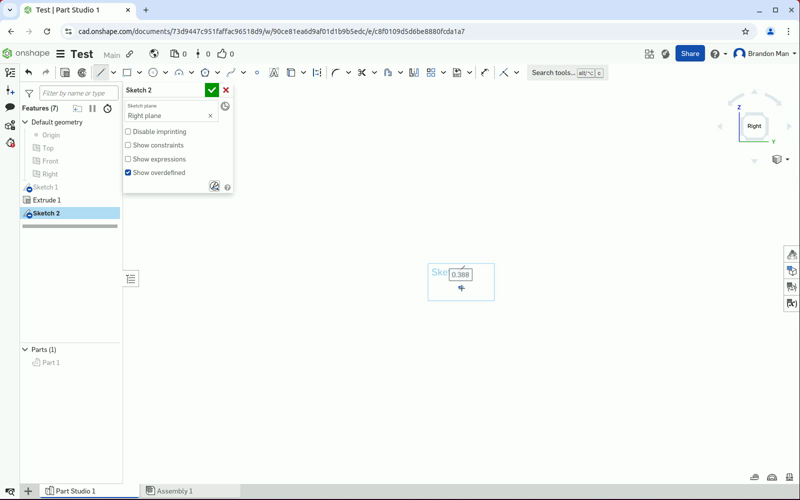
key_up(shift)
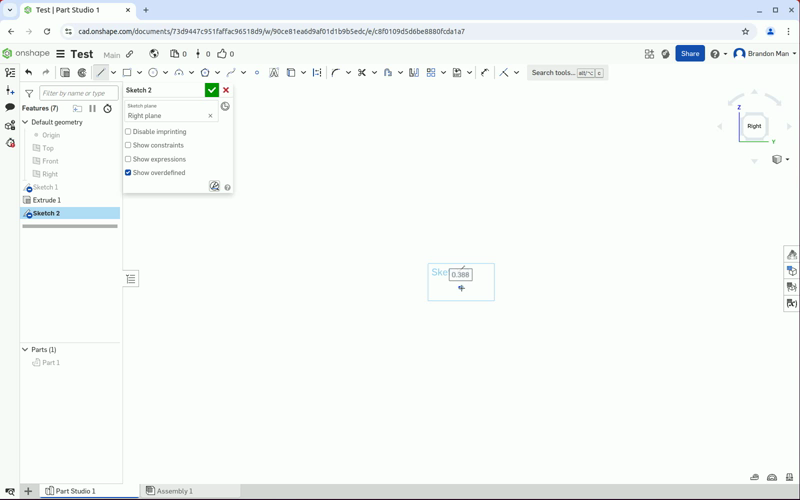
key_down(shift)
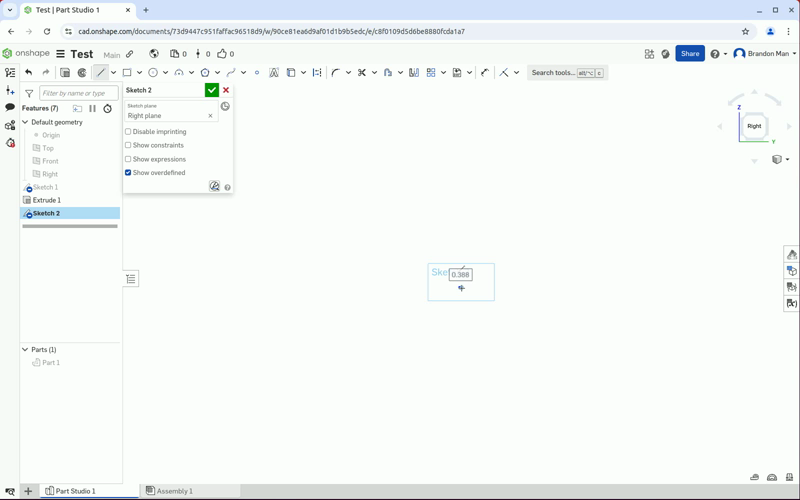
mouse_move(491, 287)
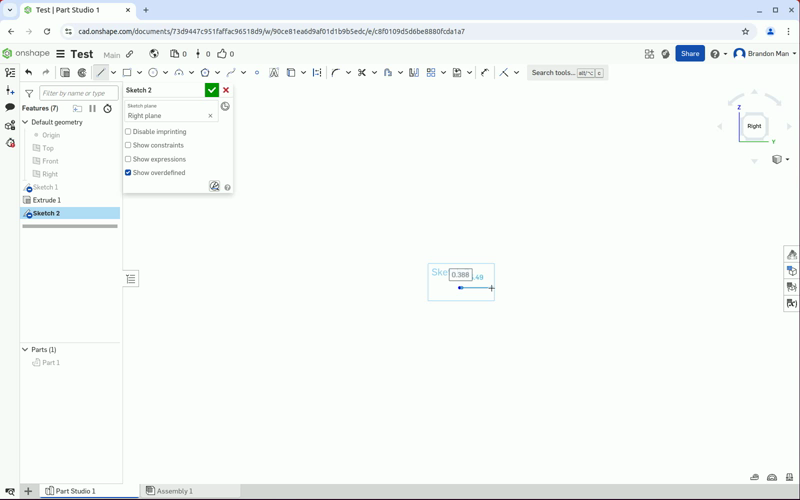
mouse_move(461, 277)
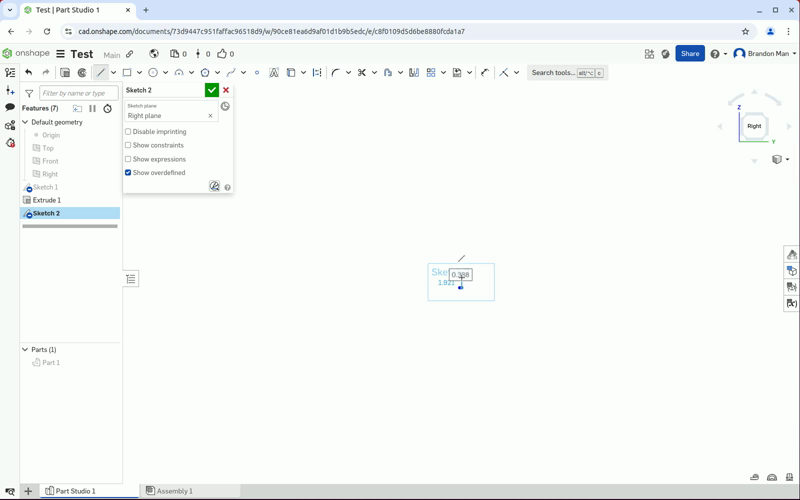
click(461, 277)
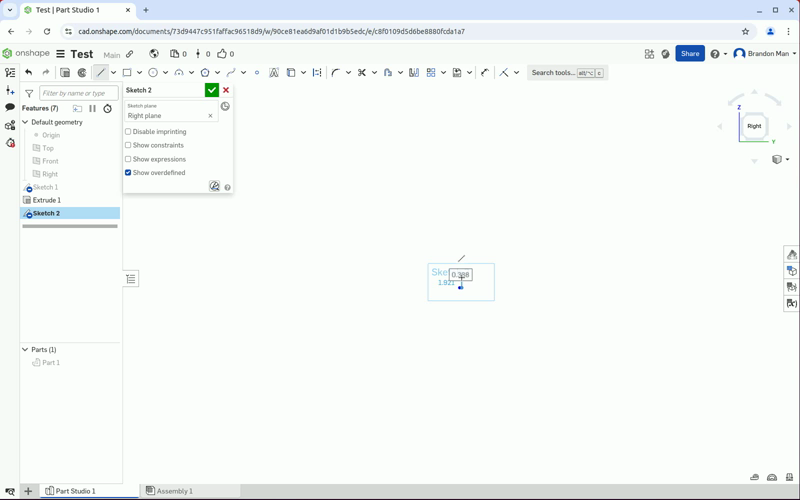
key_up(shift)
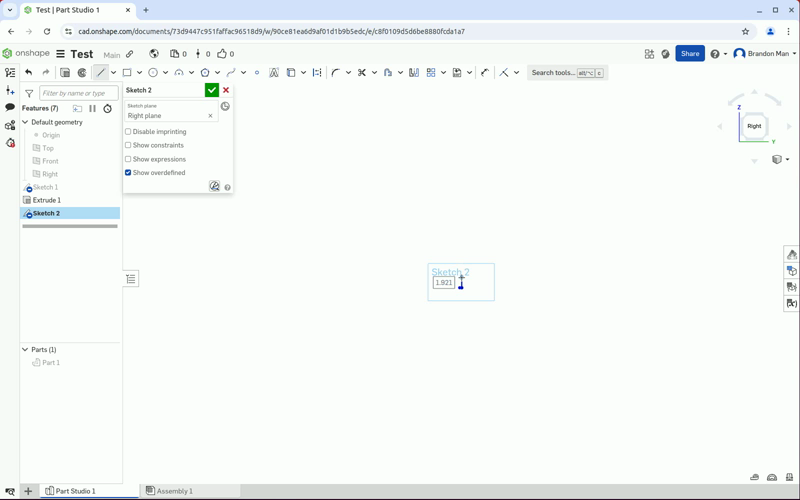
key_down(shift)
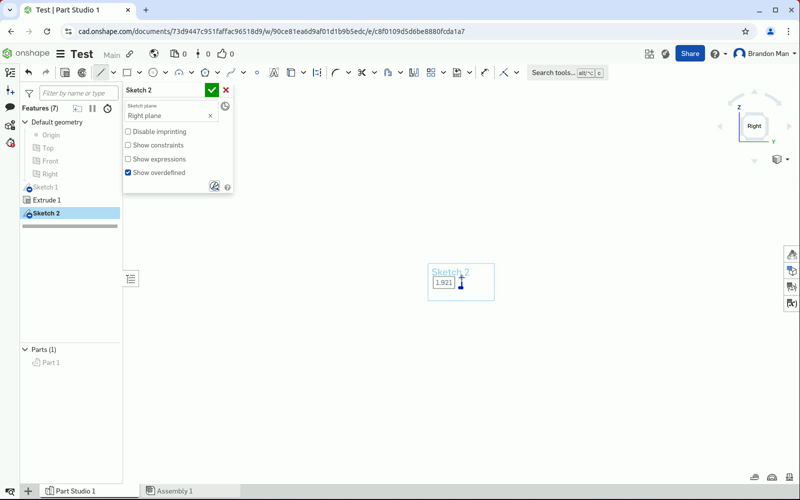
mouse_move(491, 277)
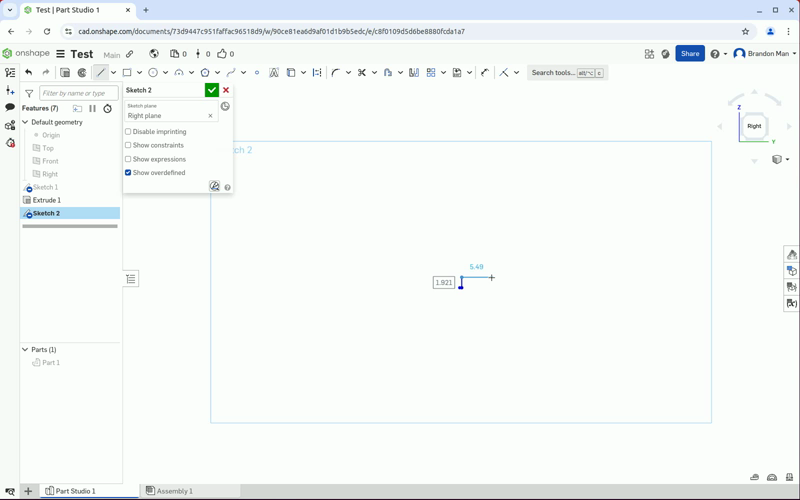
mouse_move(459, 277)
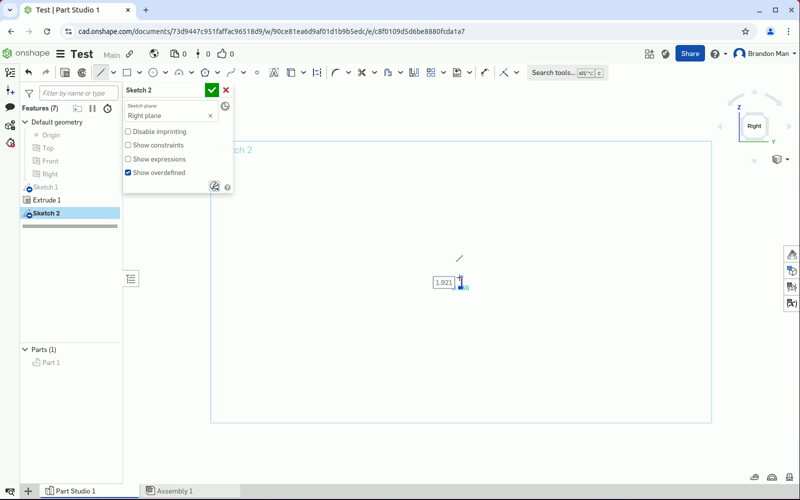
scroll(6)
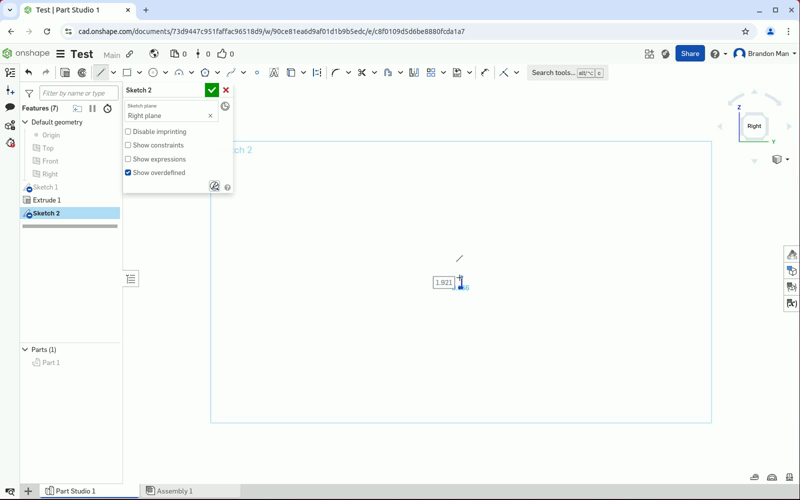
scroll(6)
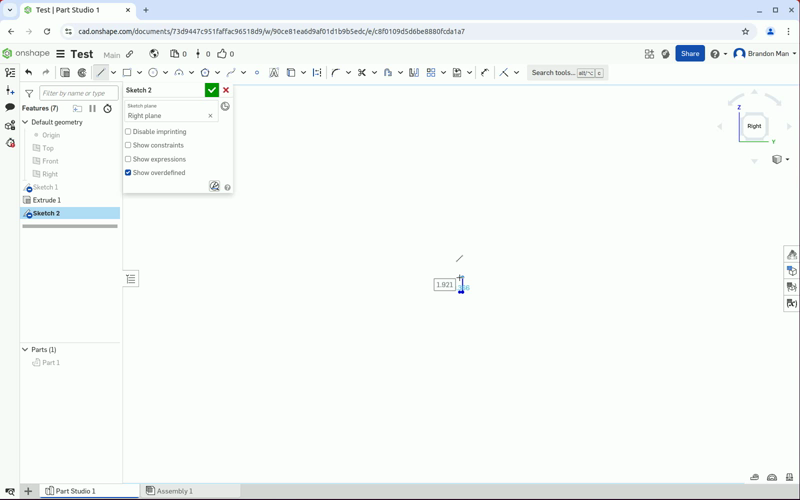
scroll(6)
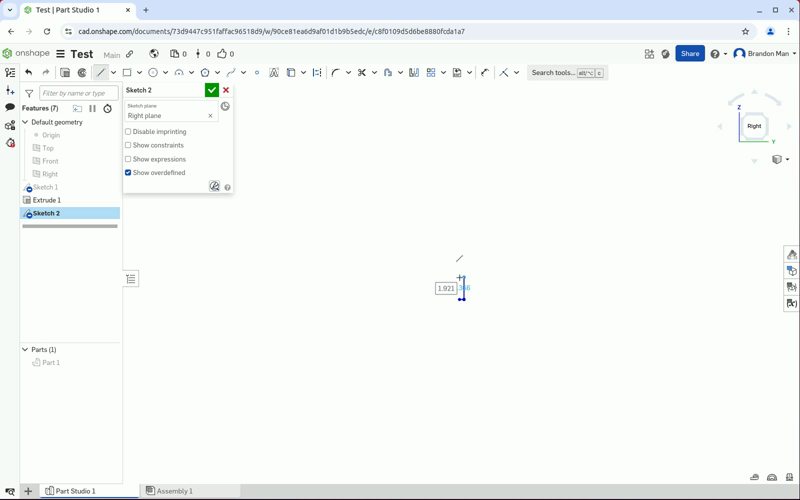
scroll(6)
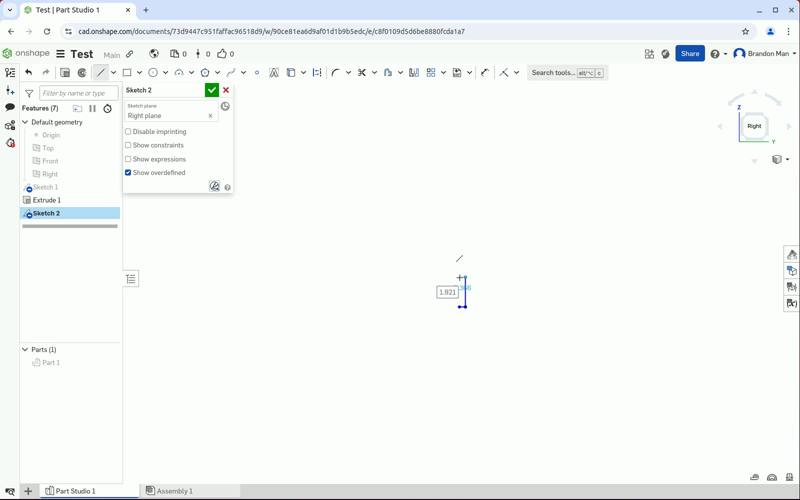
scroll(6)
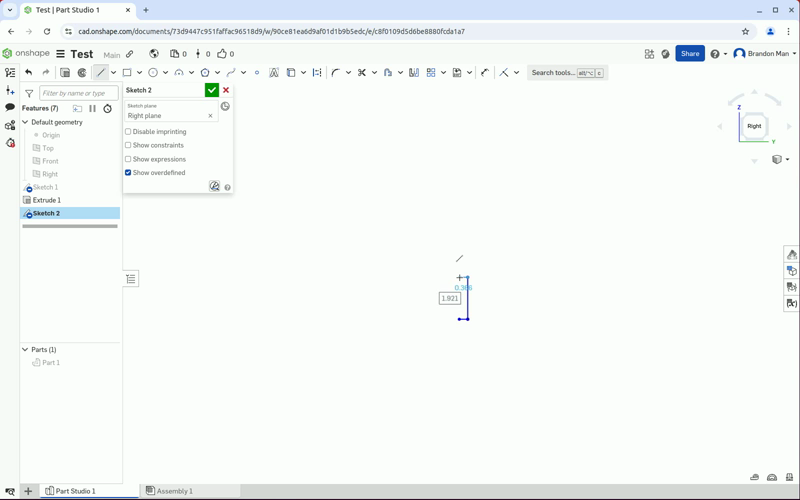
scroll(6)
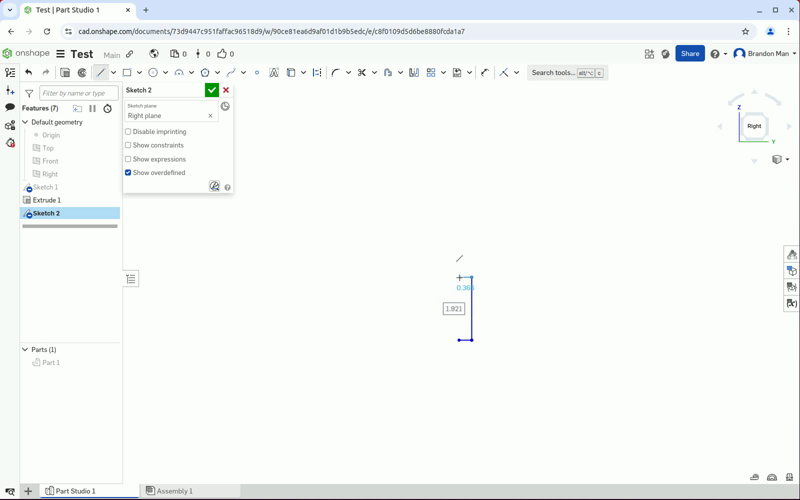
scroll(6)
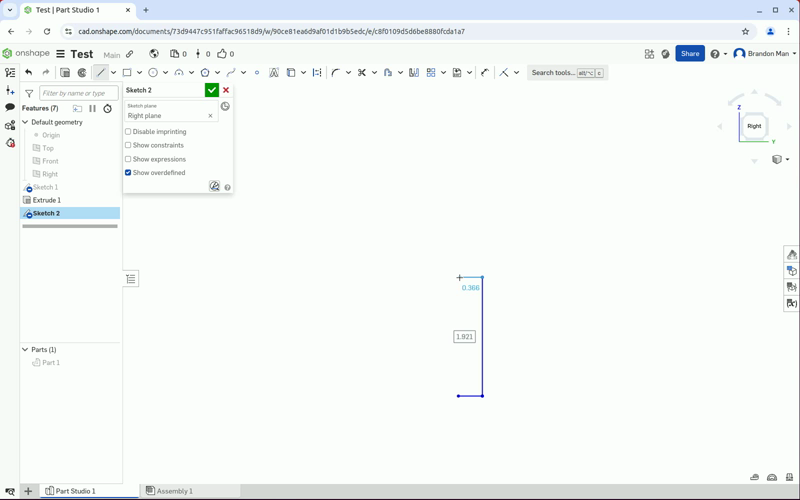
click(459, 277)
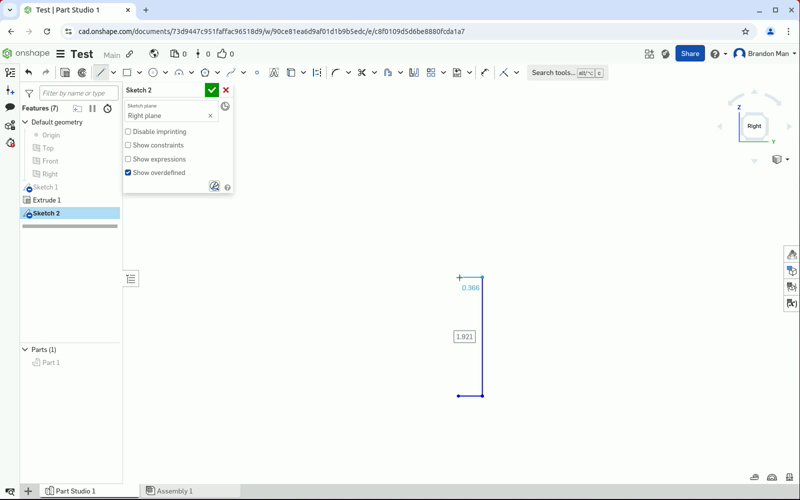
scroll(-6)
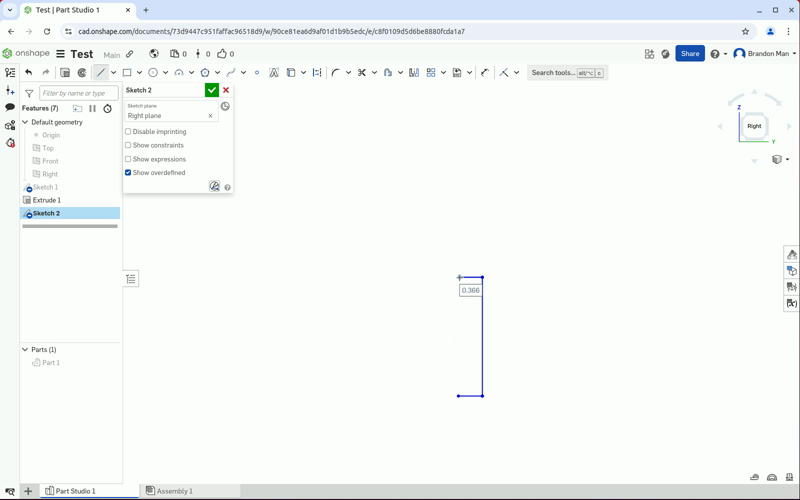
scroll(-6)
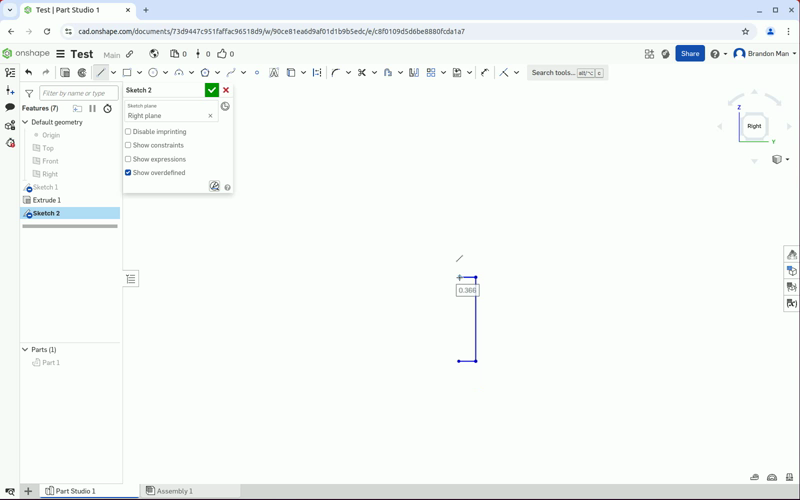
scroll(-6)
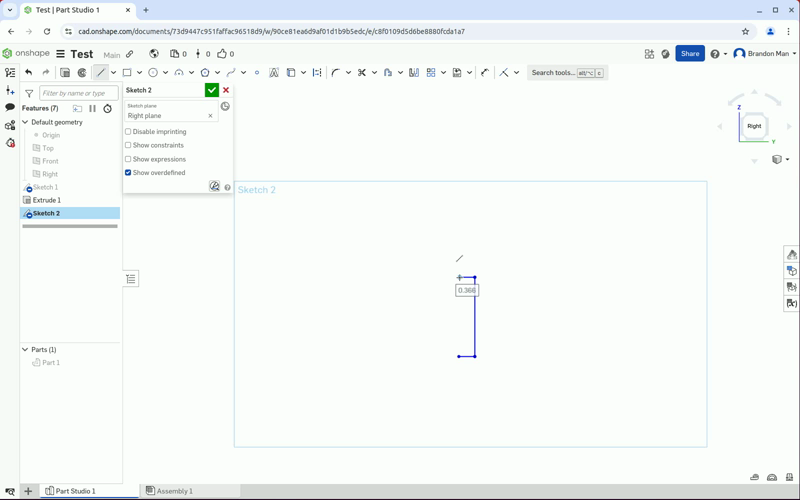
scroll(-6)
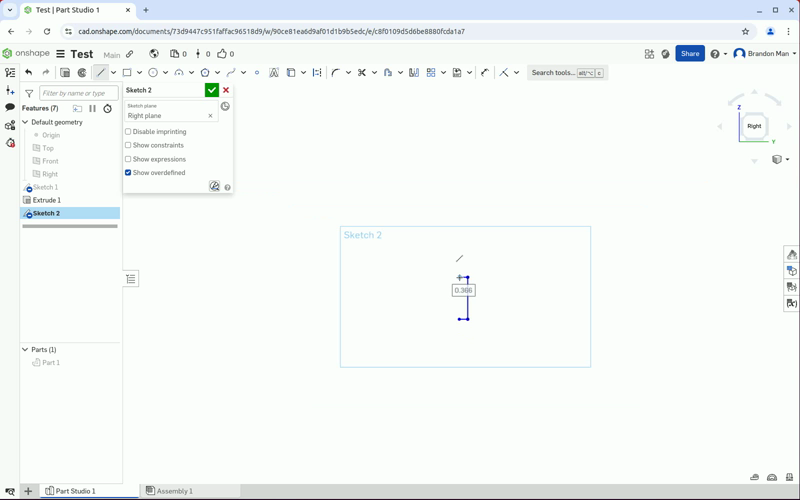
scroll(-6)
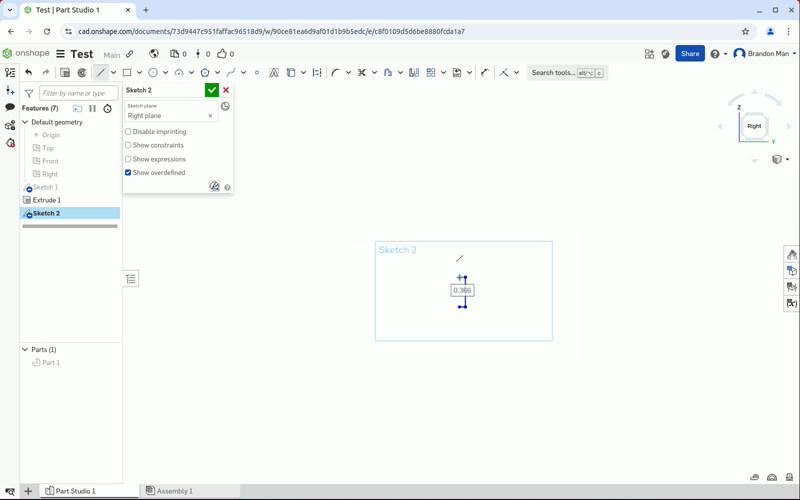
scroll(-6)
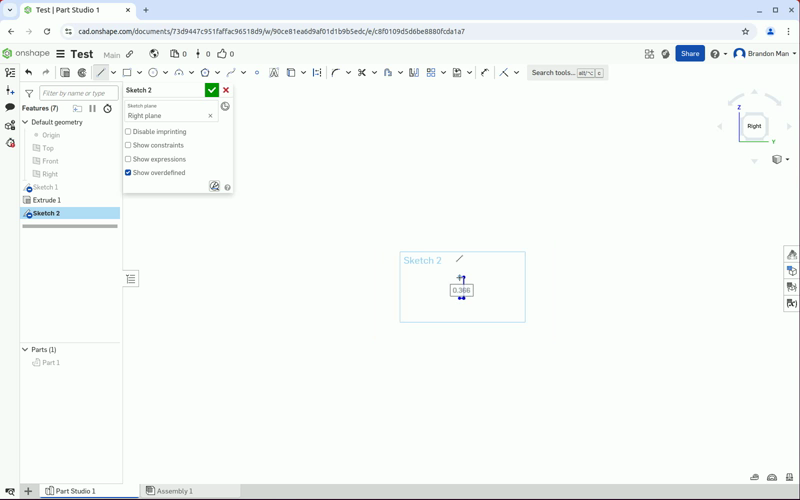
scroll(-6)
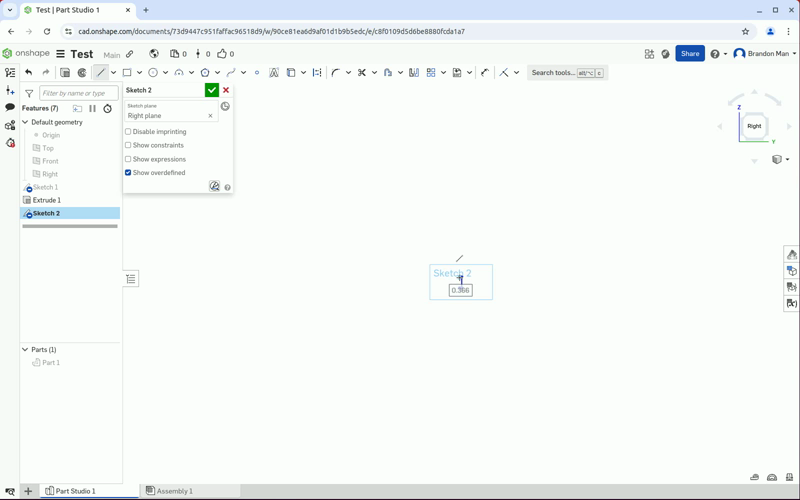
key_up(shift)
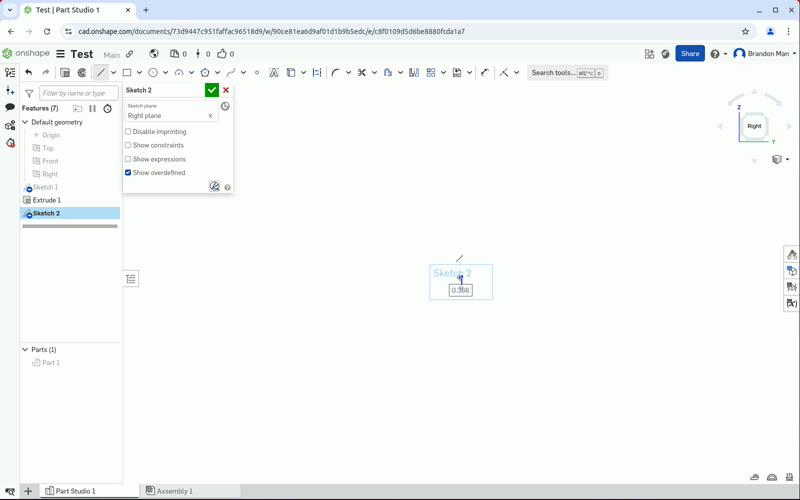
mouse_move(489, 277)
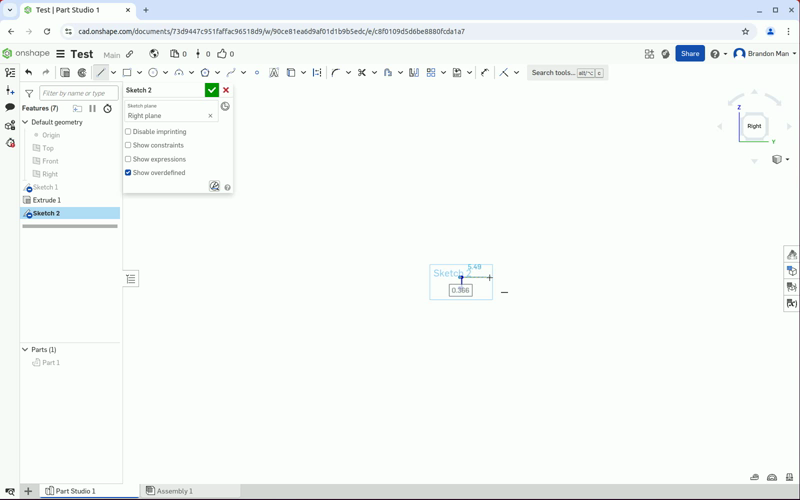
key_down(shift)
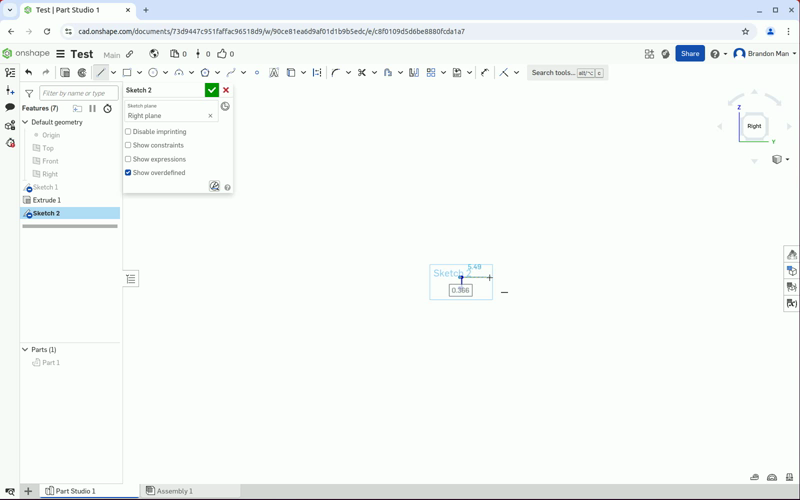
mouse_move(459, 287)
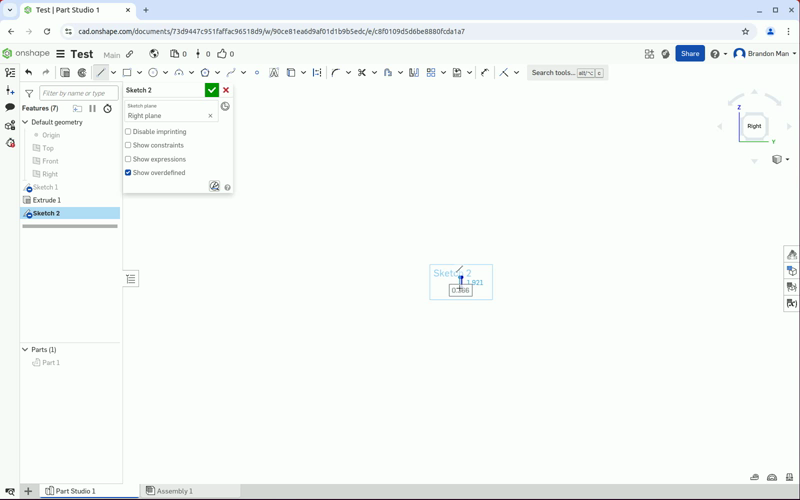
scroll(6)
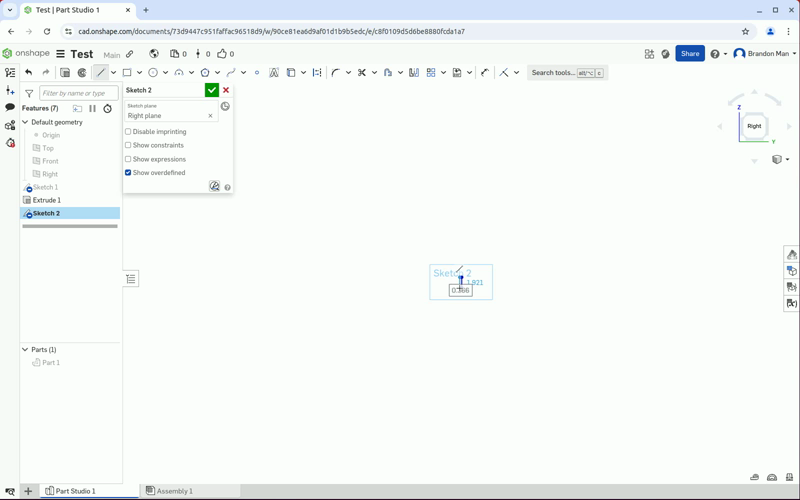
scroll(6)
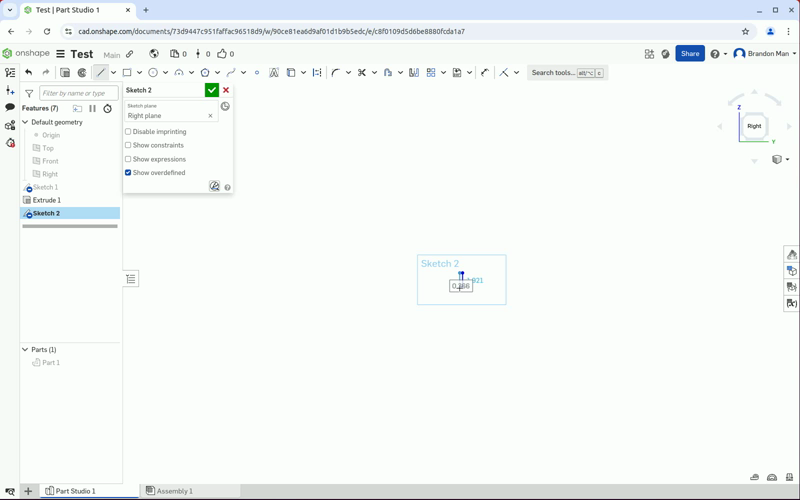
scroll(6)
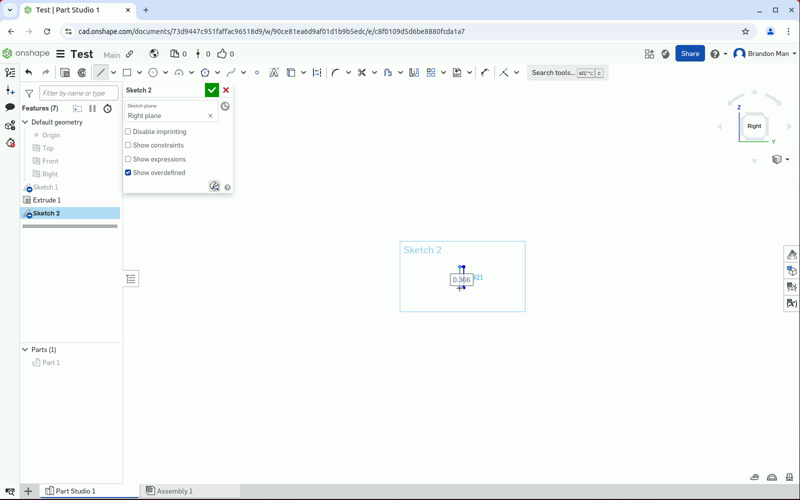
scroll(6)
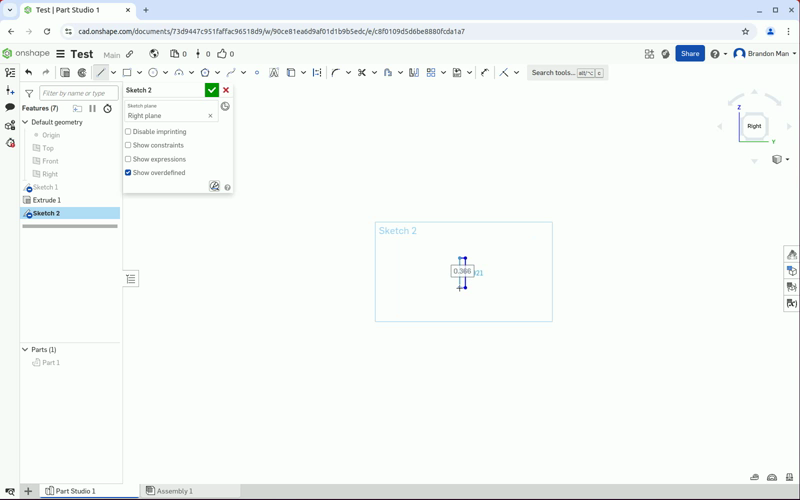
scroll(6)
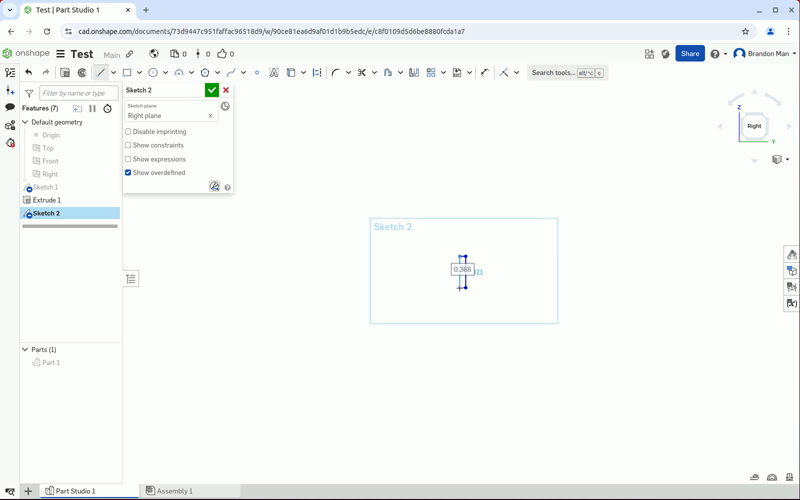
scroll(6)
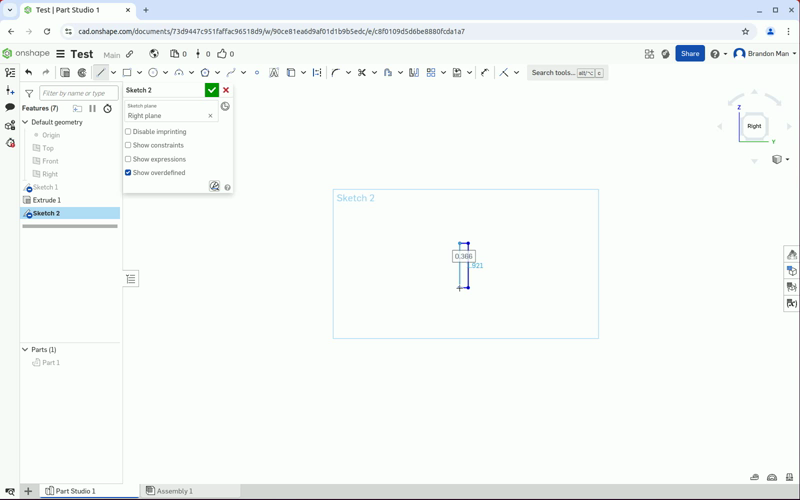
scroll(6)
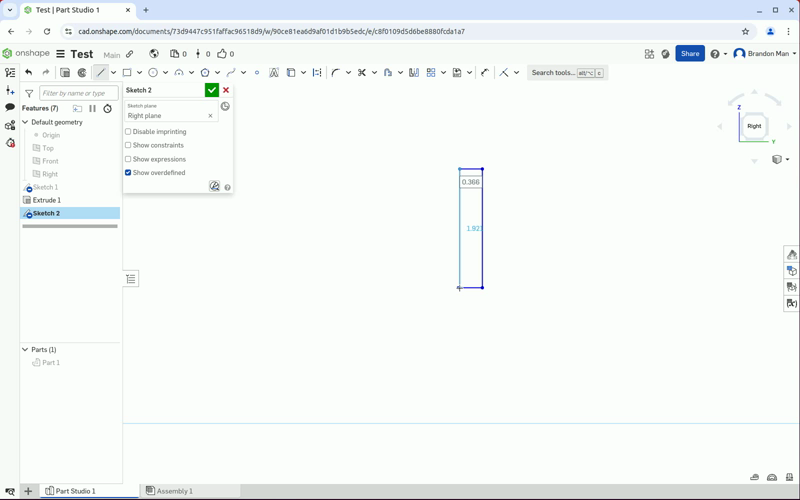
key_up(shift)
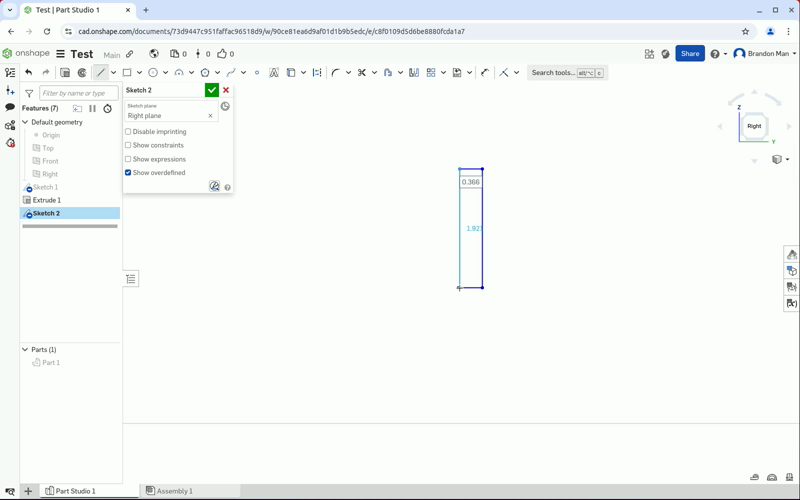
click(459, 287)
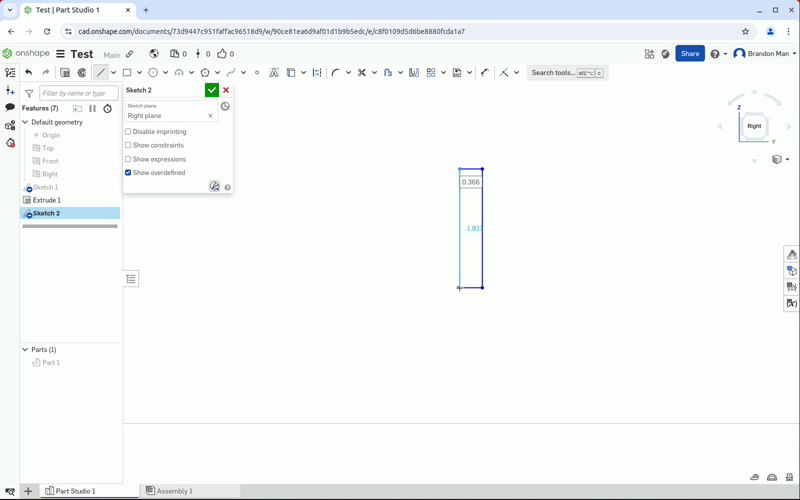
scroll(-6)
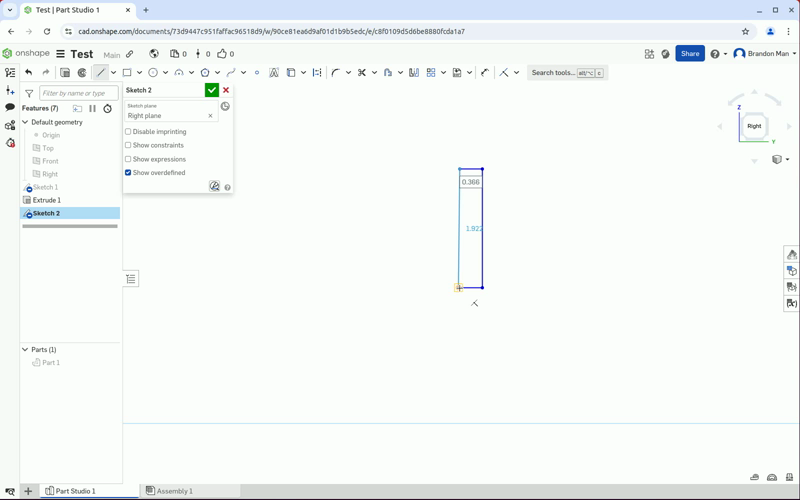
scroll(-6)
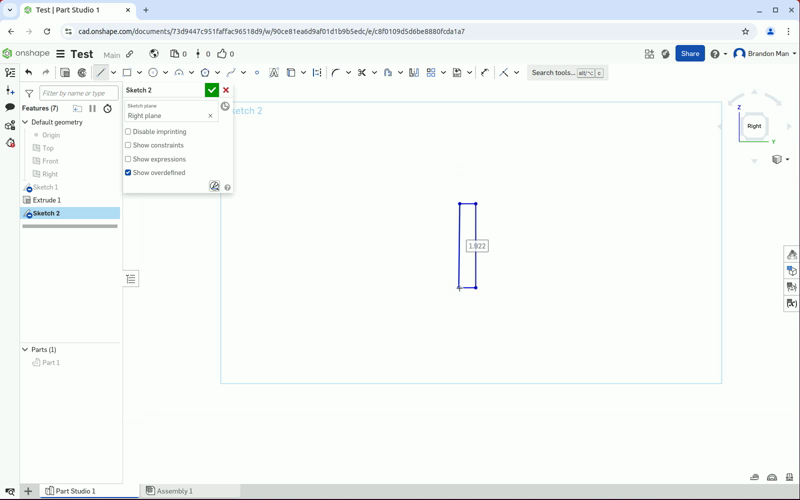
scroll(-6)
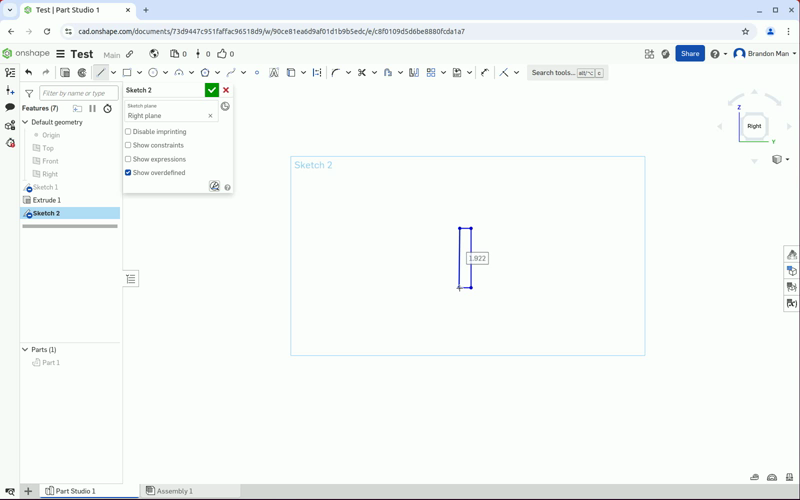
scroll(-6)
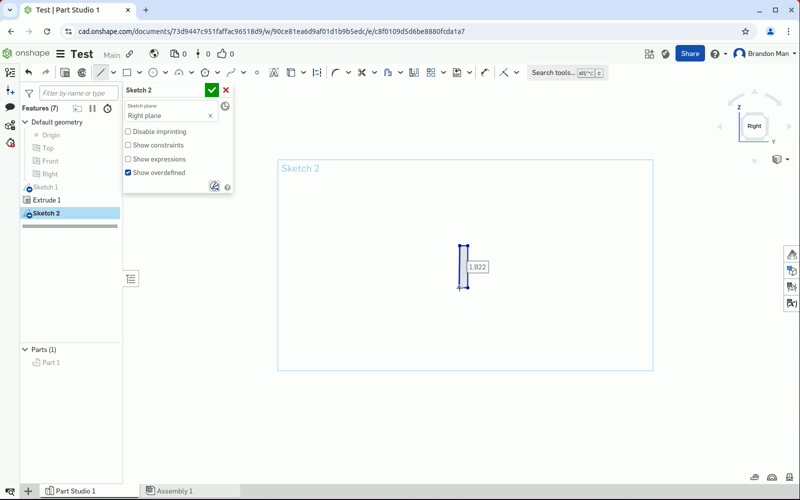
scroll(-6)
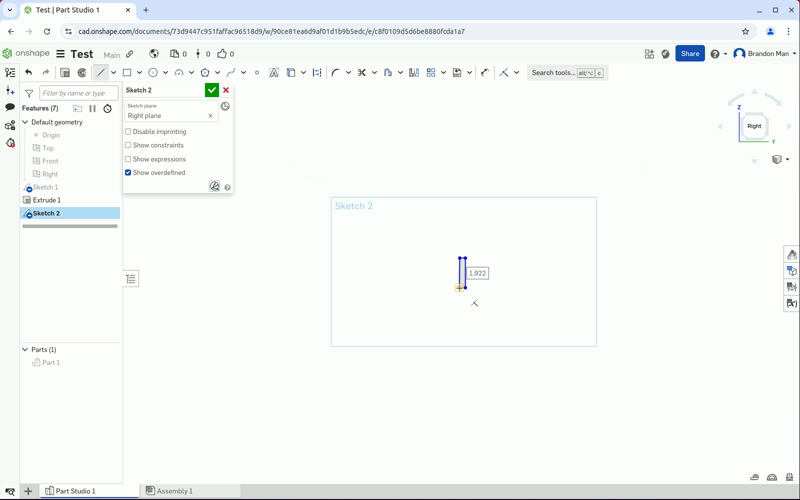
scroll(-6)
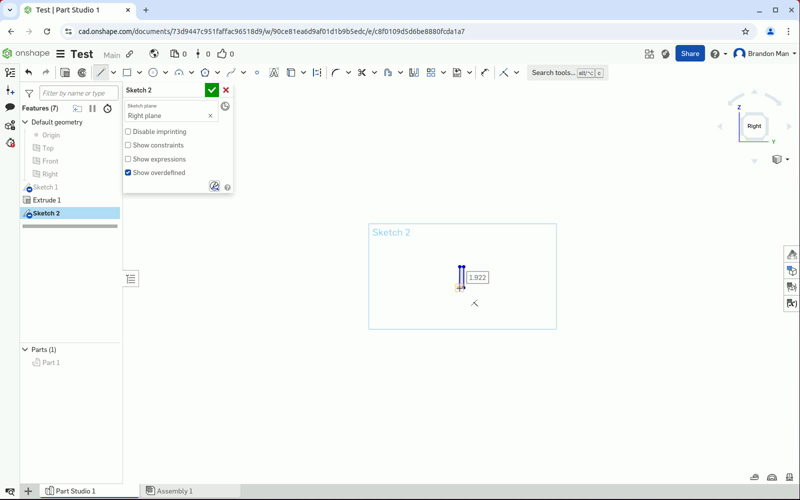
scroll(-6)
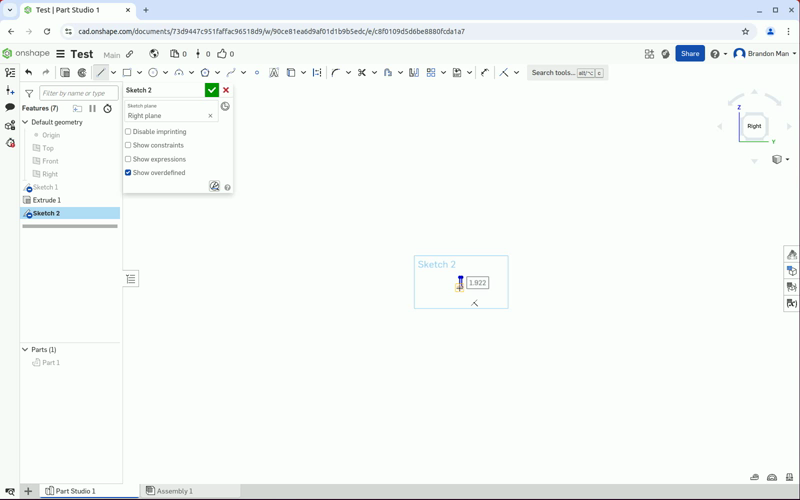
key(esc)
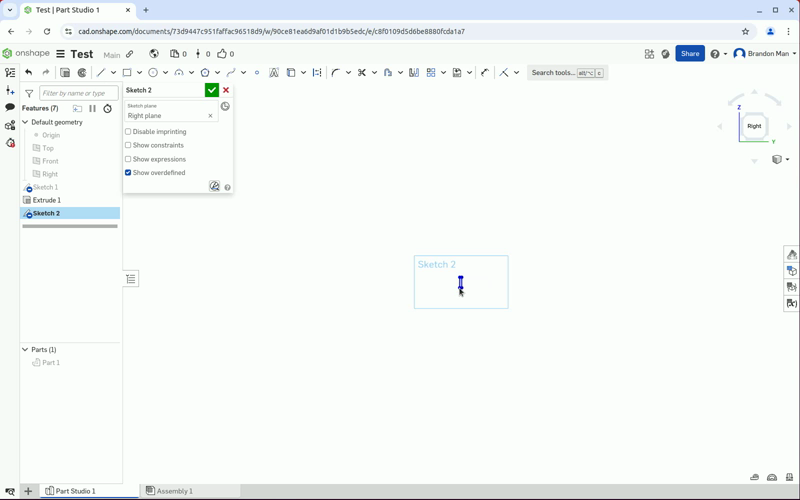
mouse_move(460, 284)
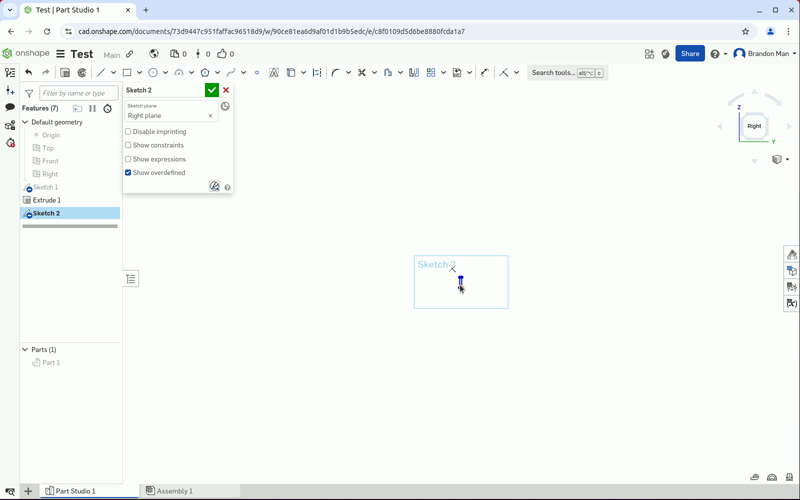
scroll(6)
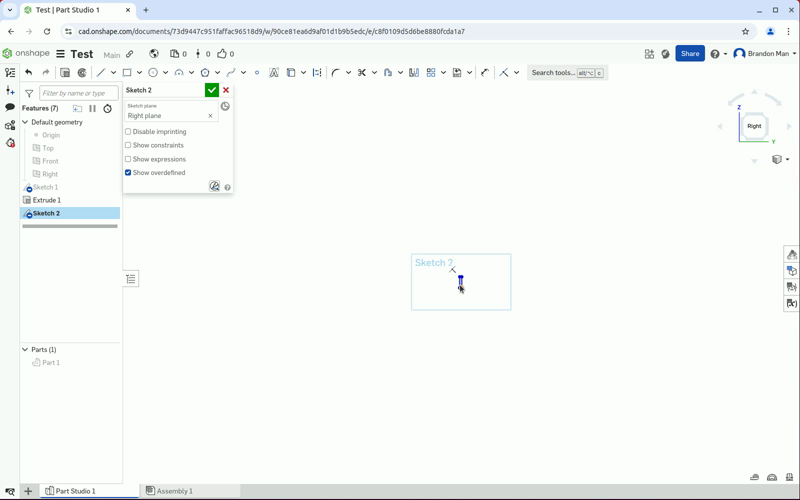
scroll(6)
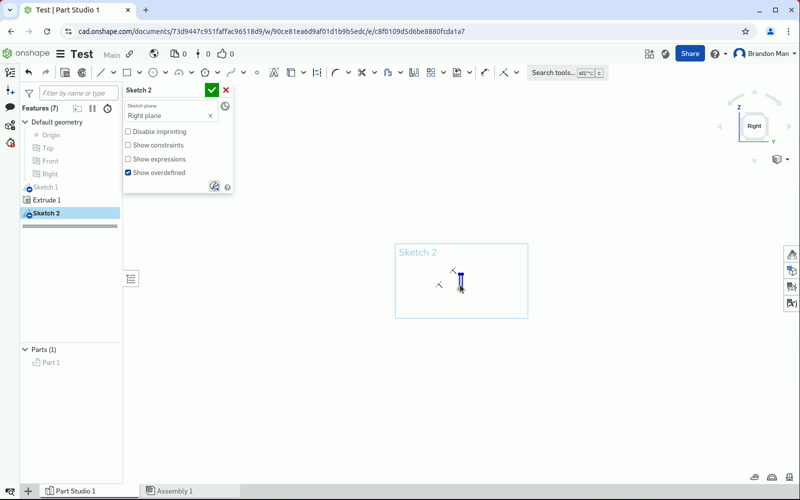
scroll(6)
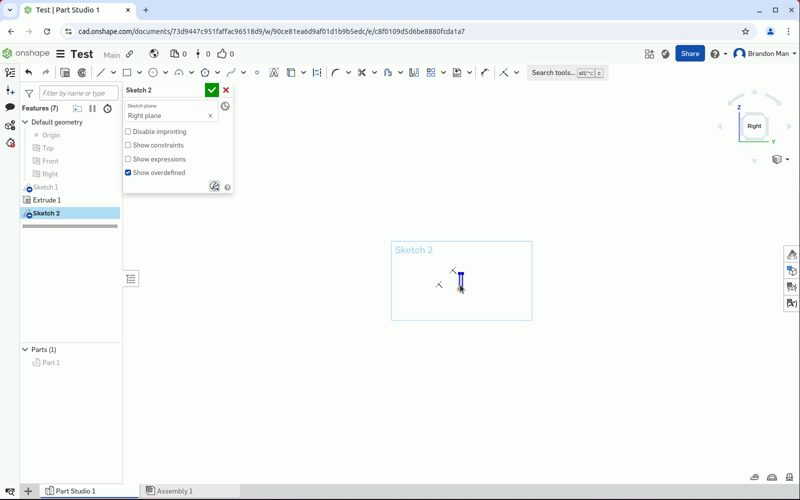
scroll(6)
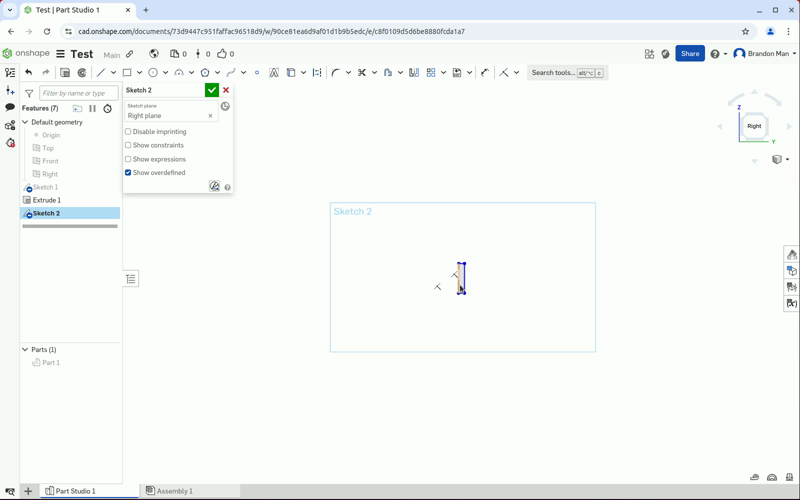
scroll(6)
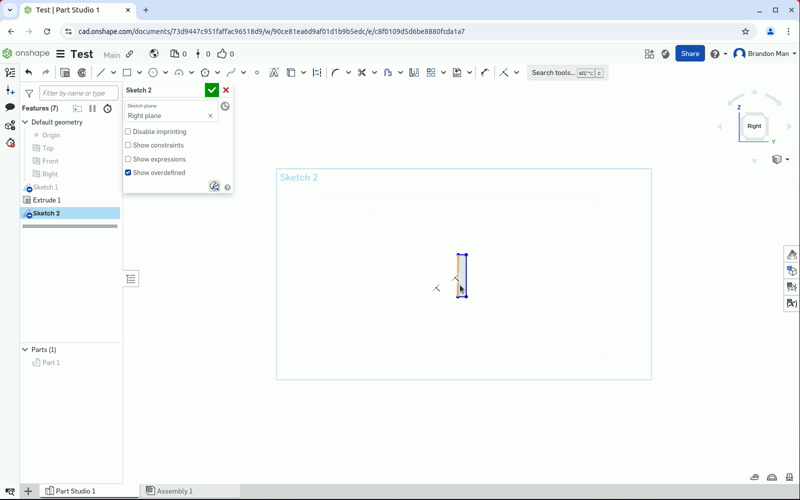
scroll(6)
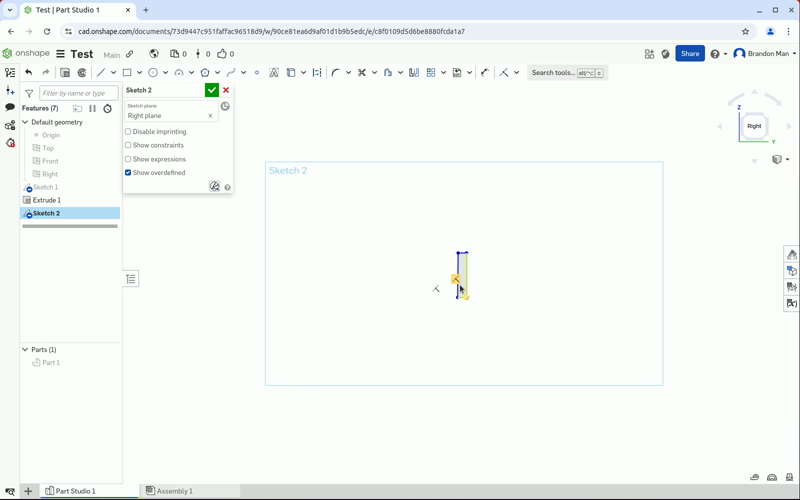
scroll(6)
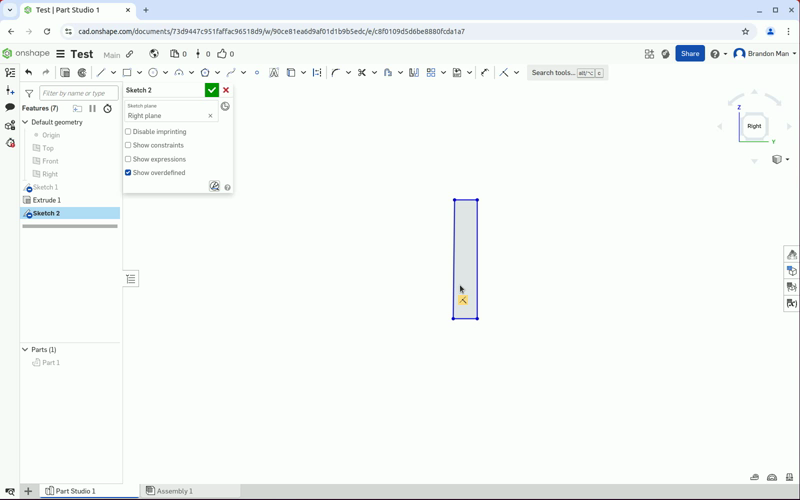
click(460, 284)
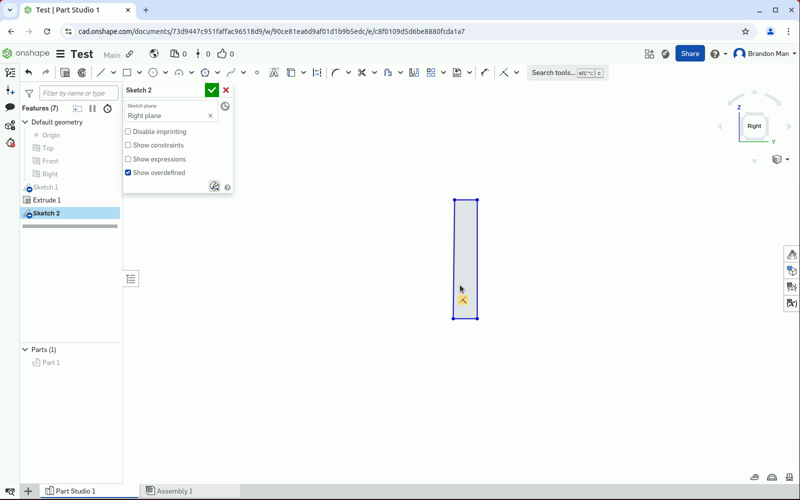
scroll(-6)
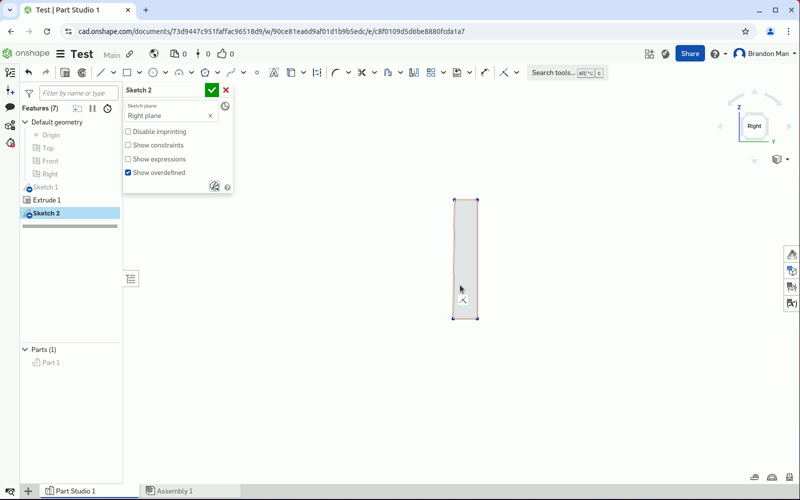
scroll(-6)
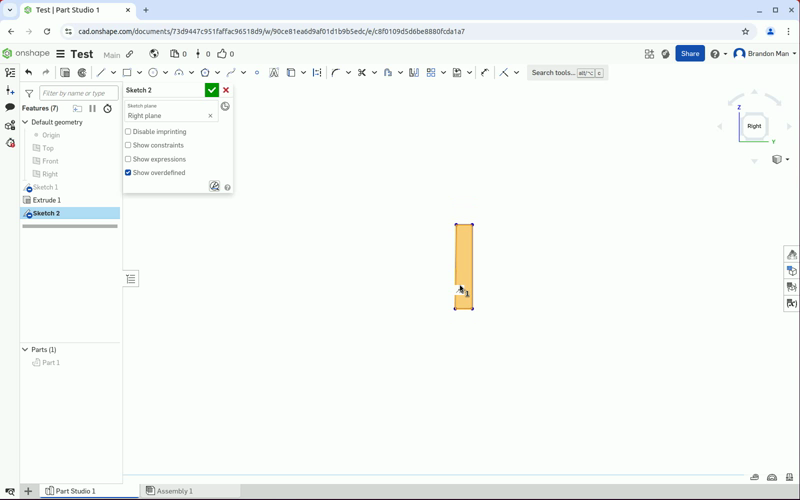
scroll(-6)
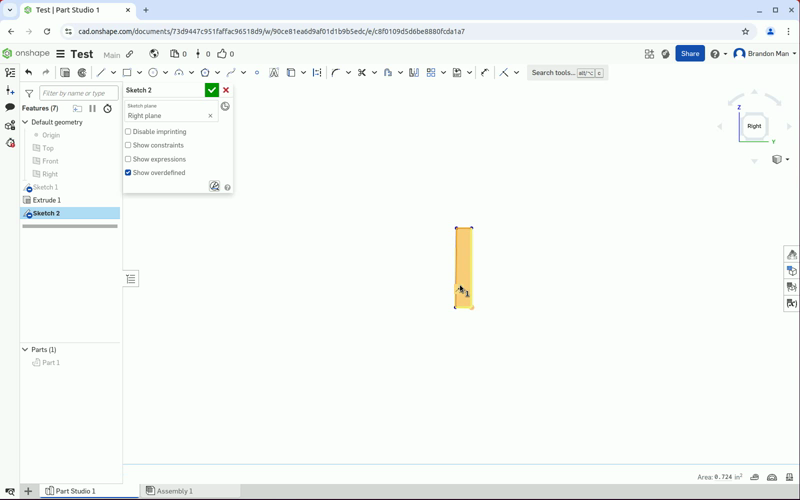
scroll(-6)
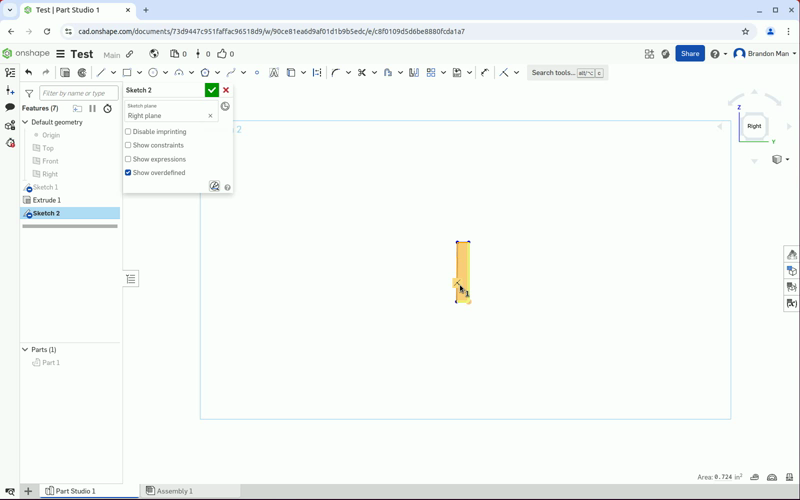
scroll(-6)
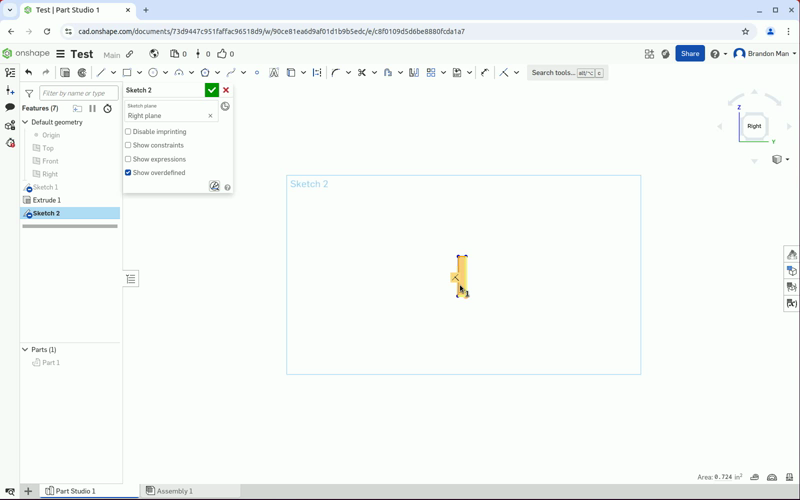
scroll(-6)
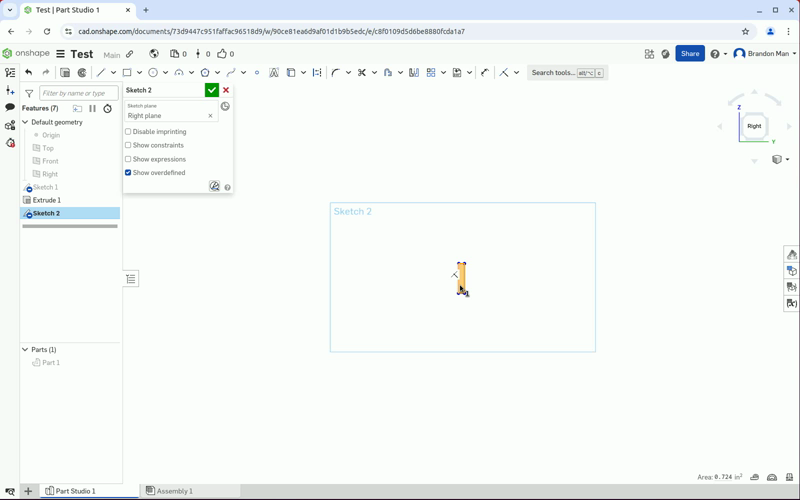
scroll(-6)
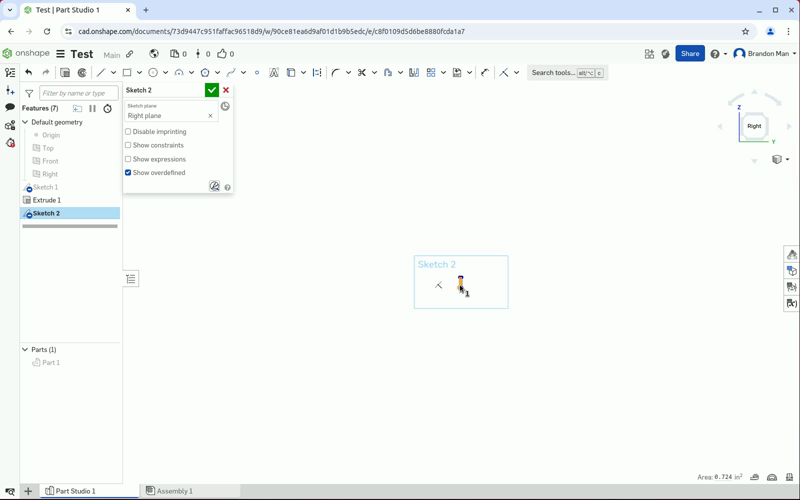
mouse_move(73, 352)
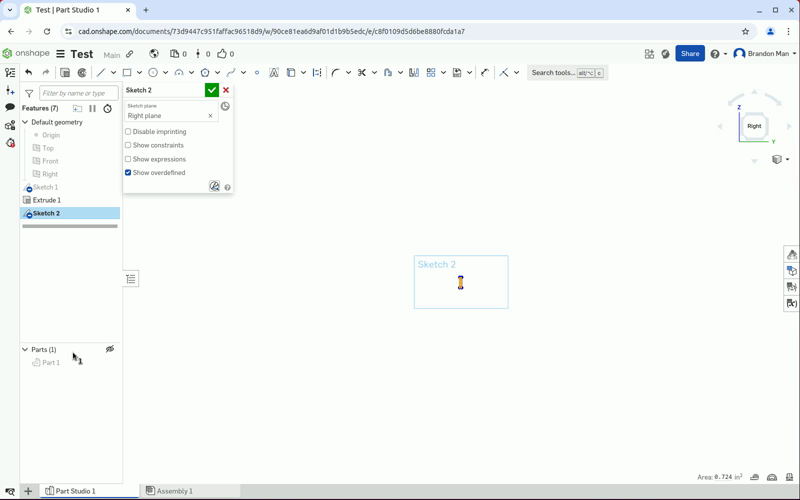
key(shift+y)
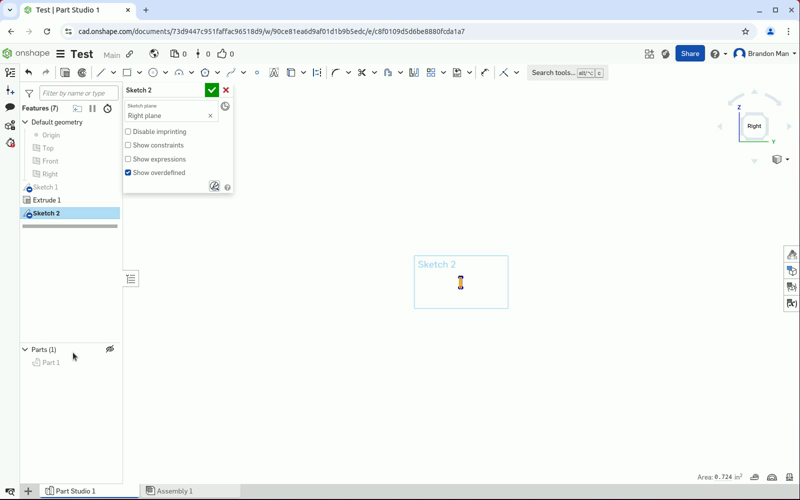
key(shift+e)
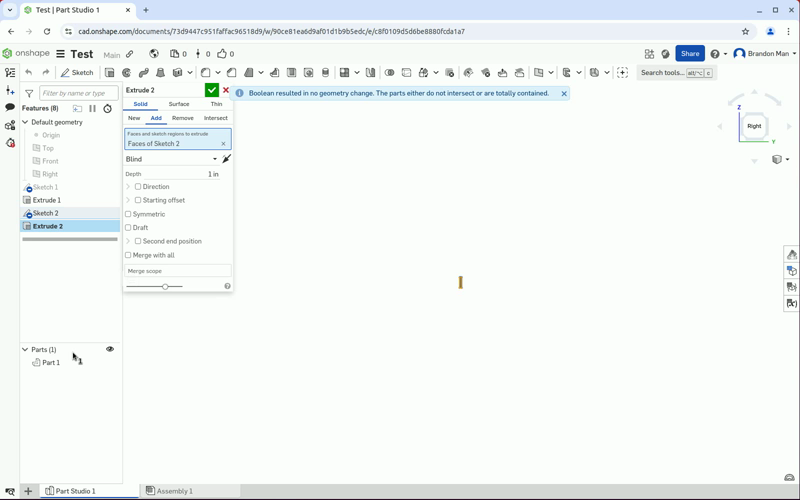
mouse_move(143, 106)
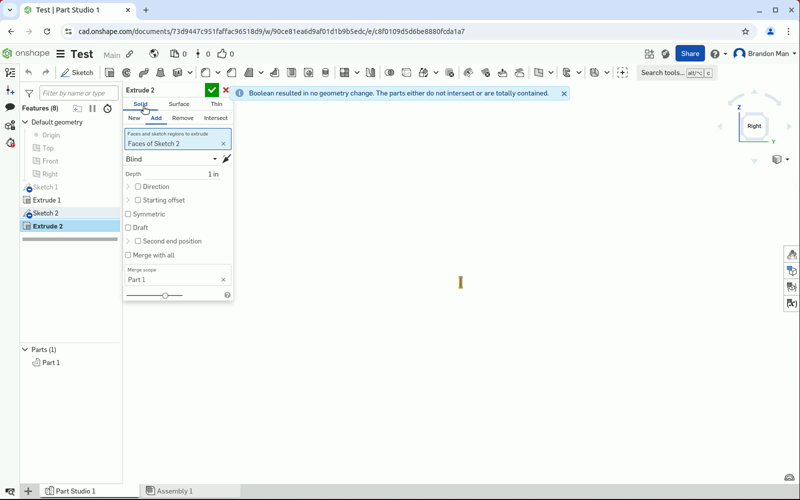
click(143, 106)
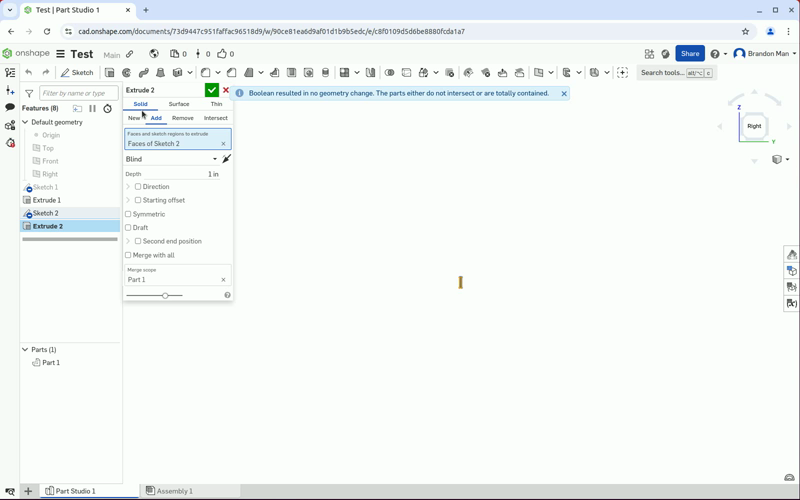
mouse_move(137, 120)
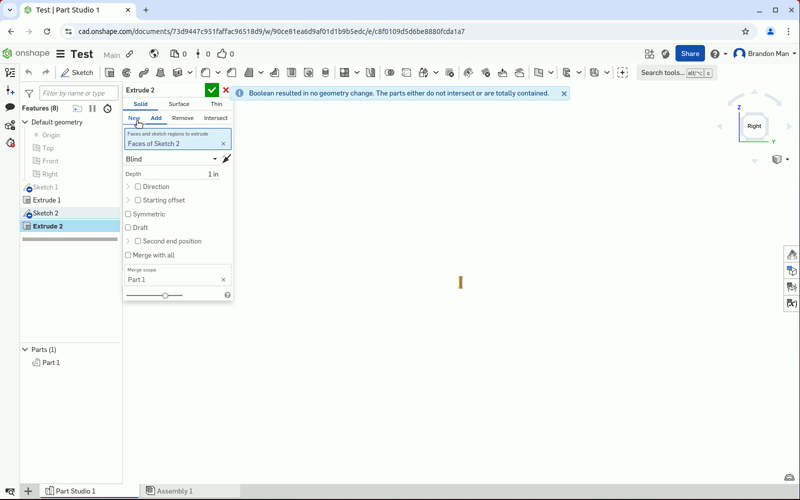
click(137, 120)
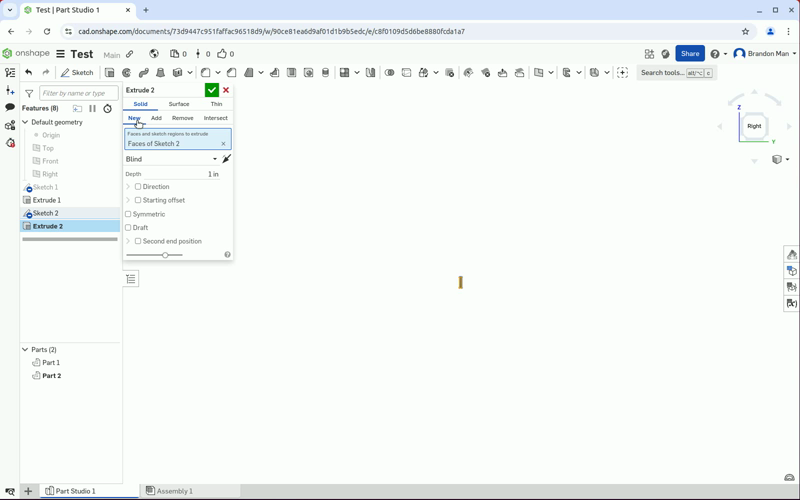
key(tab, 4)
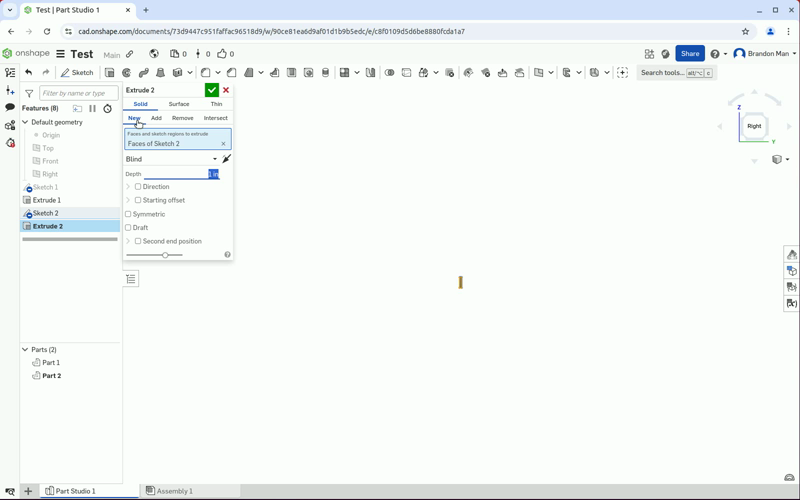
text(46.216)
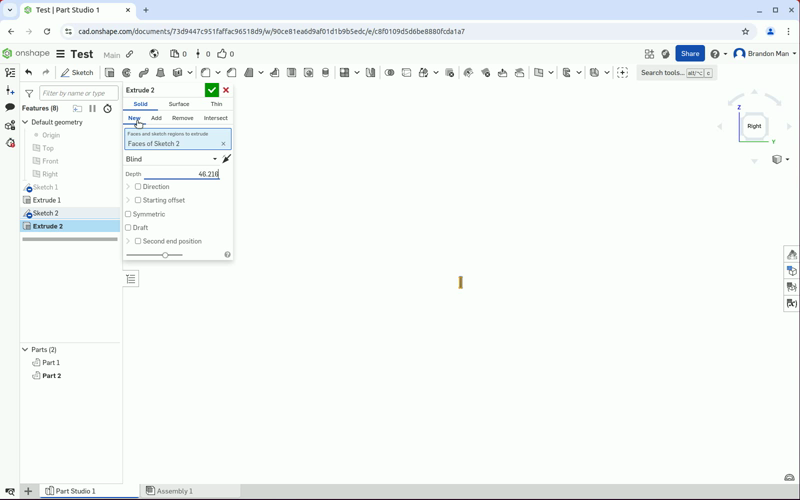
key(tab, 3)
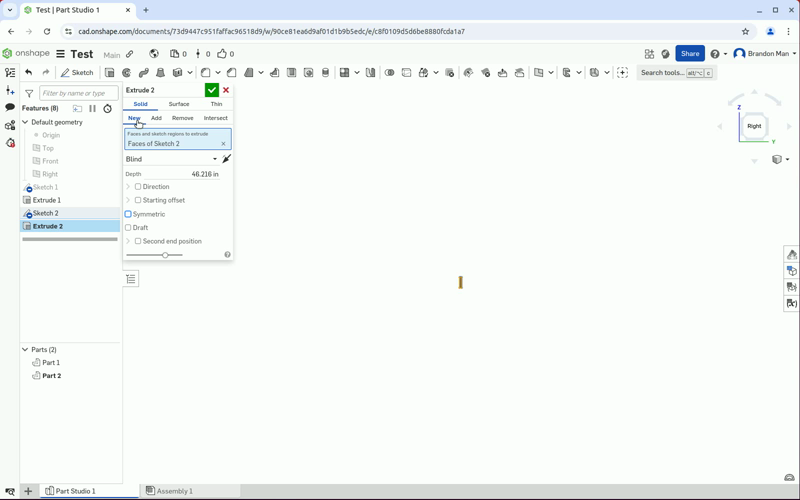
key(space)
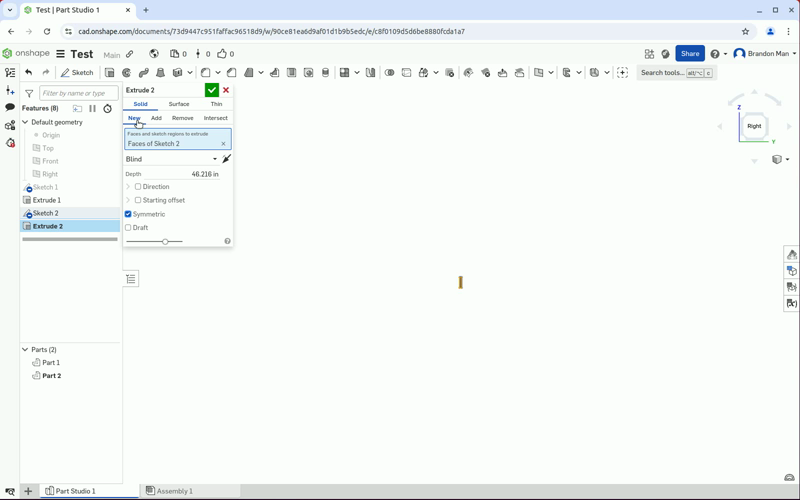
key(enter)
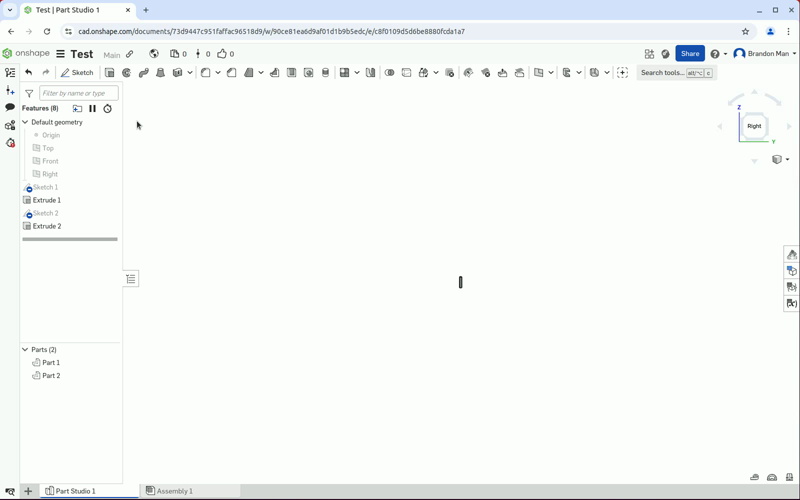
key(shift+h)
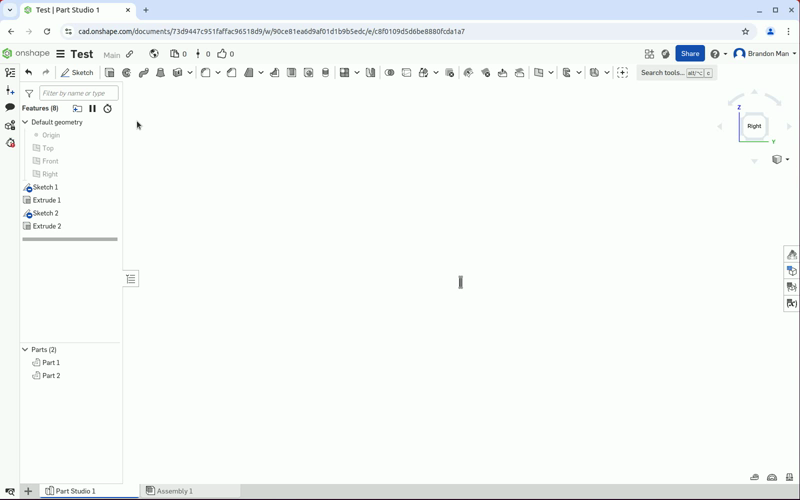
key(shift+h)
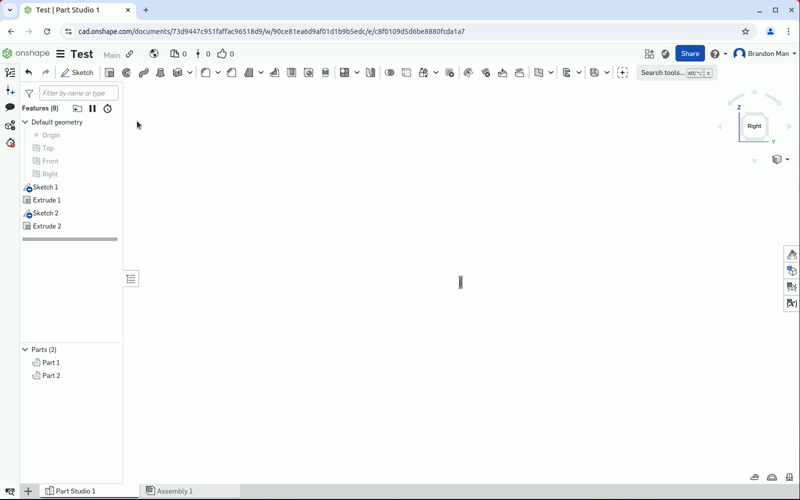
key(shift+7)
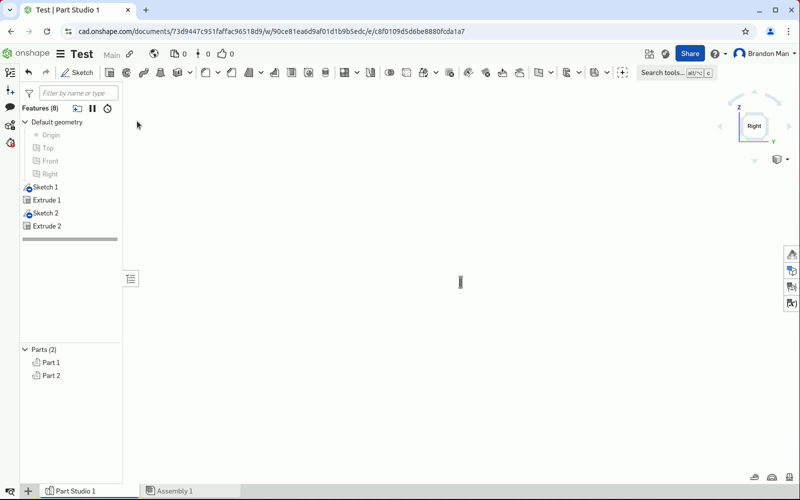
key(right, 2)
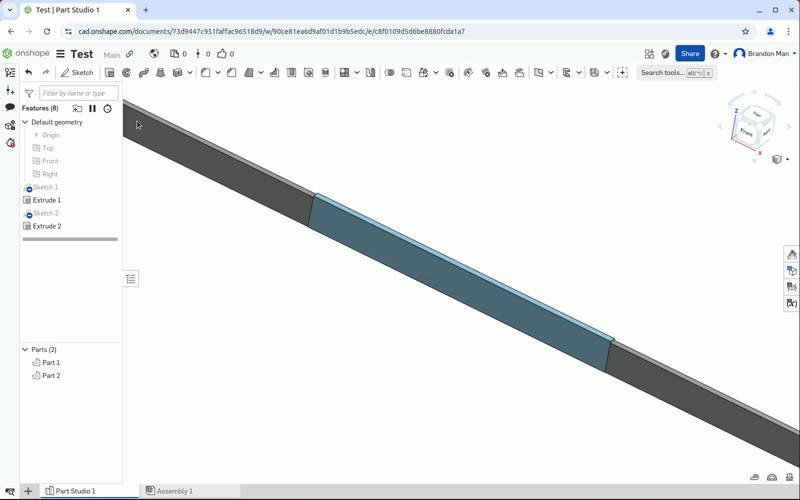
key(down, 2)
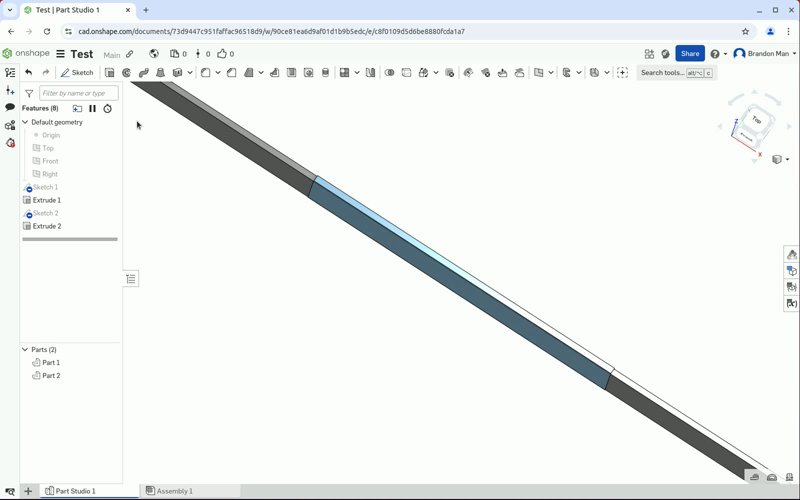
key(up, 2)
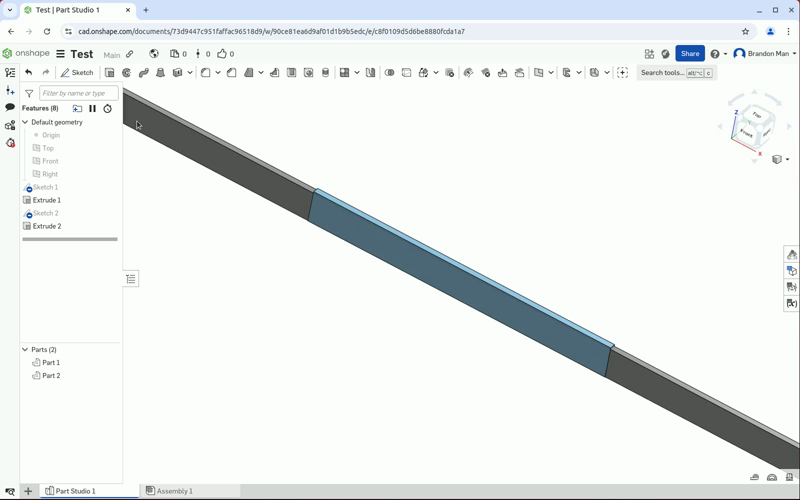
key(left, 2)
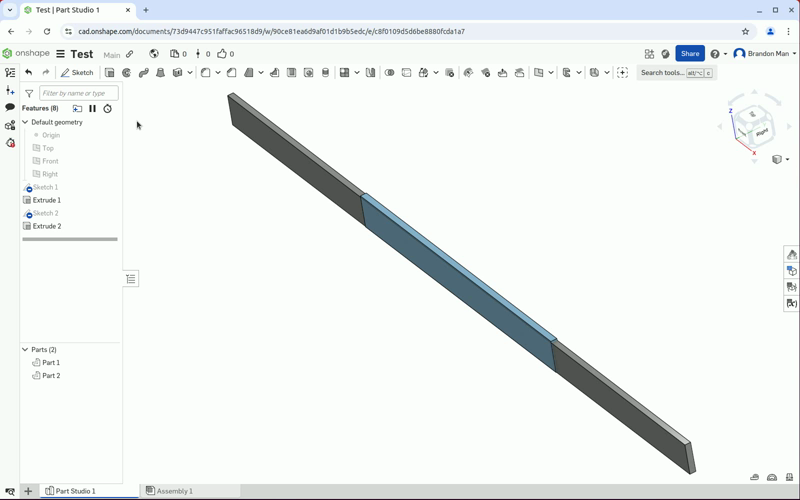
mouse_move(73, 189)
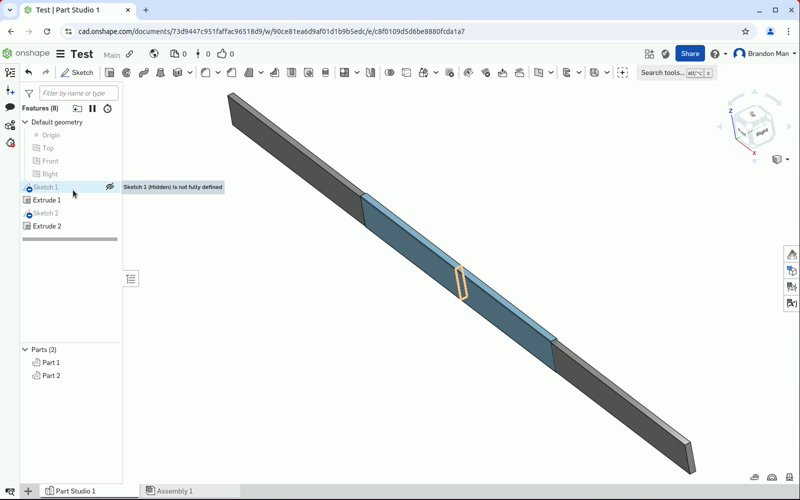
click(73, 189)